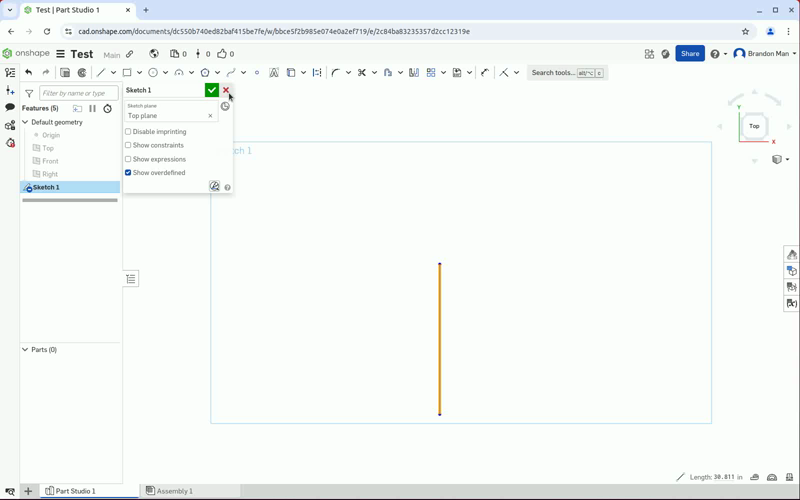
key(shift+h)
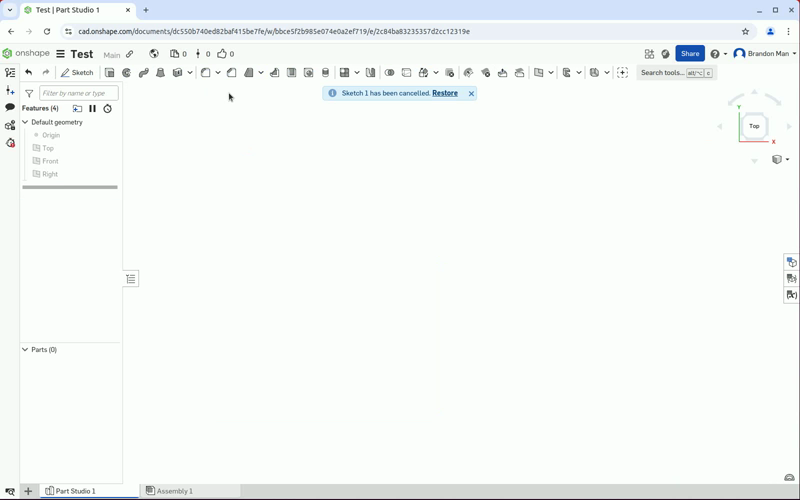
mouse_move(73, 352)
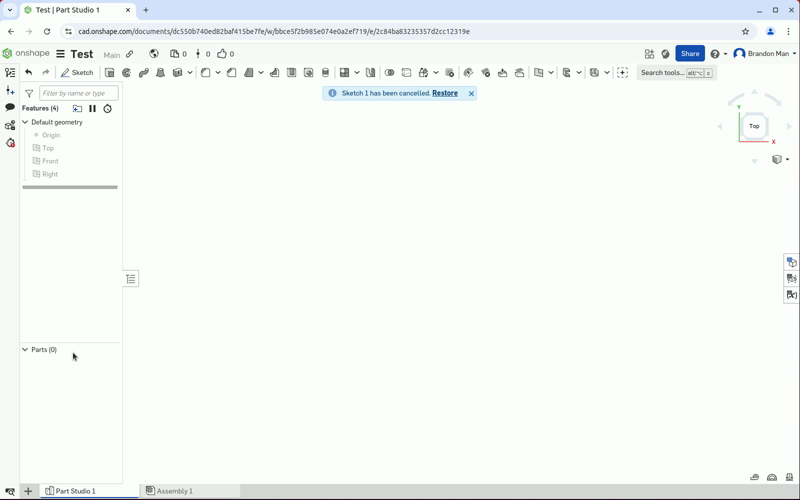
key(y)
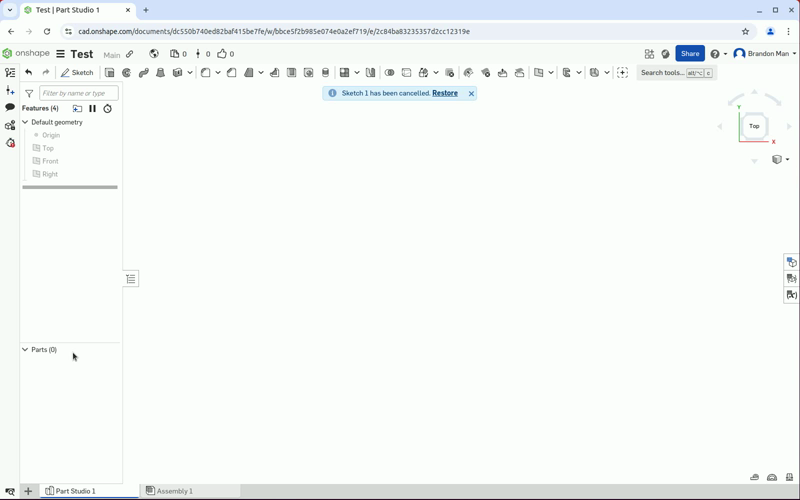
key(shift+p)
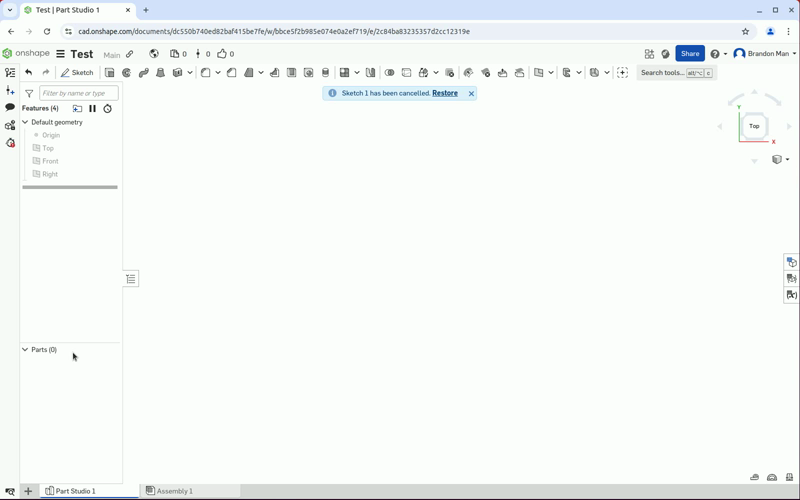
key(space)
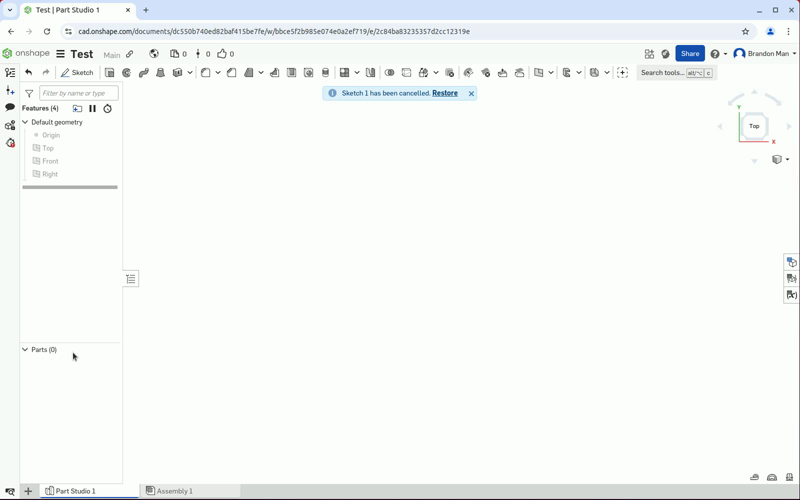
key_down(shift)
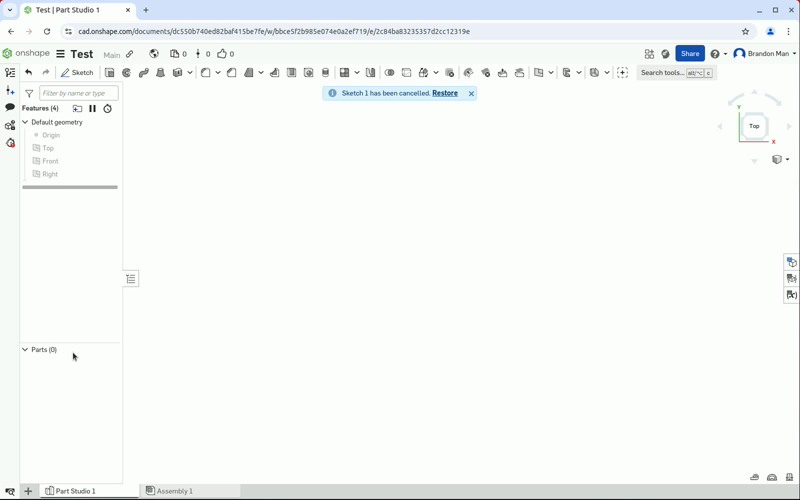
key(up)
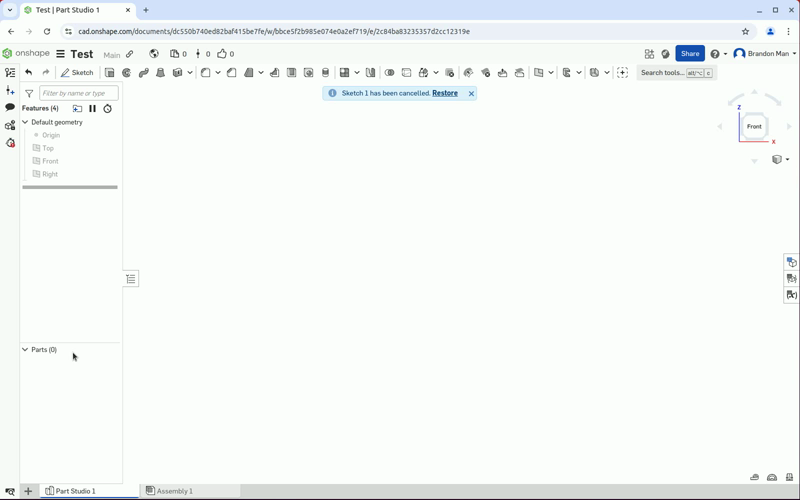
key_up(shift)
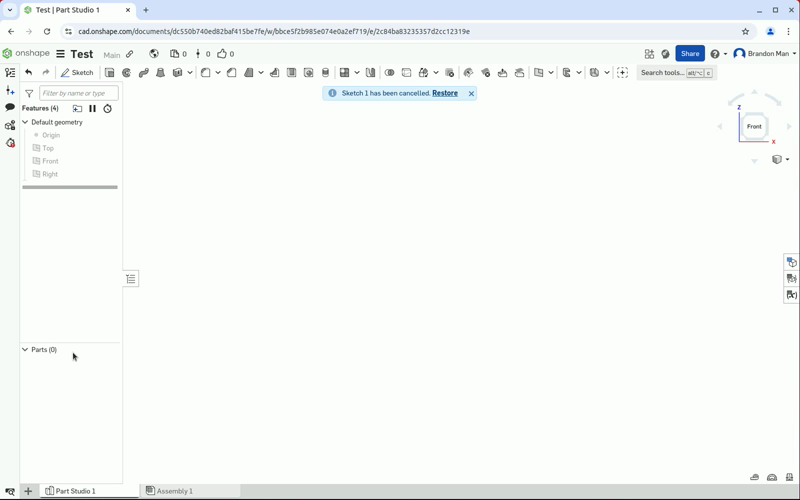
mouse_move(73, 352)
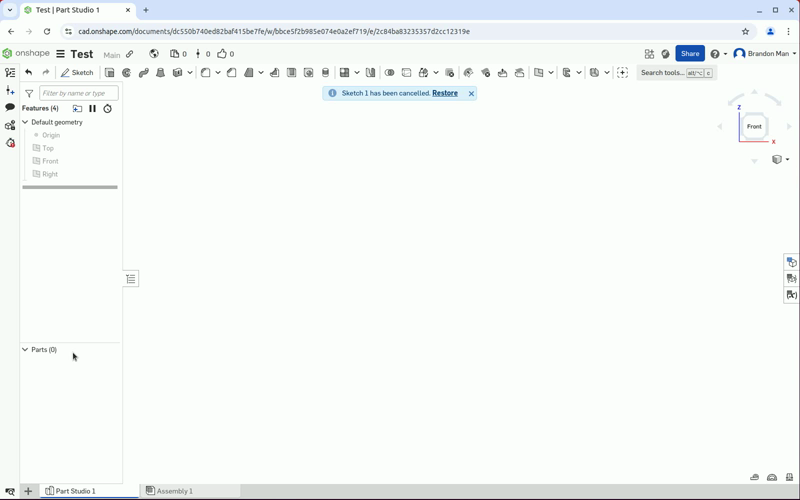
key(shift+y)
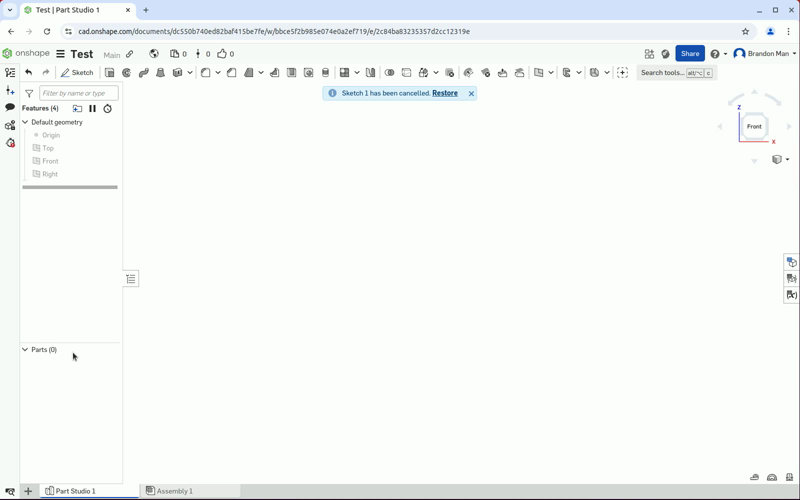
key(shift+s)
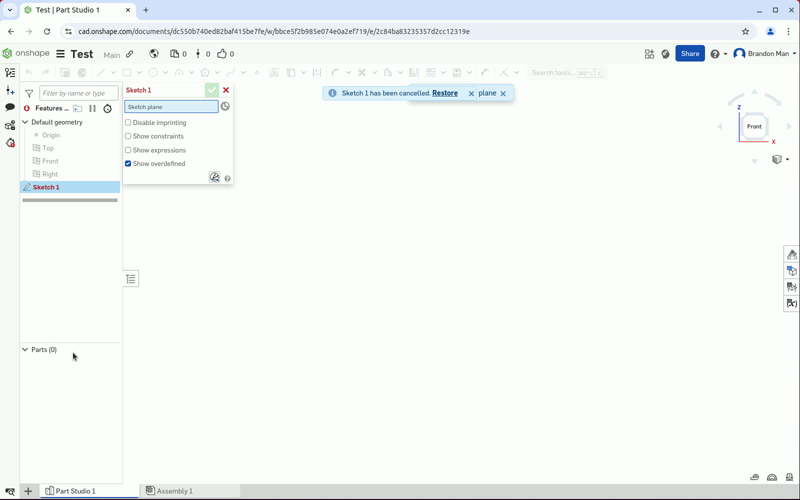
mouse_move(73, 163)
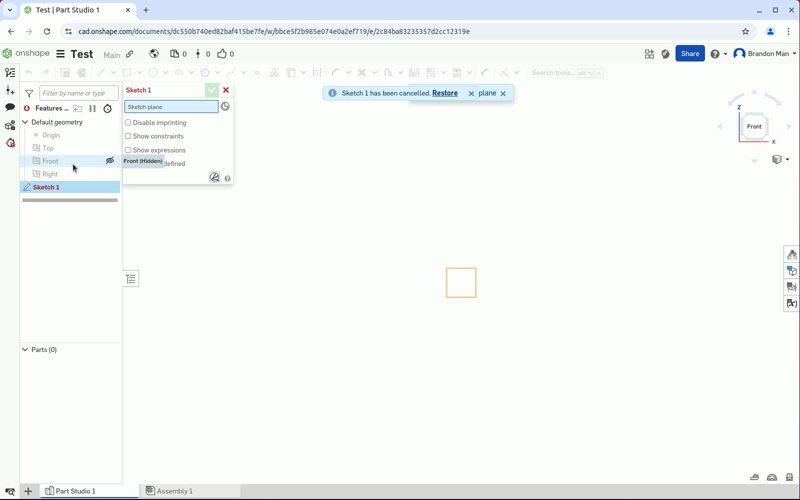
click(73, 163)
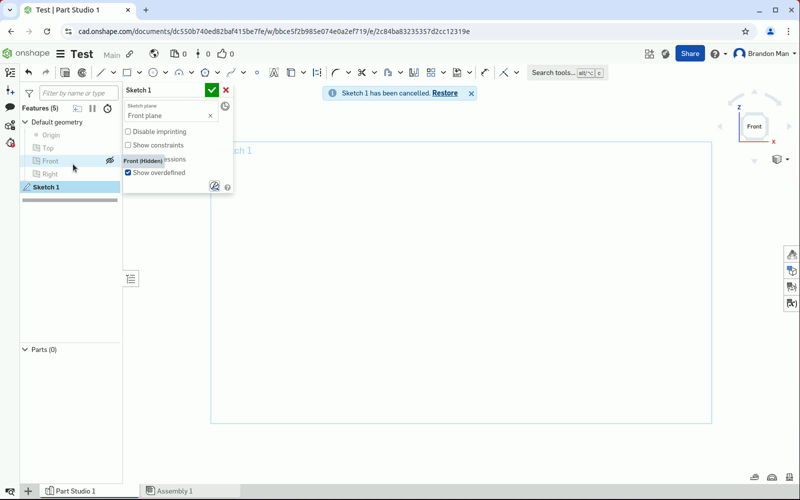
mouse_move(73, 352)
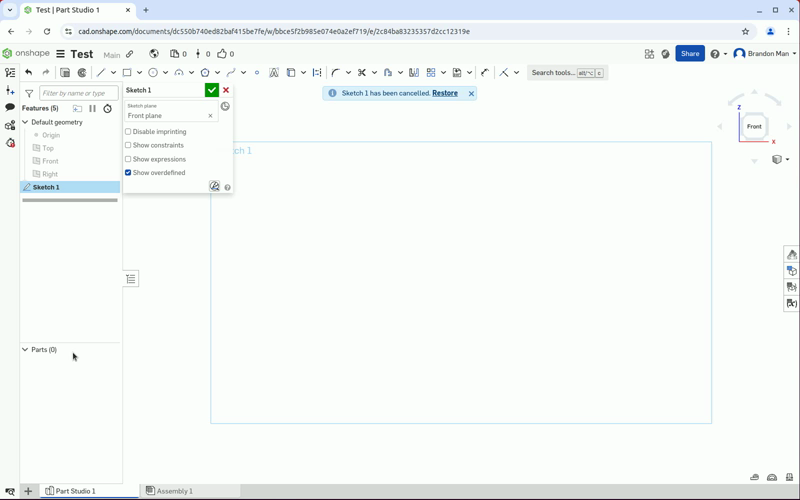
key(y)
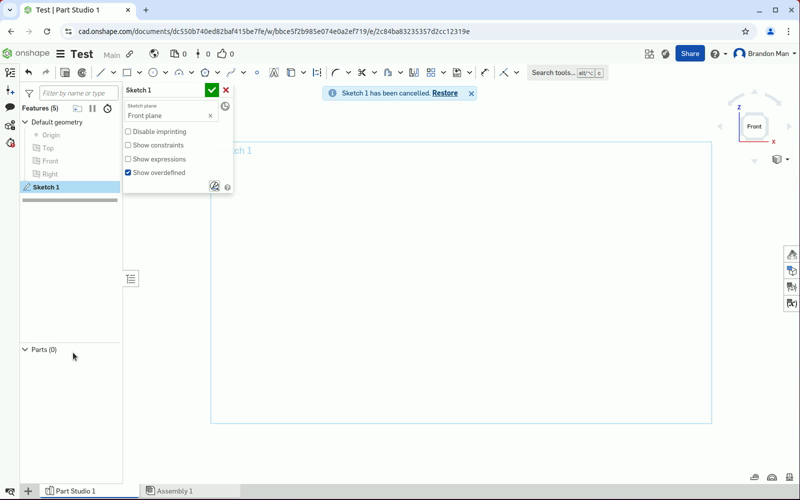
key(l)
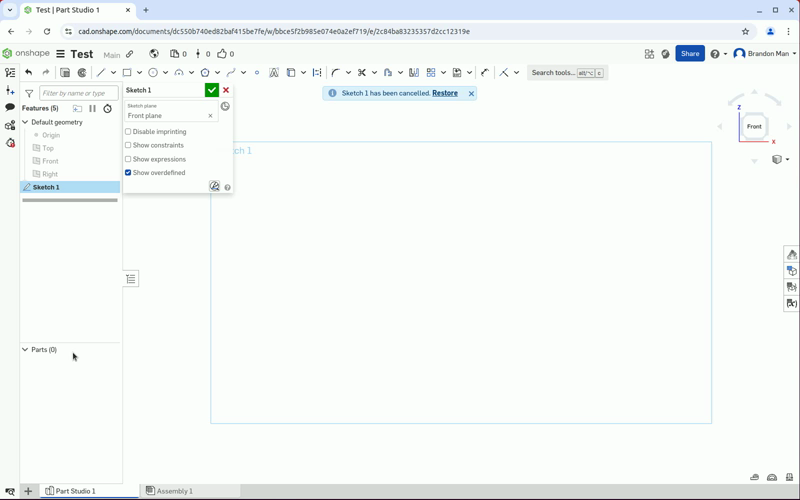
key_down(shift)
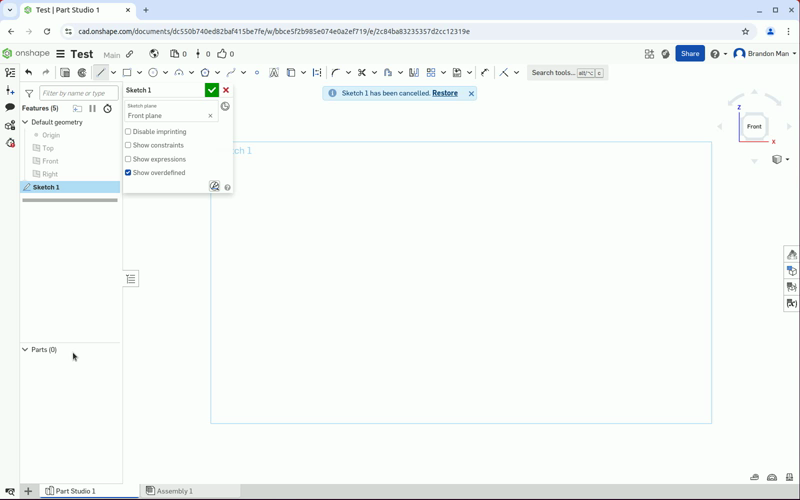
mouse_move(348, 282)
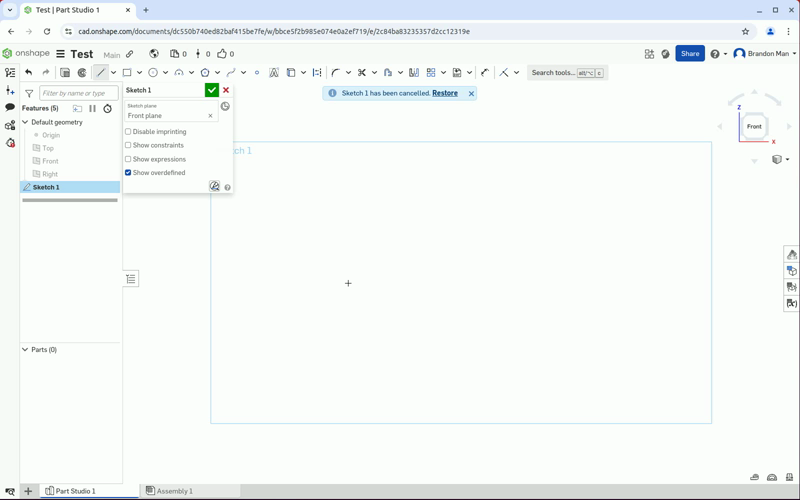
click(348, 282)
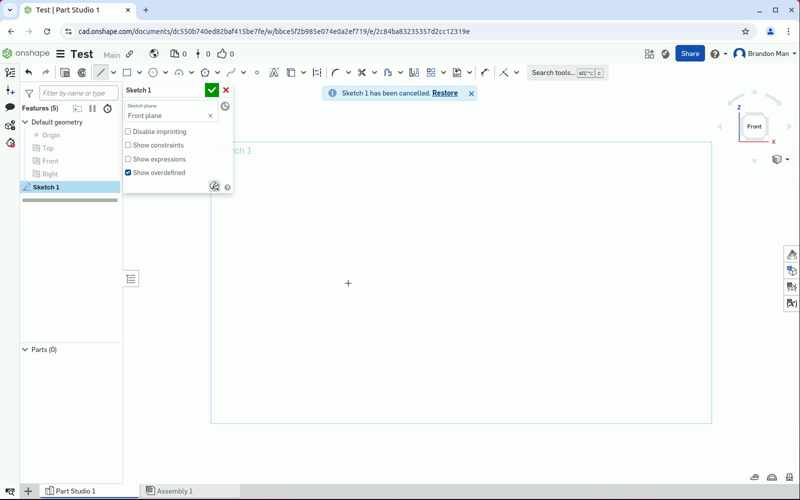
key_up(shift)
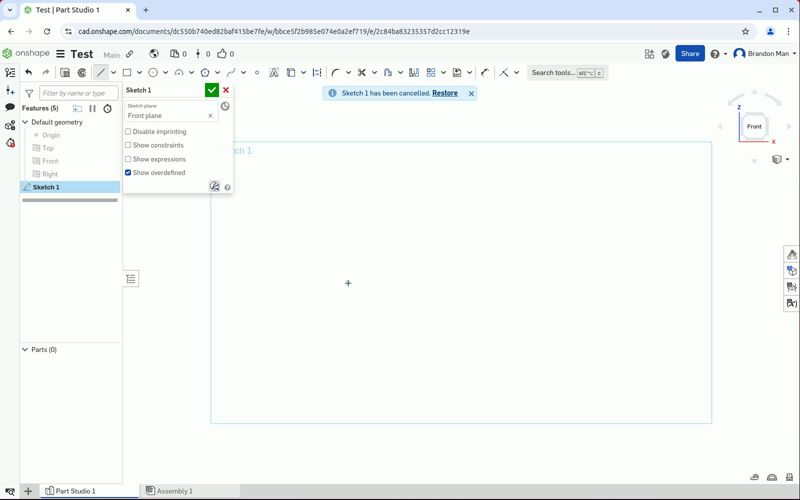
key_down(shift)
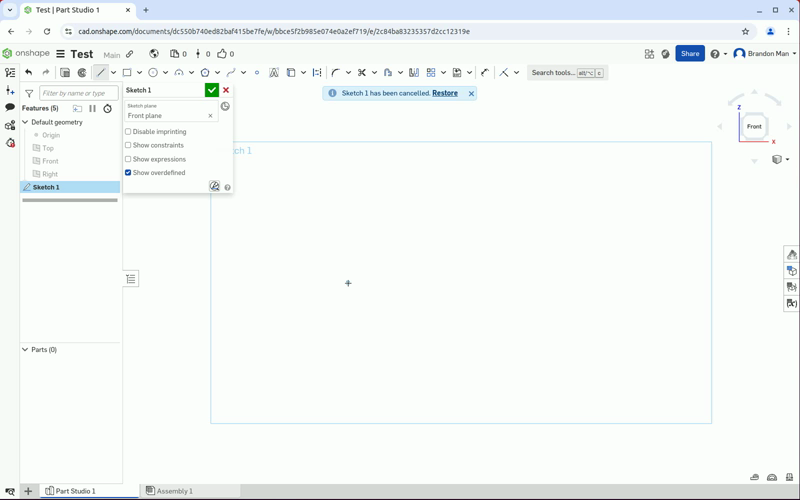
mouse_move(409, 282)
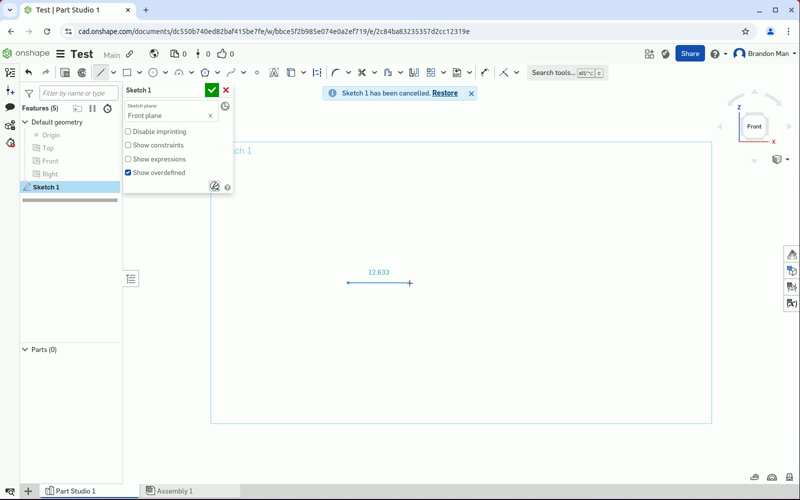
click(409, 282)
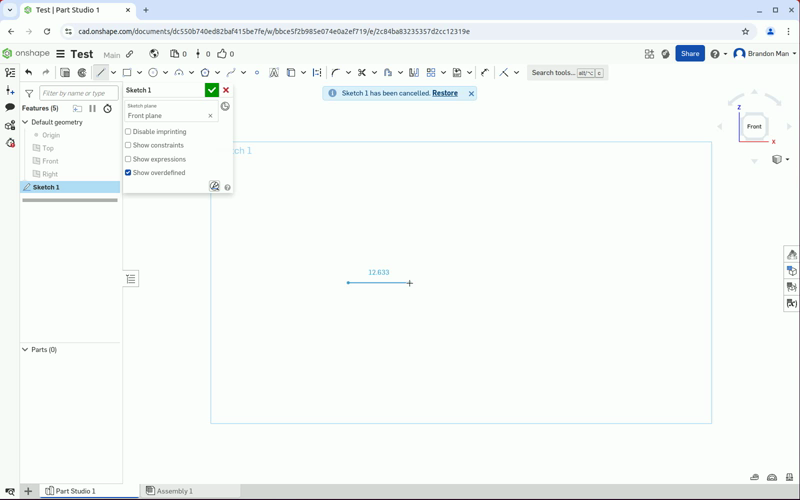
key_up(shift)
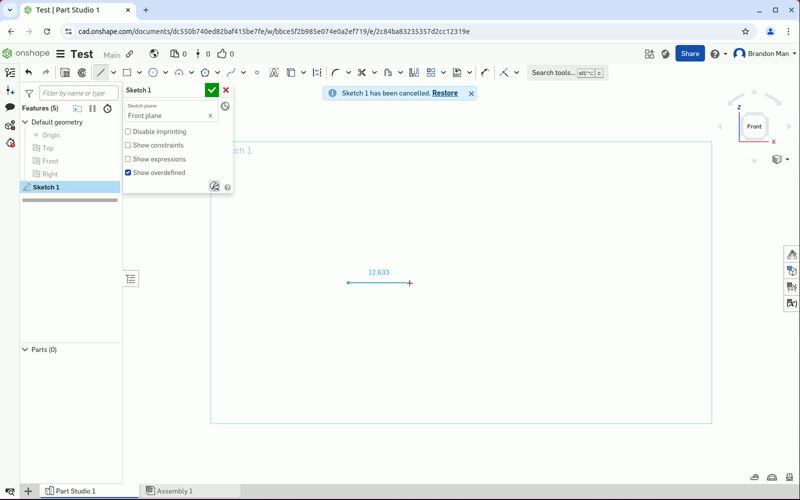
key(esc)
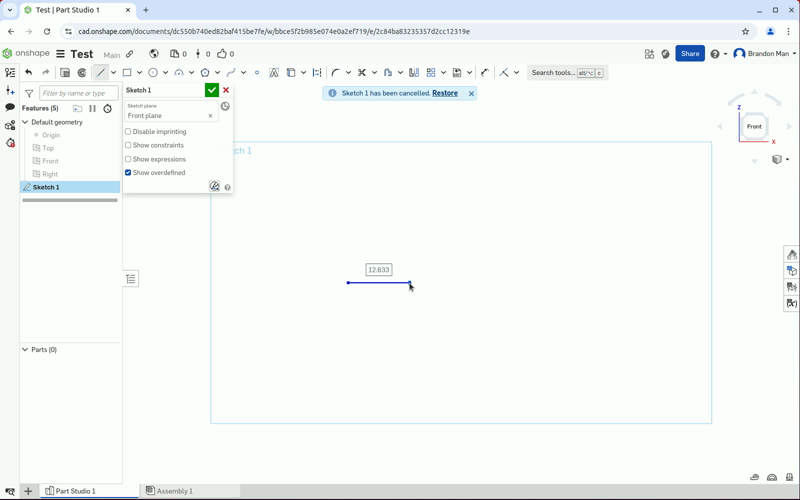
key(a)
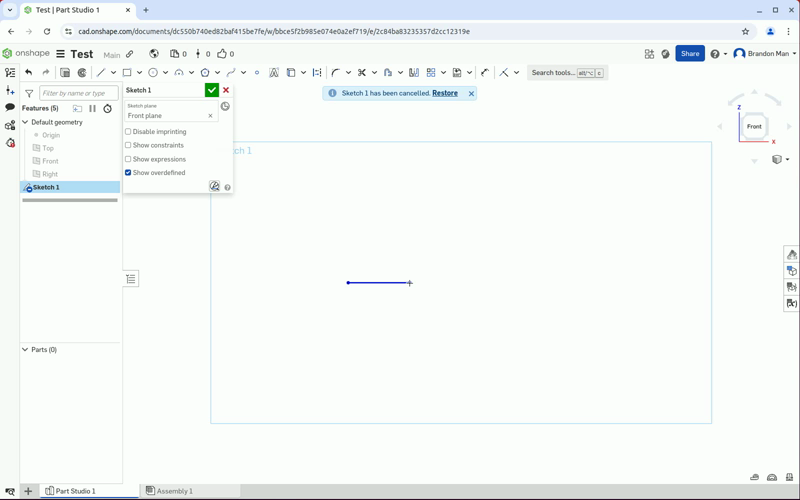
mouse_move(409, 282)
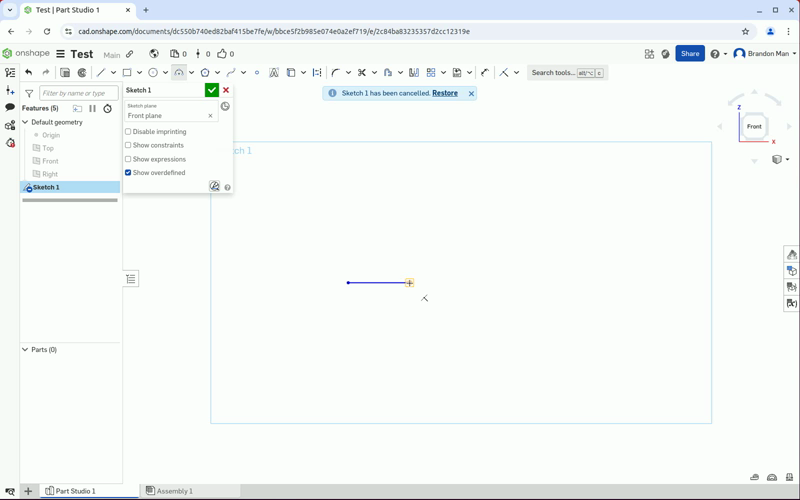
click(409, 282)
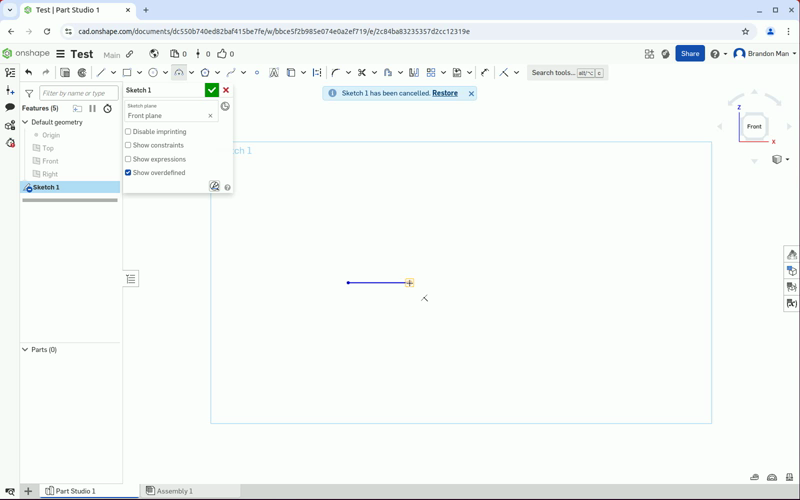
key_down(shift)
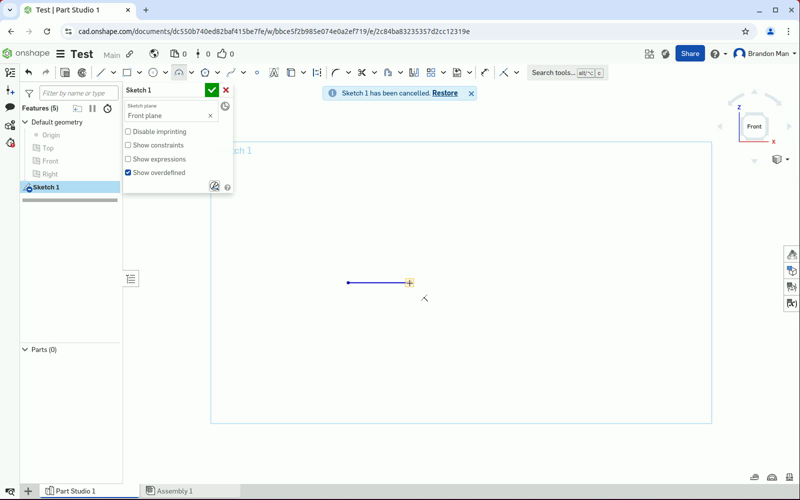
mouse_move(460, 231)
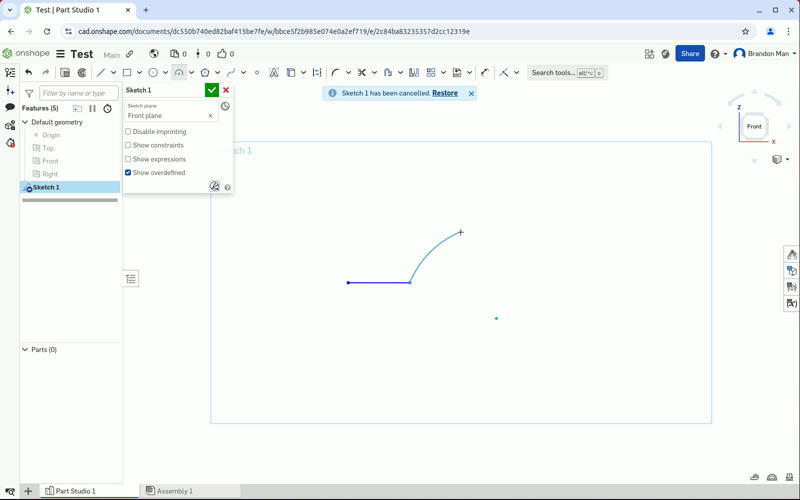
click(460, 231)
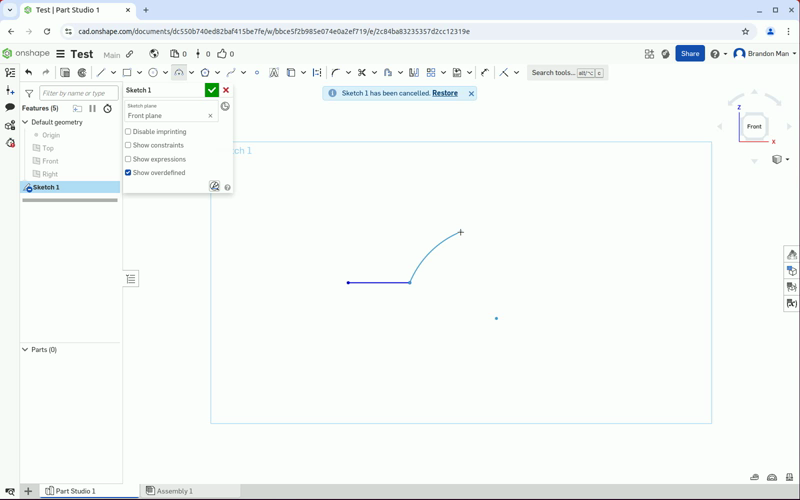
mouse_move(424, 246)
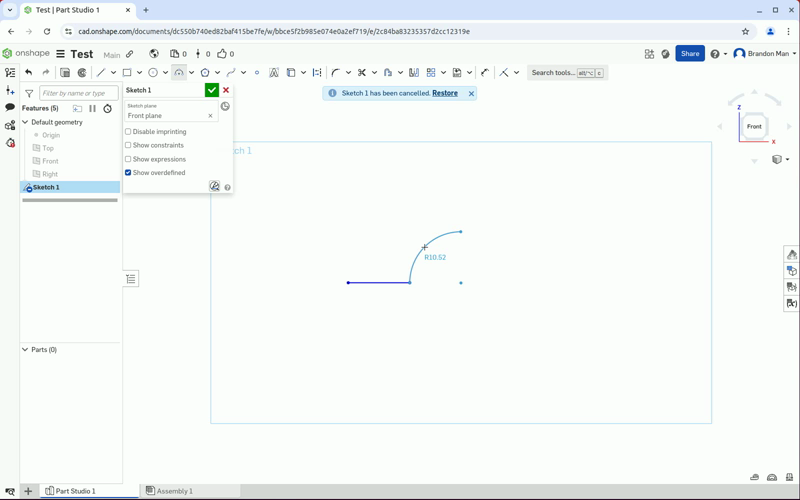
click(424, 246)
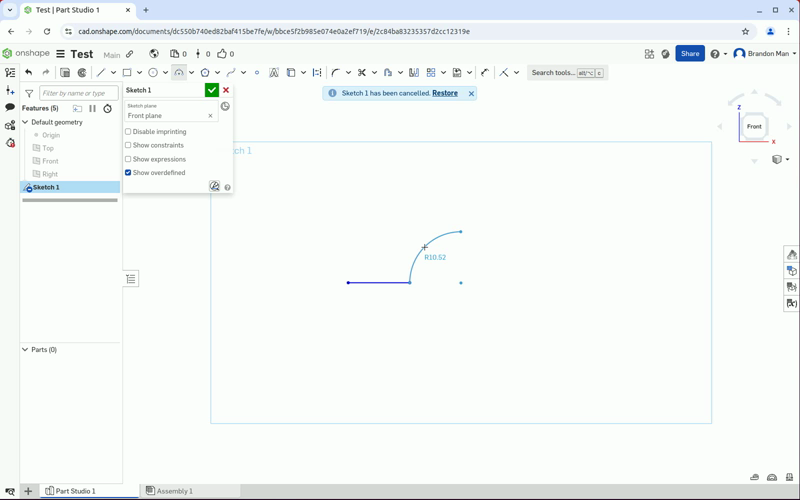
key_up(shift)
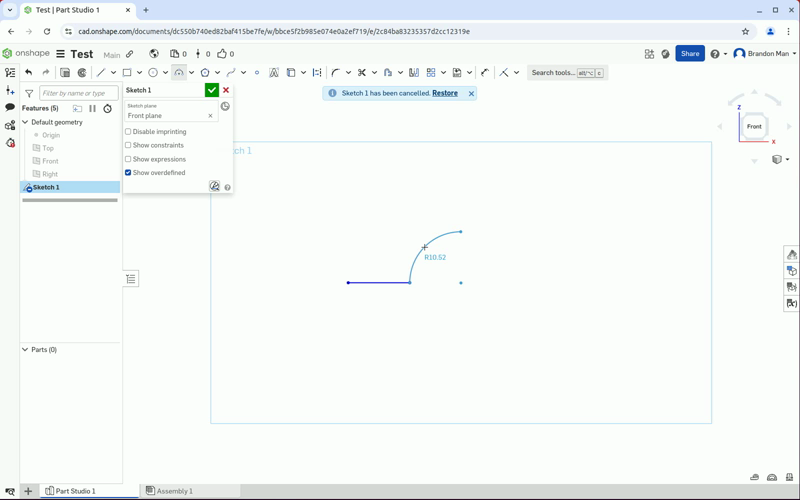
key(esc)
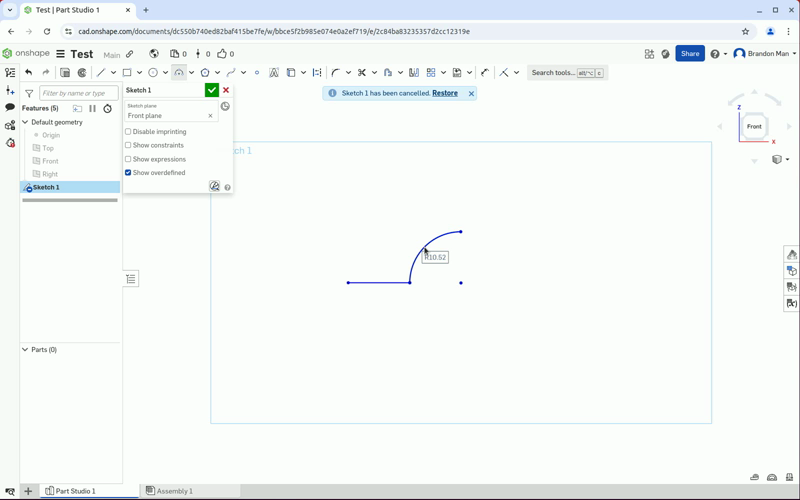
key(l)
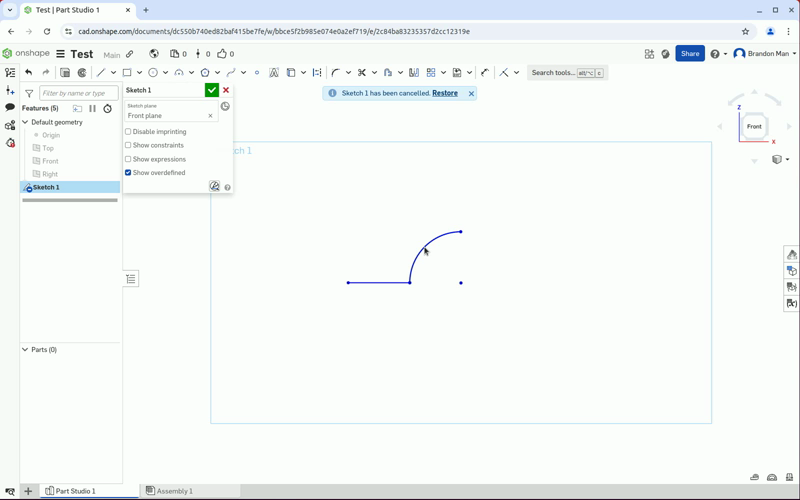
mouse_move(460, 231)
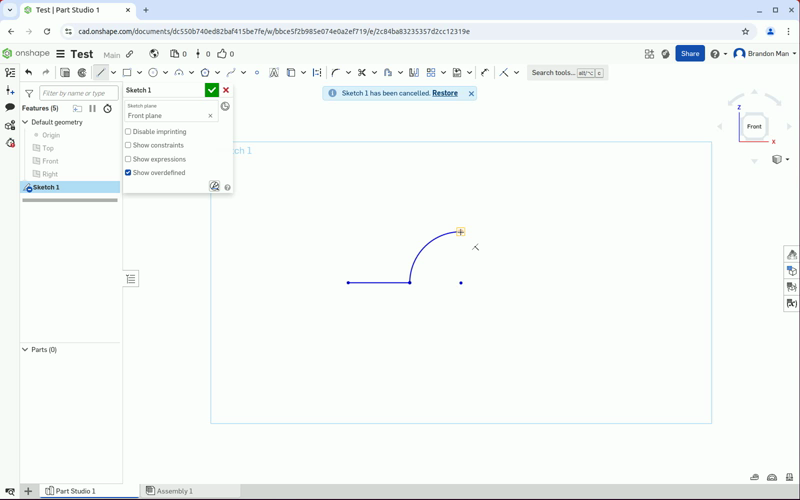
click(460, 231)
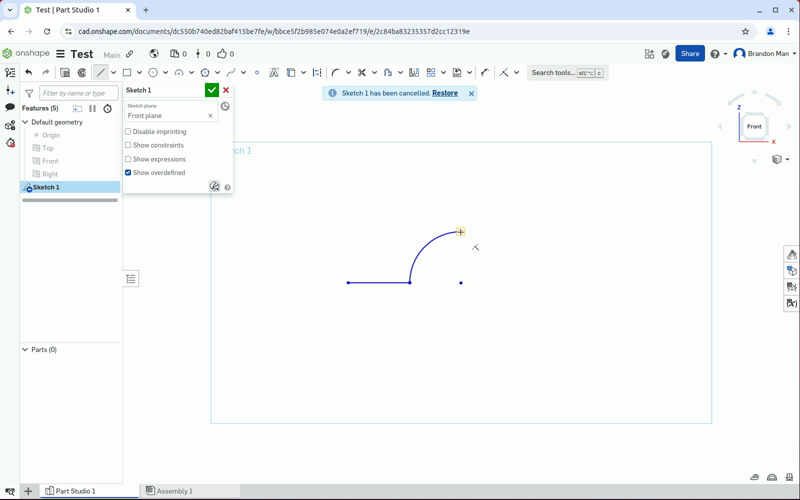
key_down(shift)
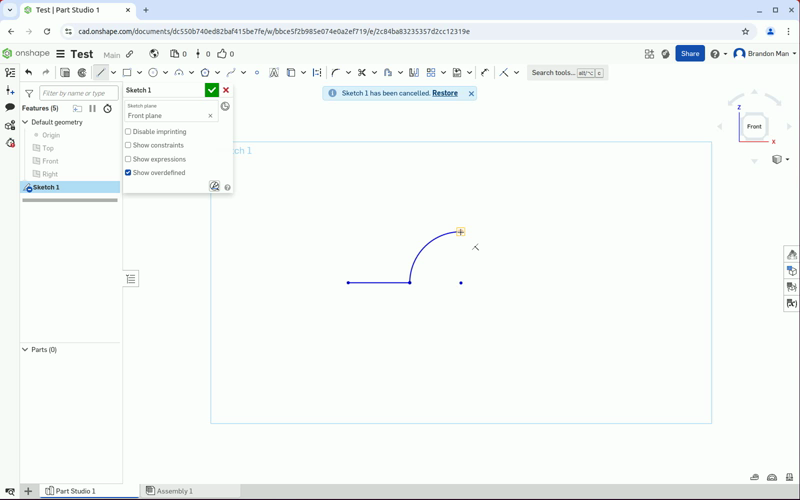
mouse_move(460, 170)
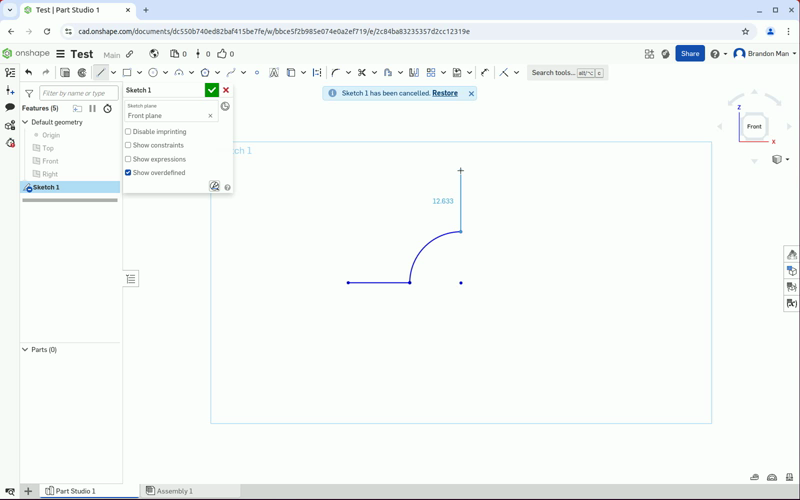
click(460, 170)
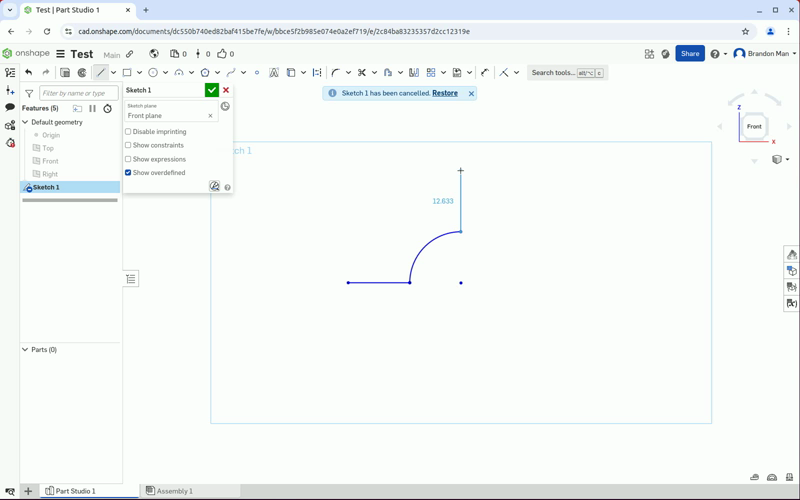
key_up(shift)
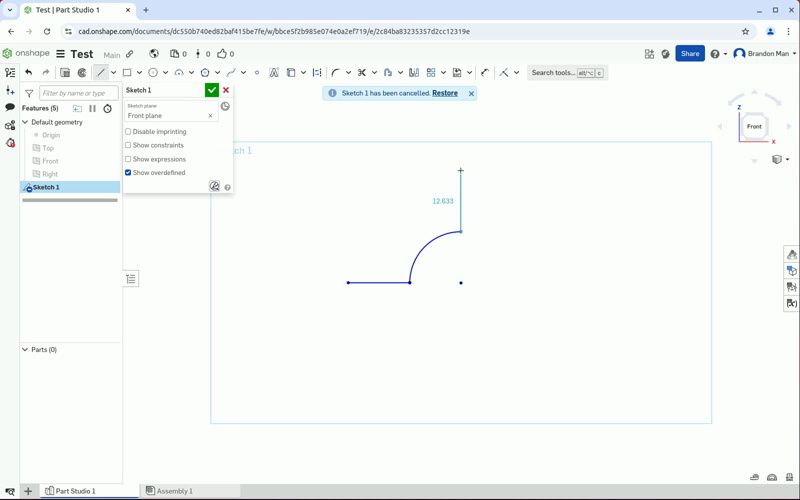
key_down(shift)
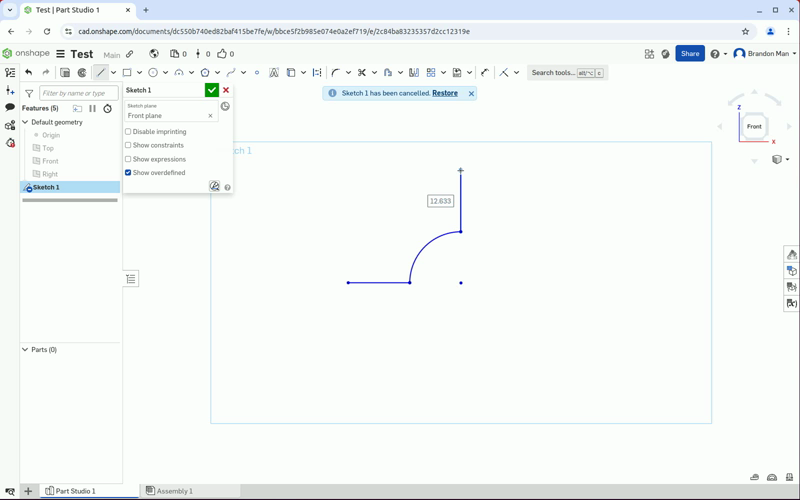
mouse_move(415, 236)
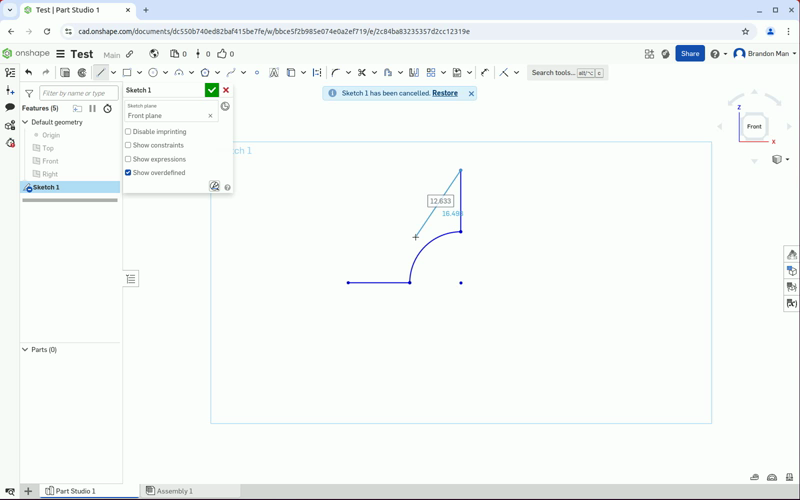
click(415, 236)
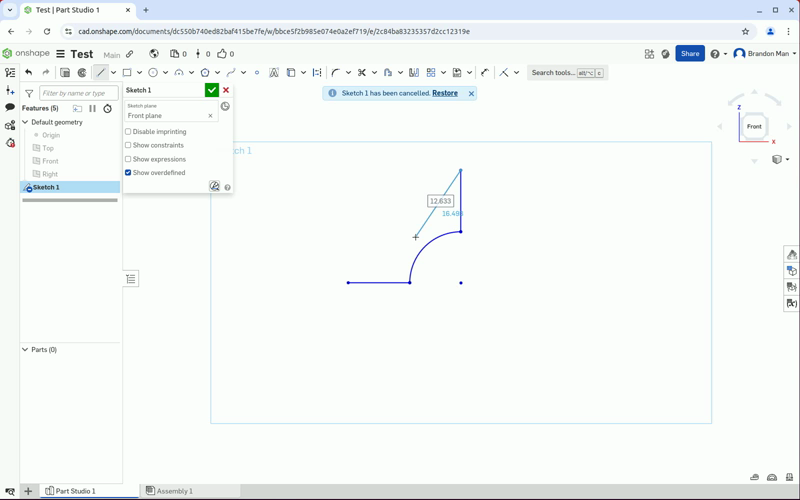
key_up(shift)
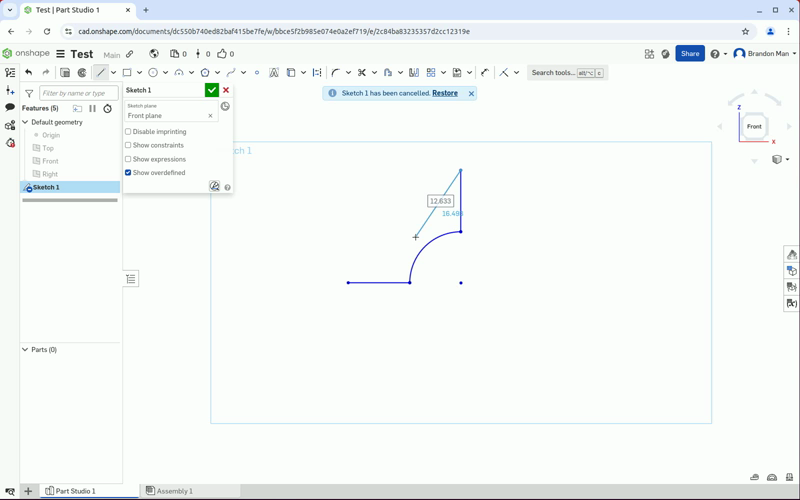
key_down(shift)
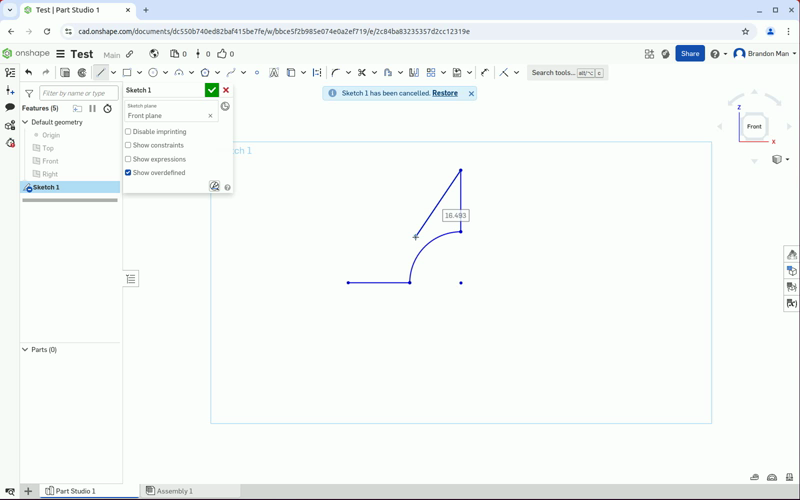
mouse_move(348, 282)
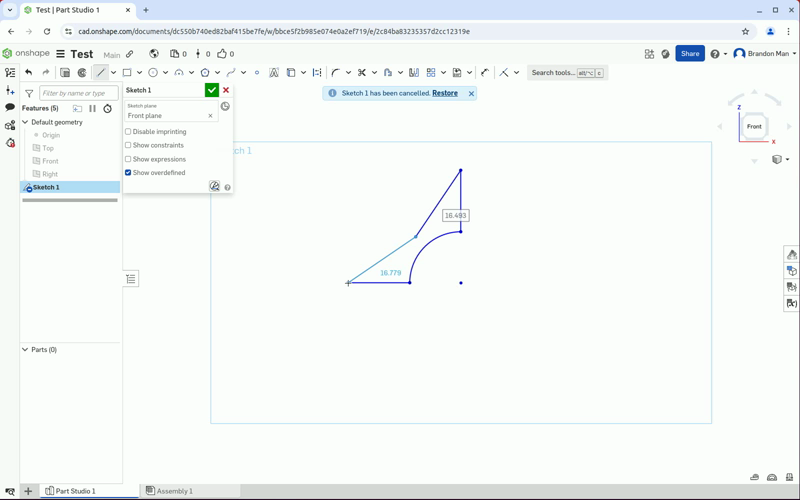
key_up(shift)
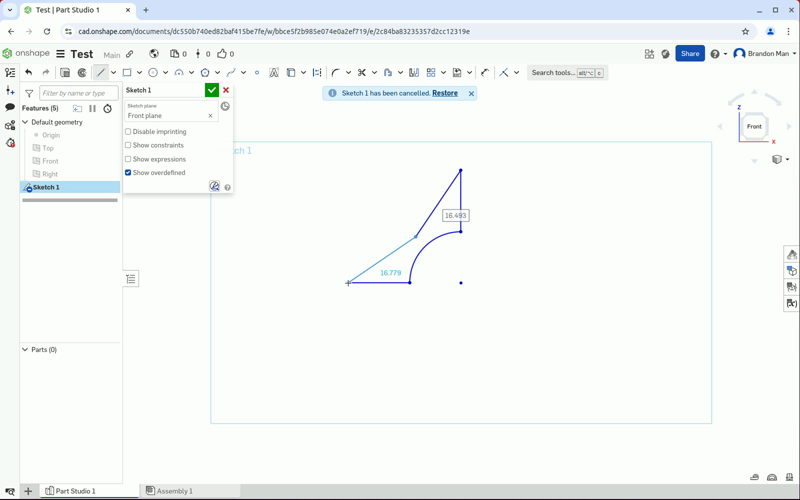
click(348, 282)
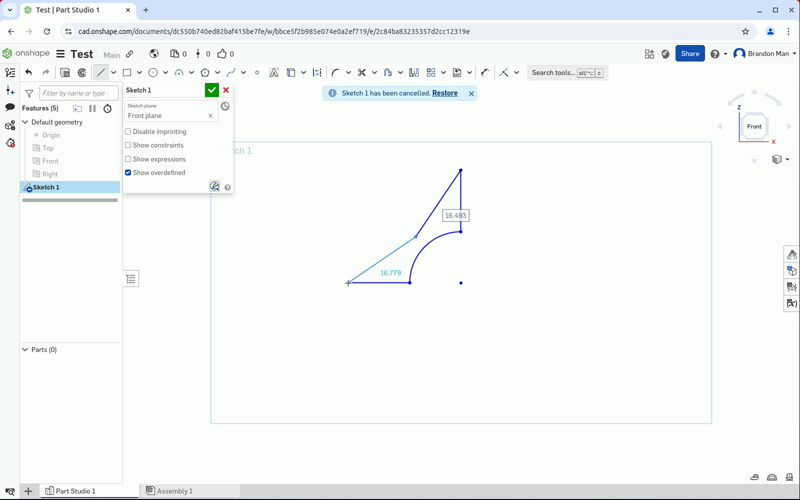
key(esc)
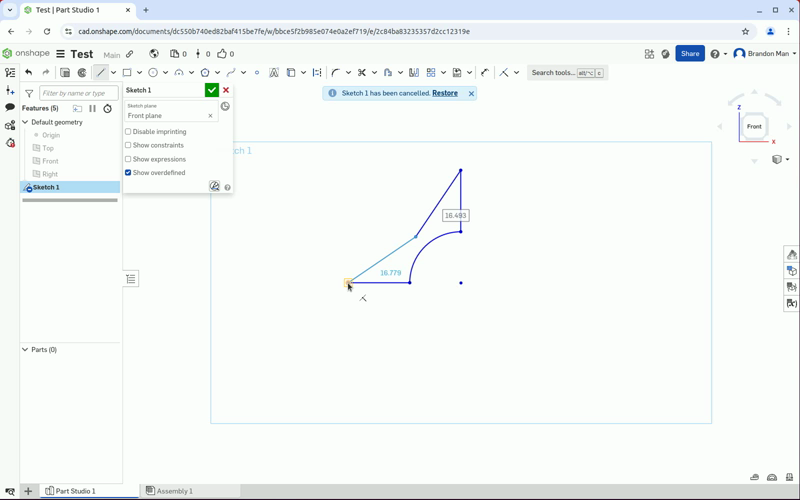
mouse_move(445, 202)
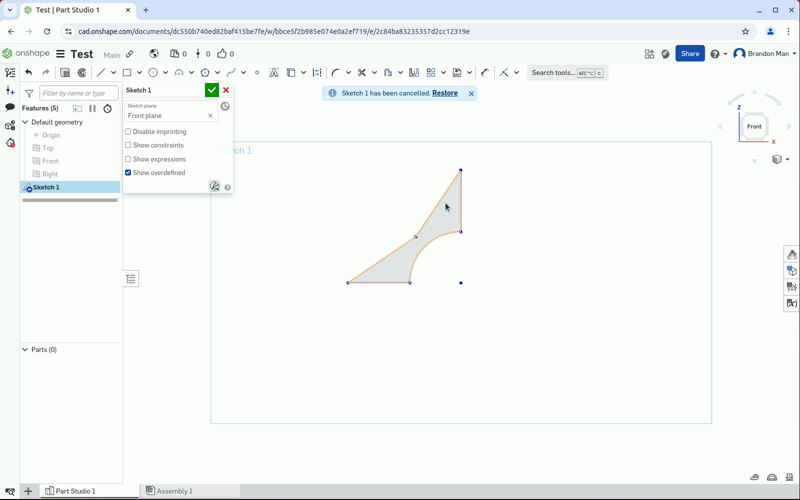
click(445, 202)
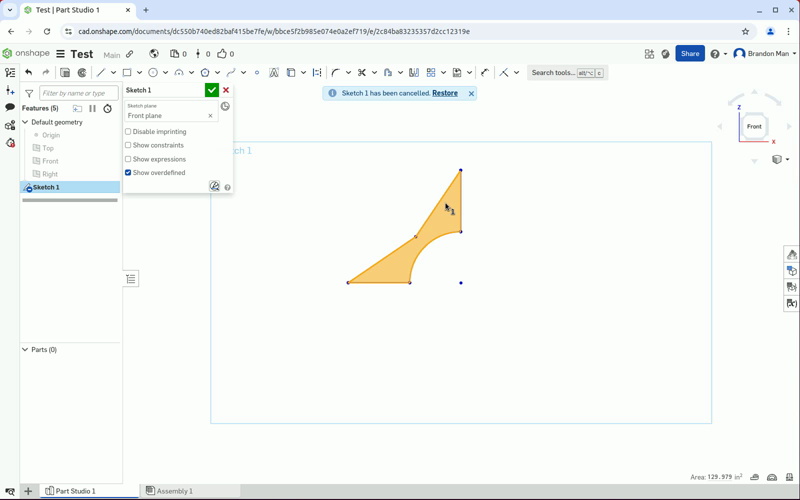
mouse_move(73, 352)
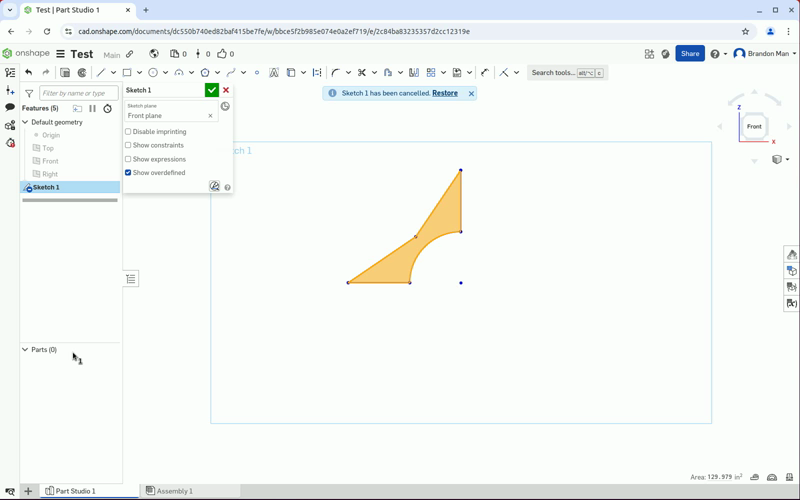
key(shift+y)
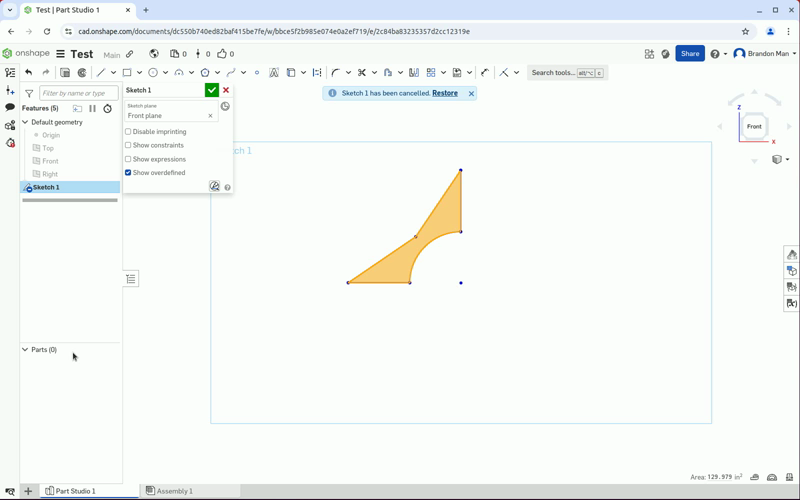
key(shift+e)
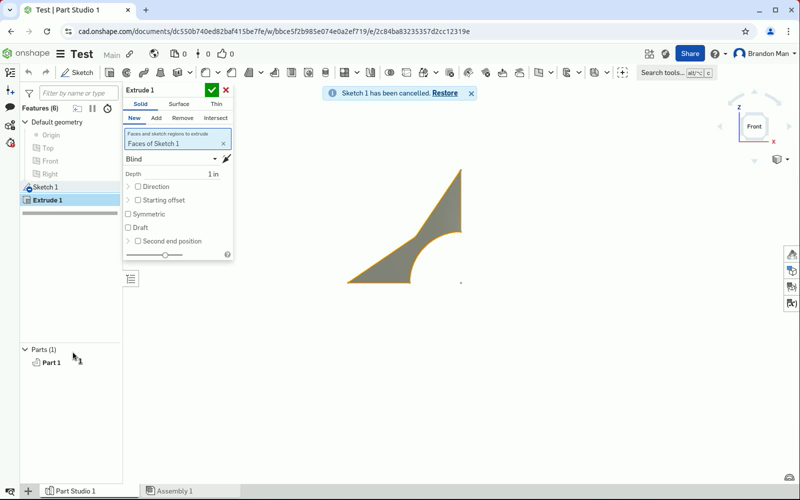
mouse_move(143, 106)
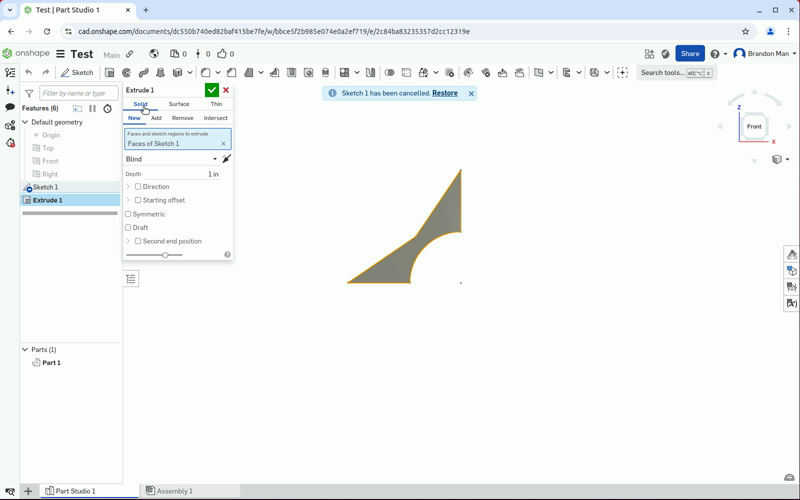
click(143, 106)
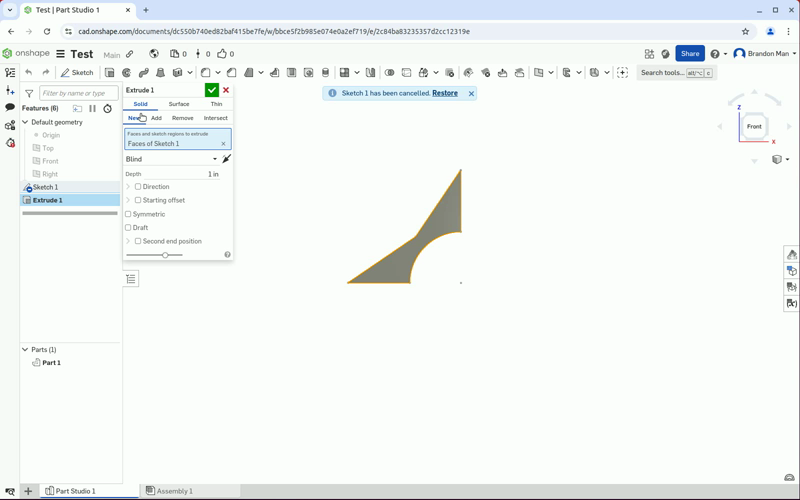
mouse_move(137, 120)
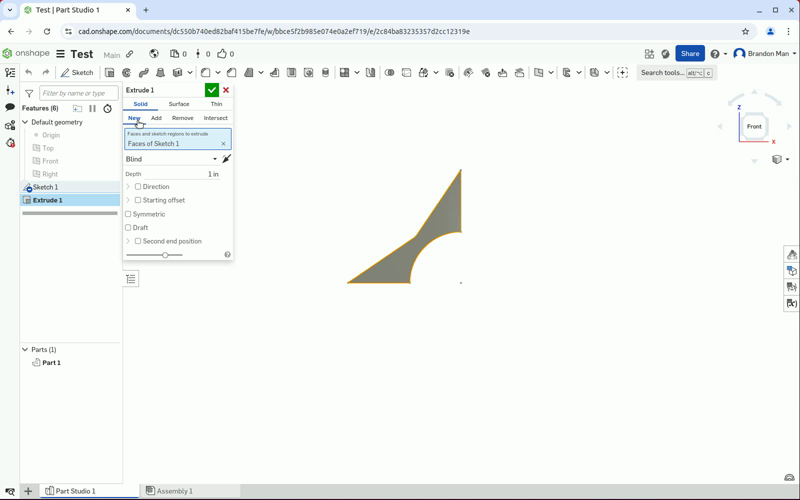
click(137, 120)
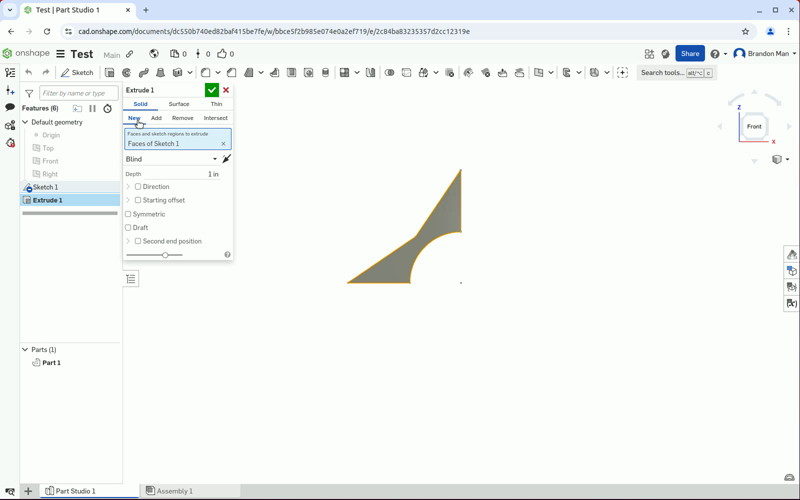
key(tab, 4)
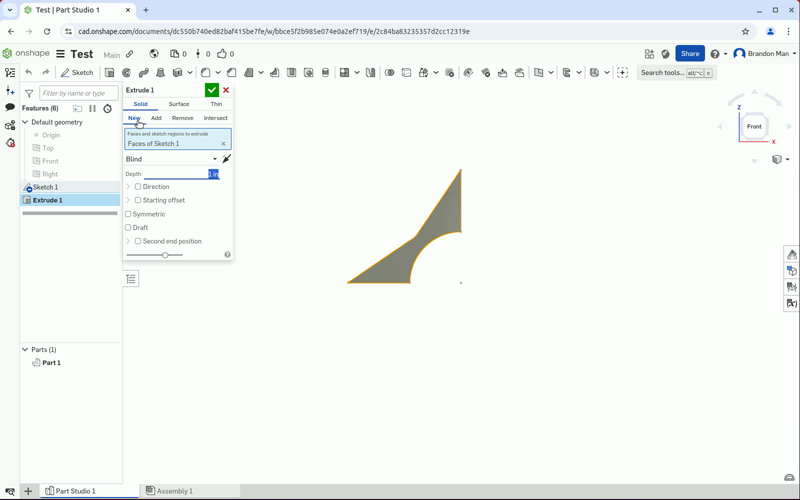
text(6.499)
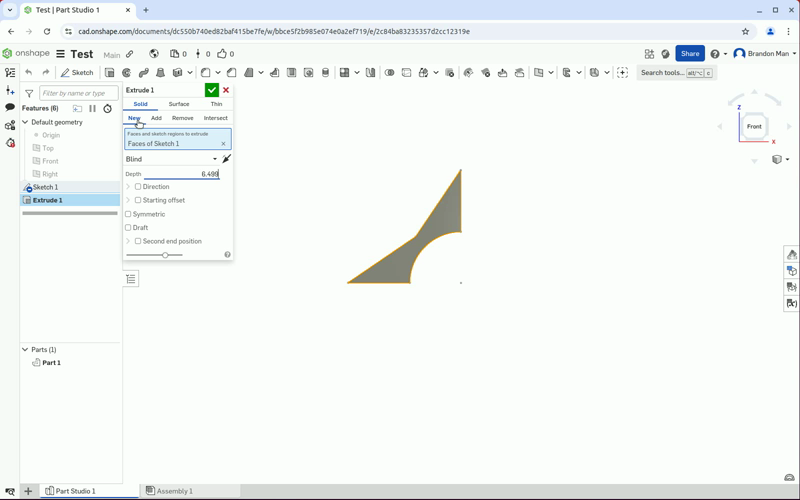
key(enter)
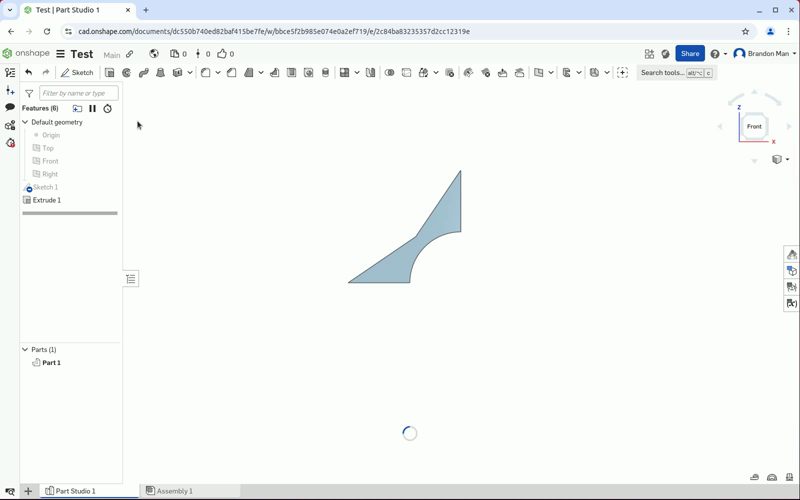
key(shift+h)
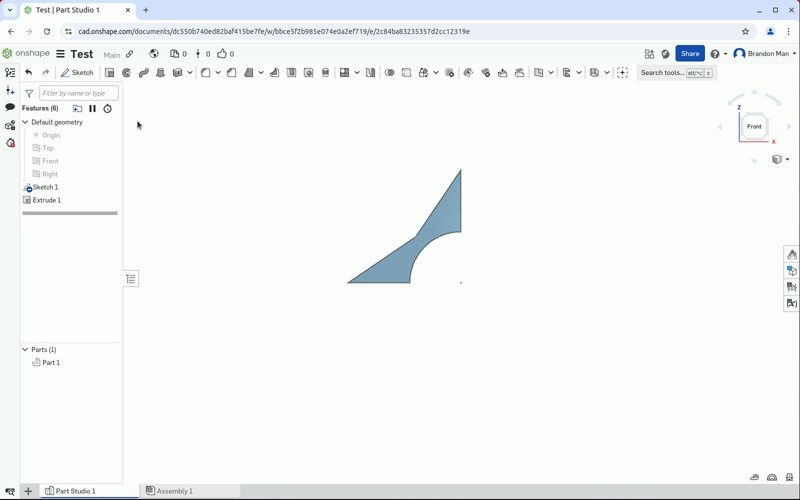
key(shift+h)
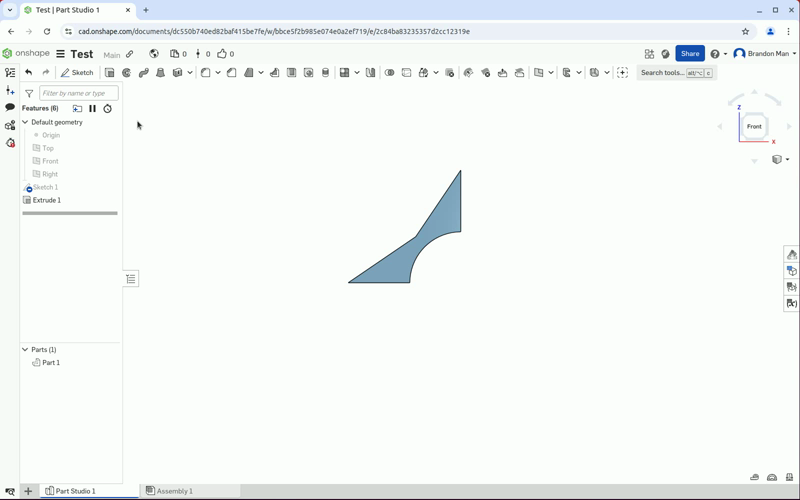
mouse_move(73, 189)
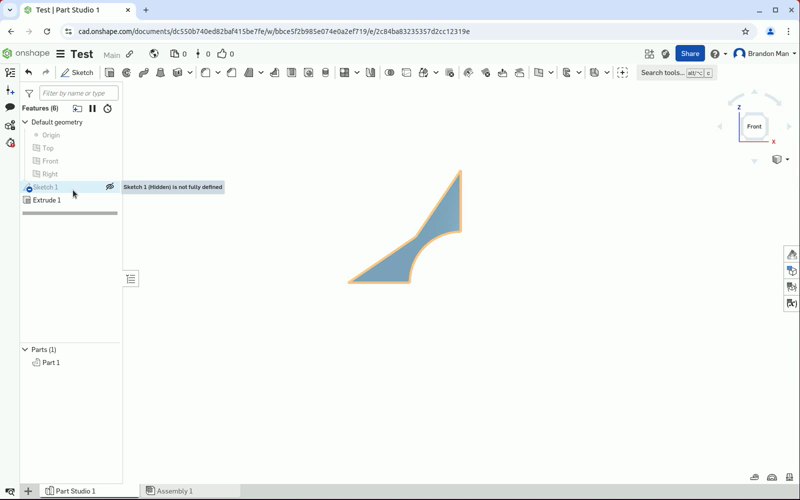
click(73, 189)
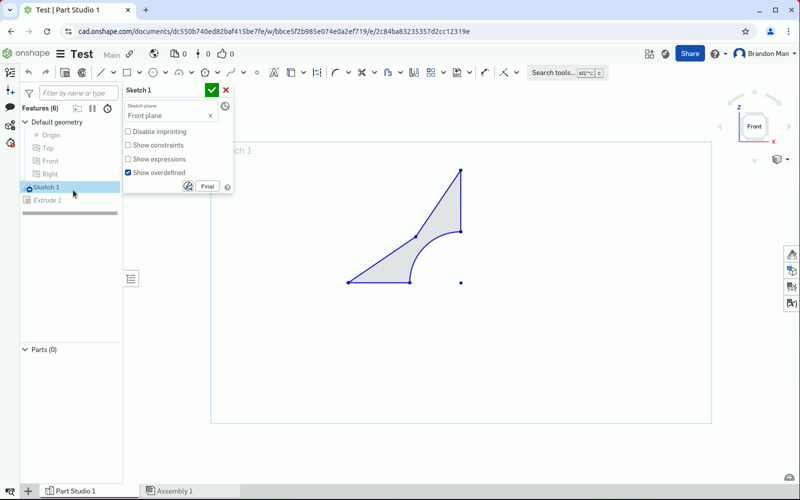
mouse_move(229, 92)
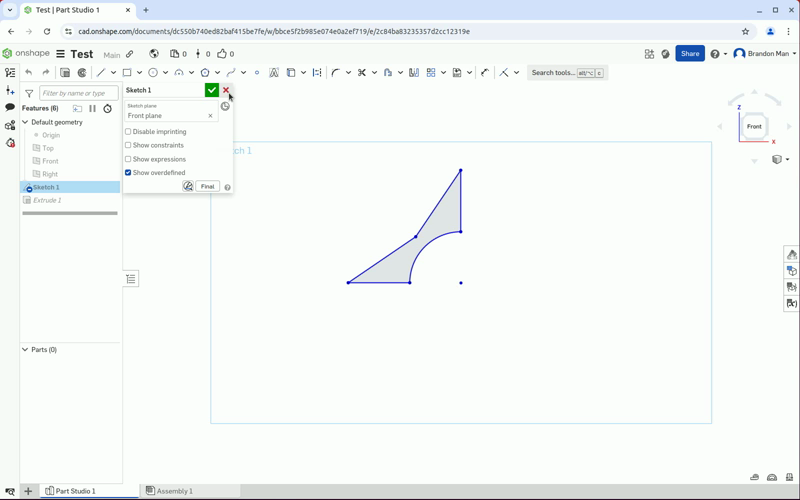
click(229, 92)
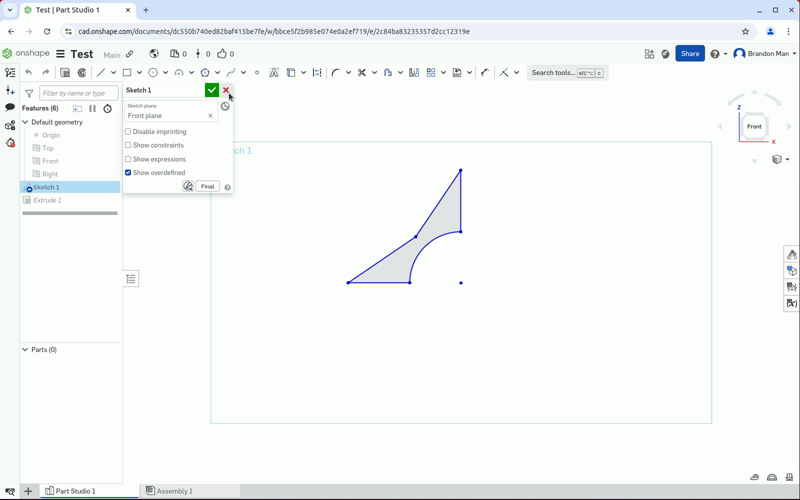
key(shift+s)
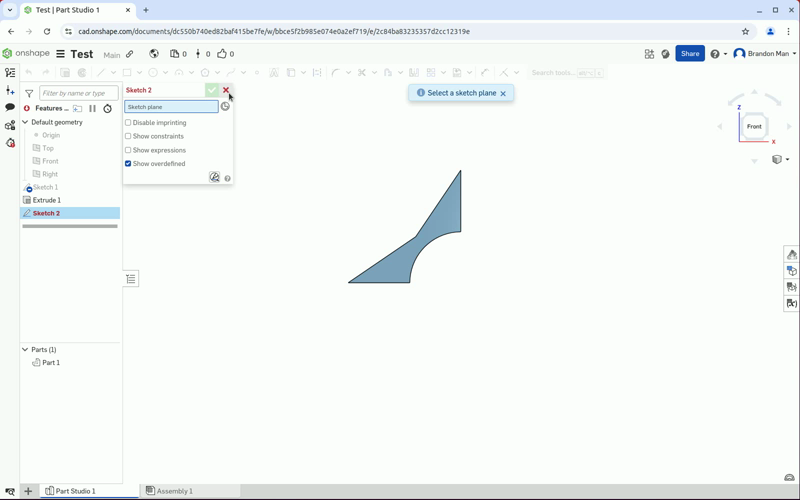
mouse_move(73, 163)
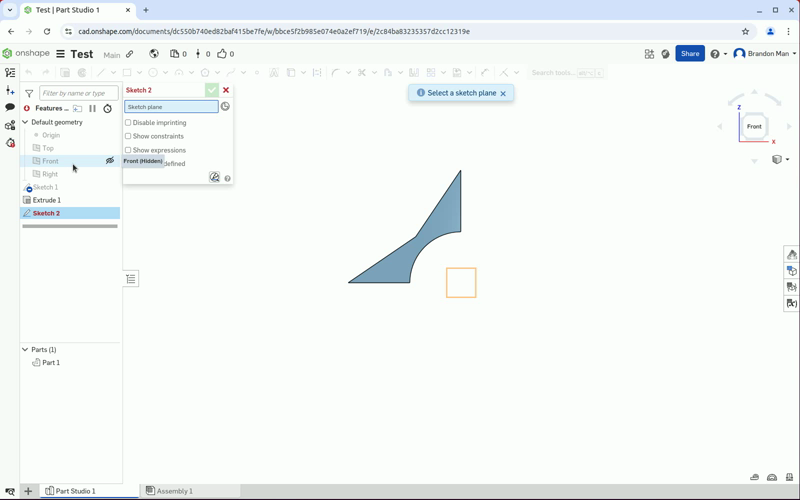
click(73, 163)
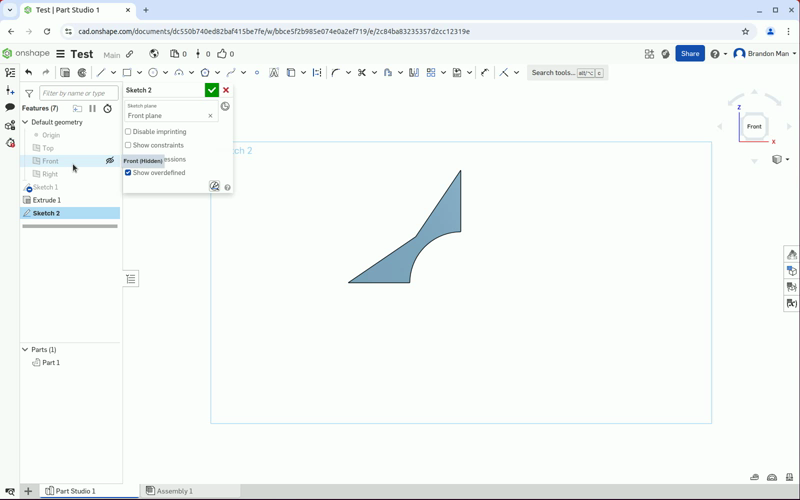
mouse_move(73, 352)
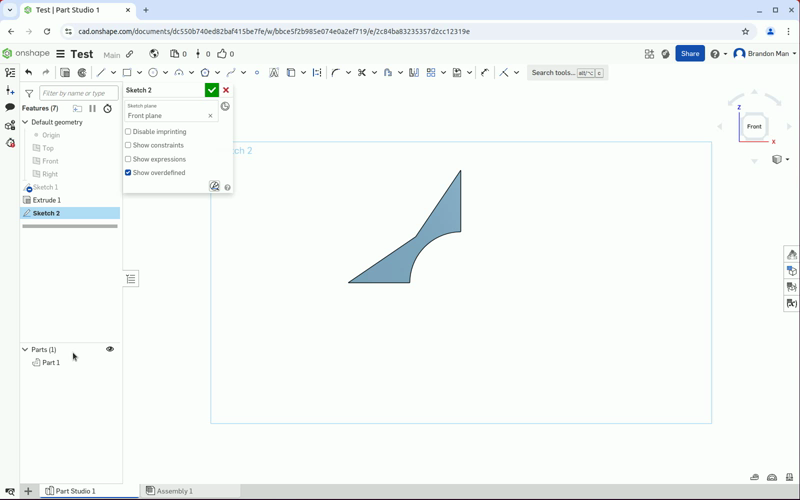
key(y)
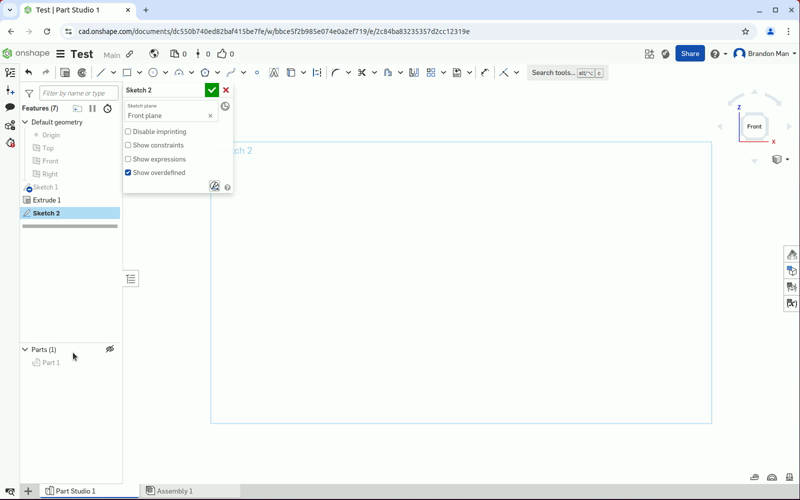
key(a)
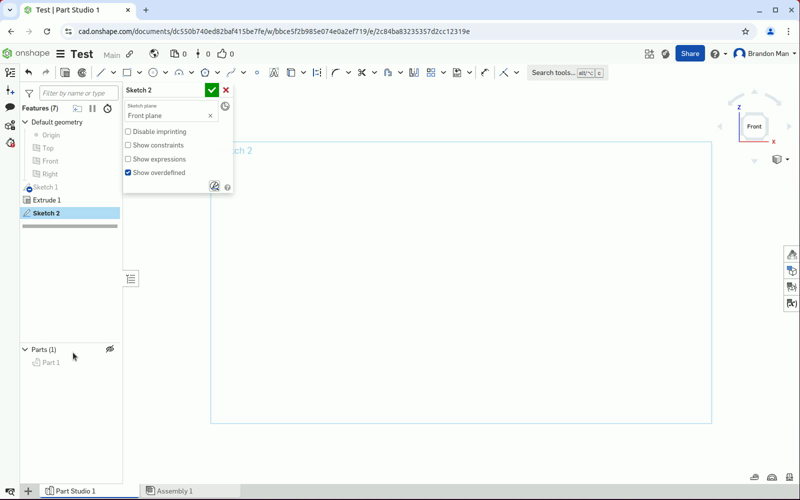
key_down(shift)
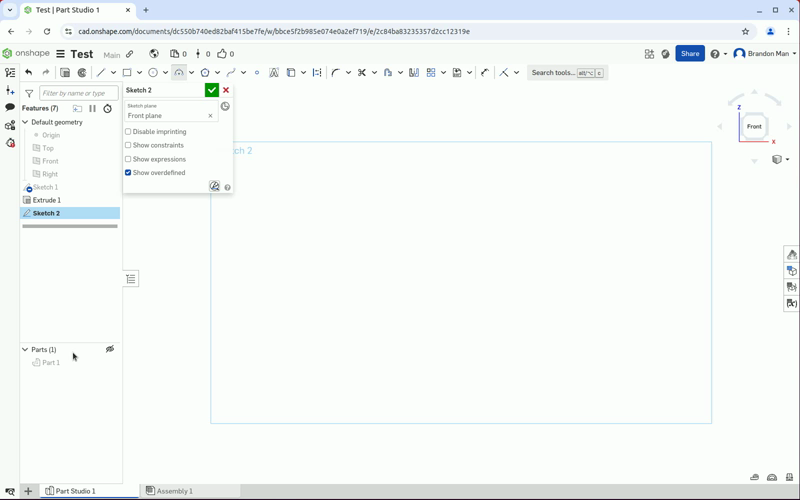
mouse_move(460, 231)
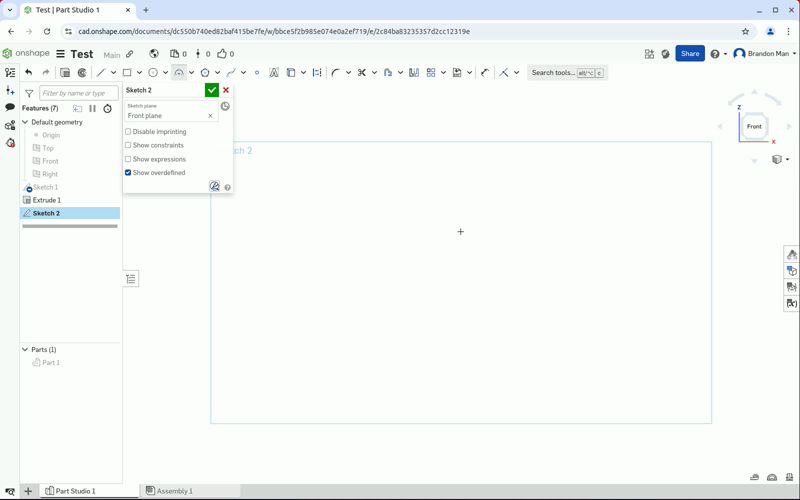
click(460, 231)
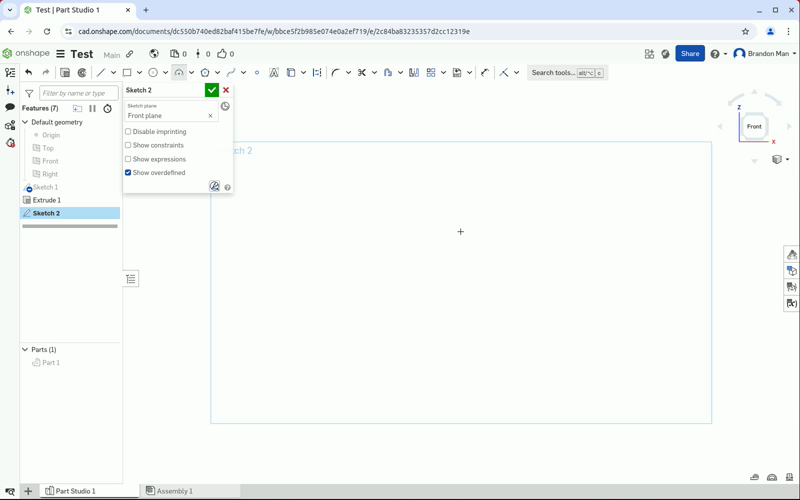
key_up(shift)
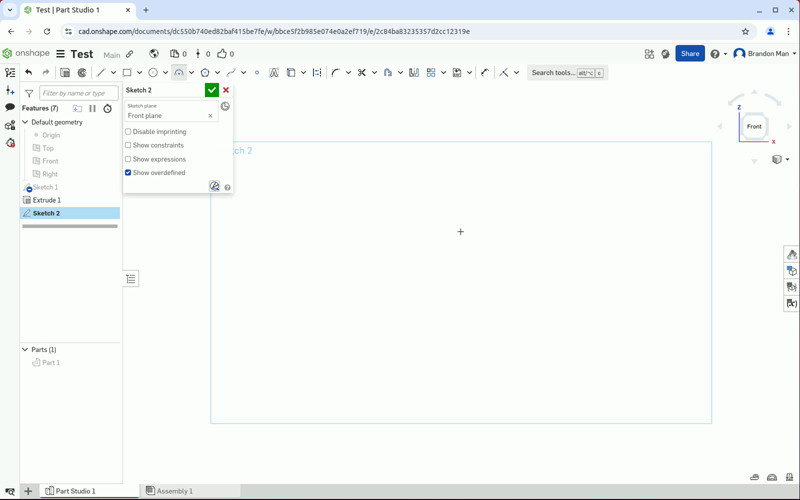
key_down(shift)
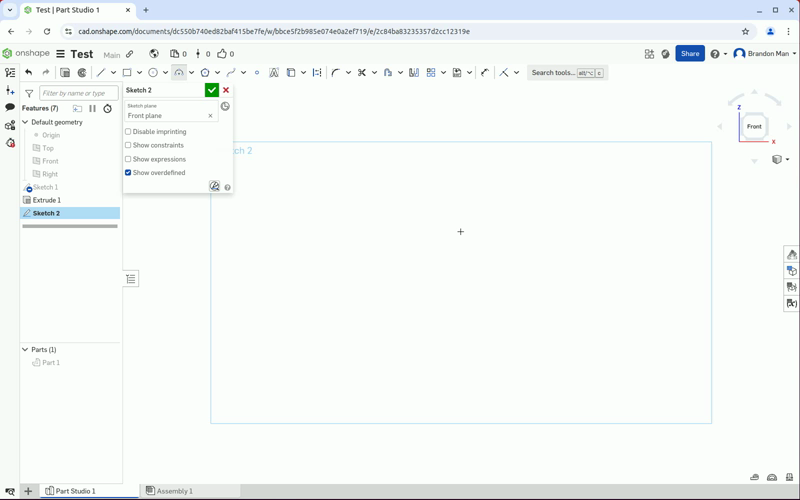
mouse_move(512, 282)
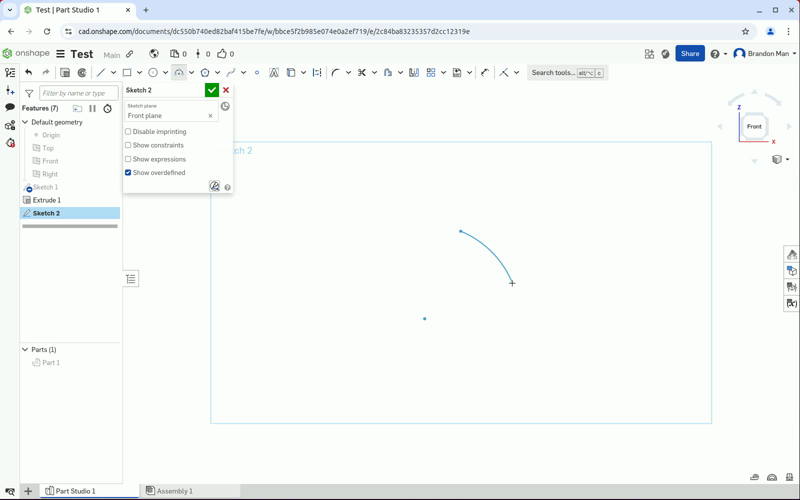
click(512, 282)
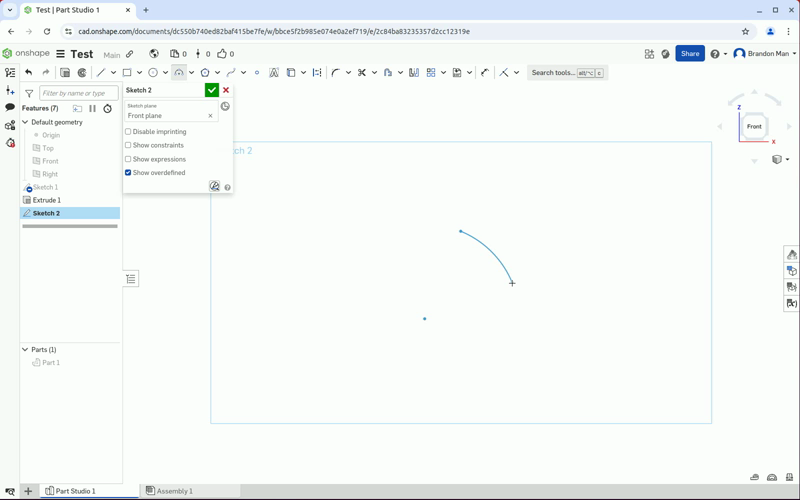
mouse_move(497, 246)
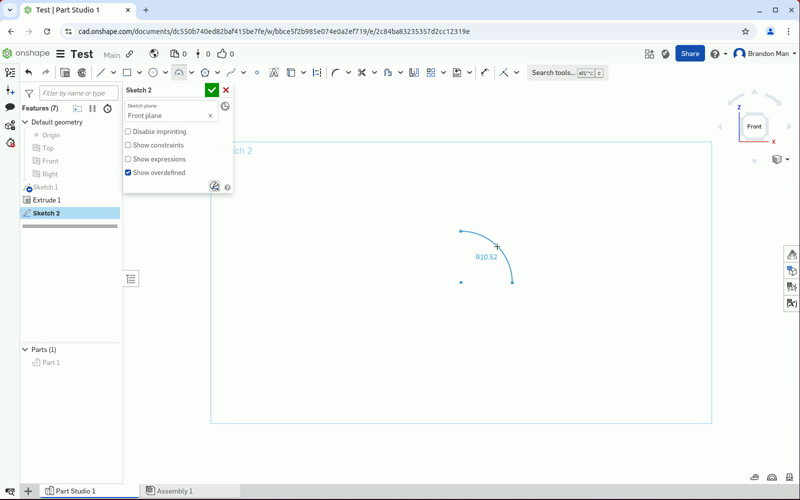
click(497, 246)
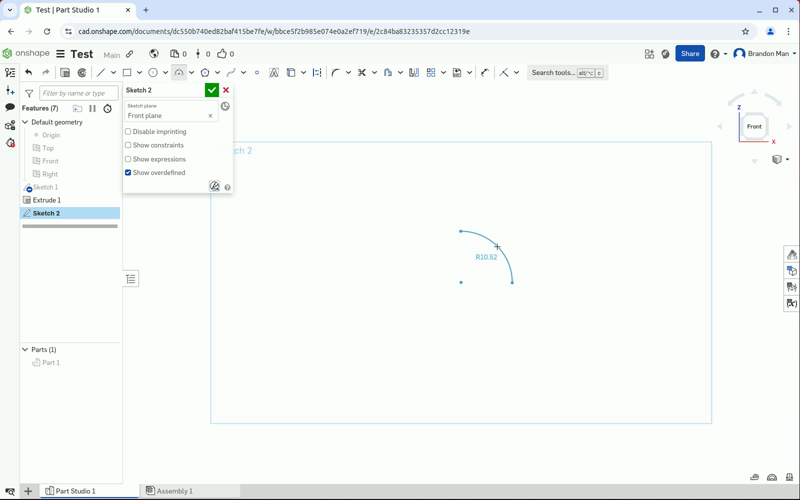
key_up(shift)
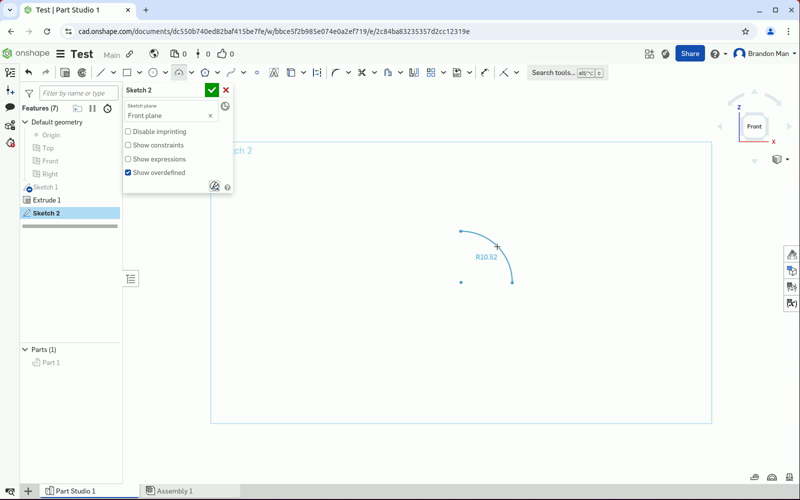
key(esc)
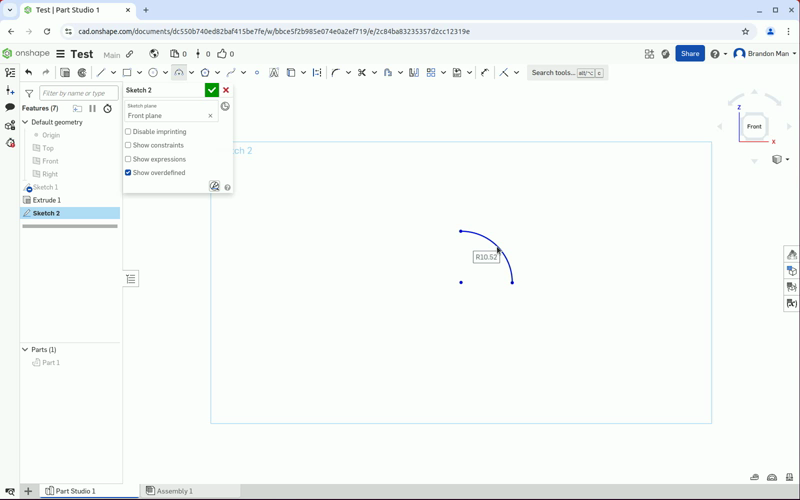
key(l)
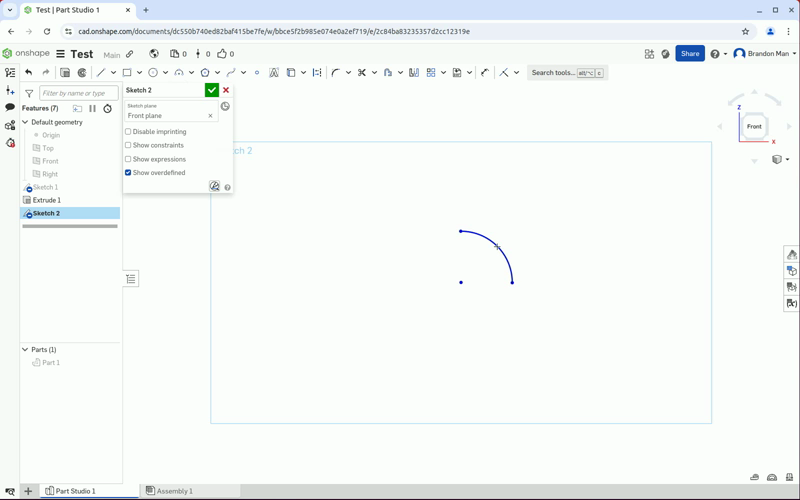
mouse_move(512, 282)
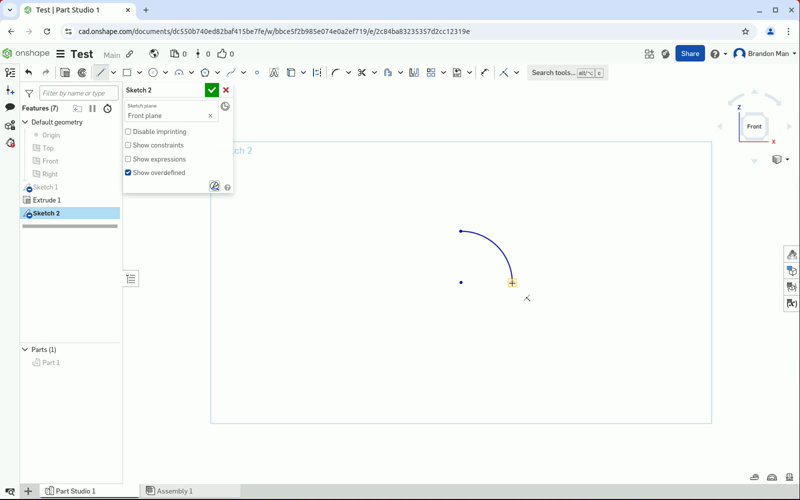
click(512, 282)
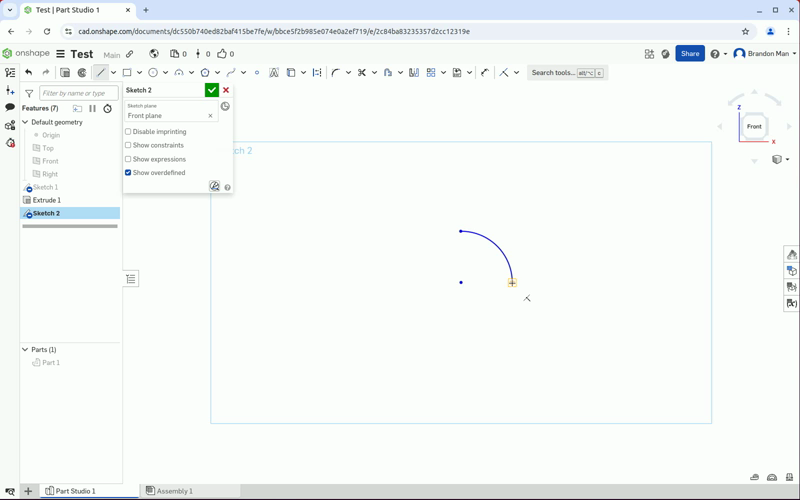
key_down(shift)
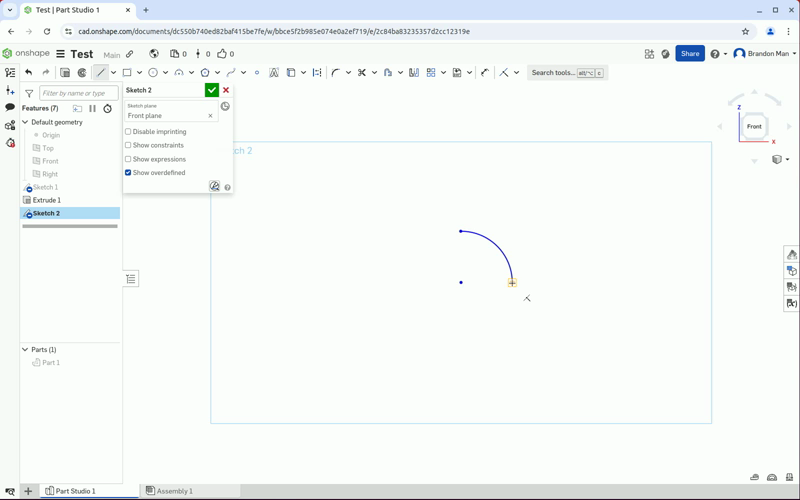
mouse_move(542, 282)
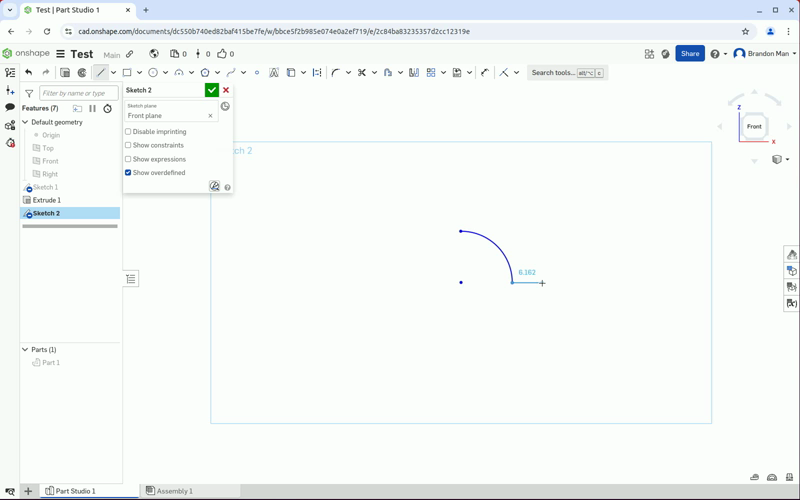
mouse_move(572, 282)
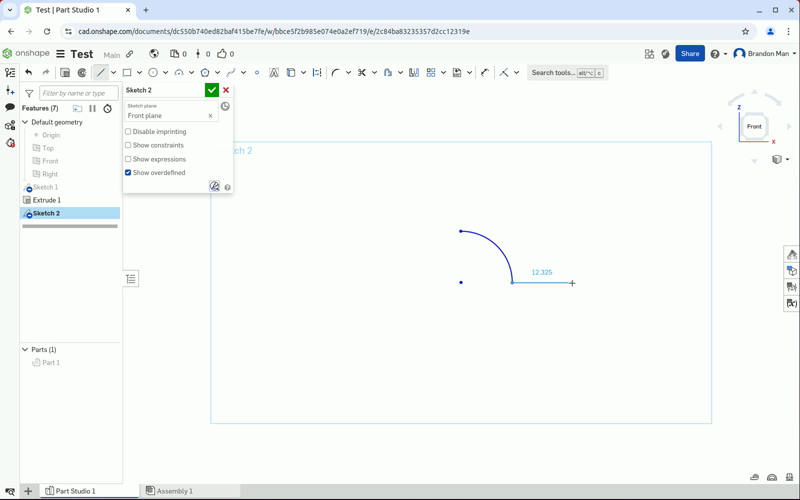
click(572, 282)
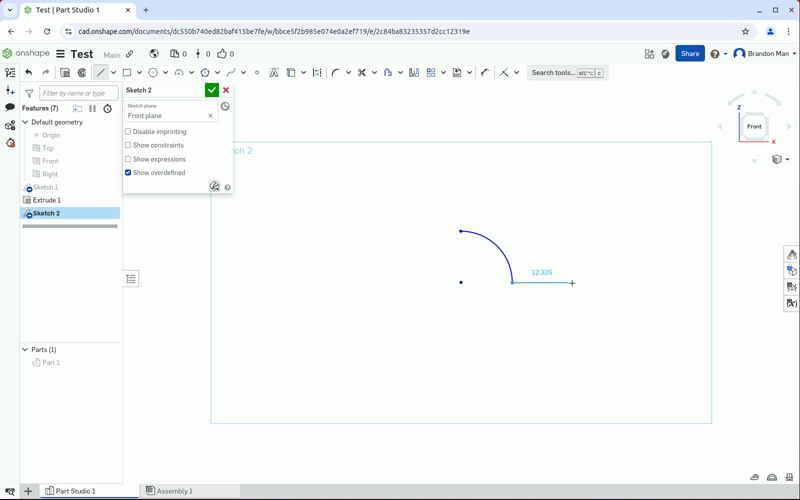
key_up(shift)
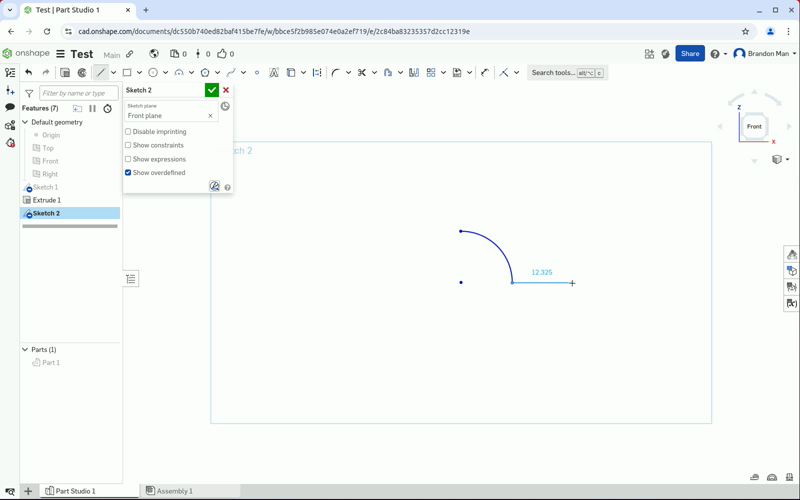
key_down(shift)
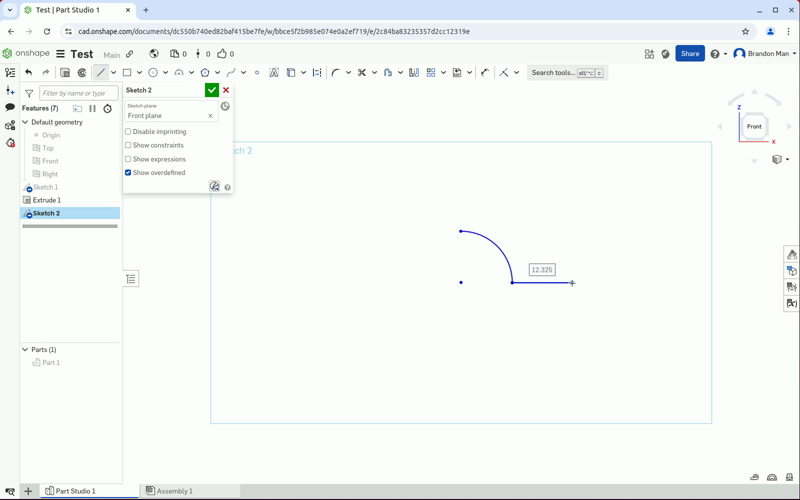
mouse_move(507, 237)
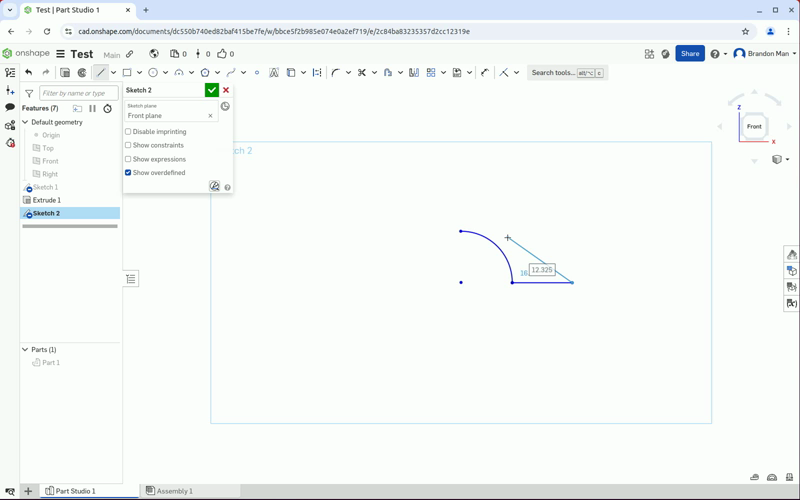
click(507, 237)
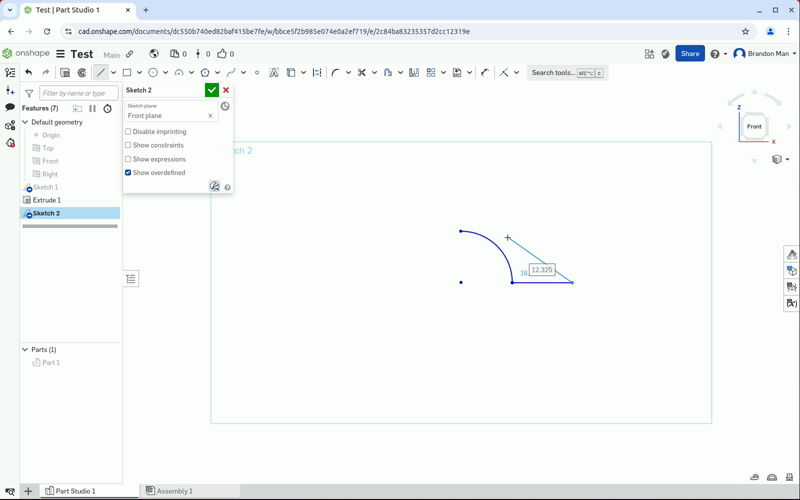
key_up(shift)
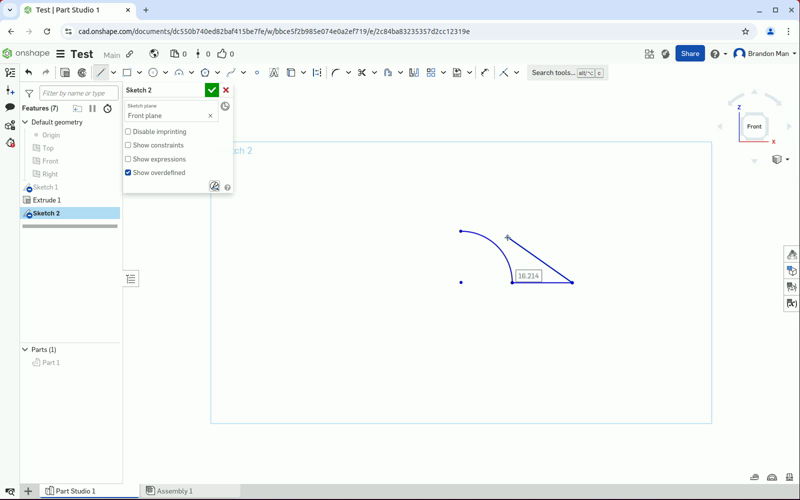
key_down(shift)
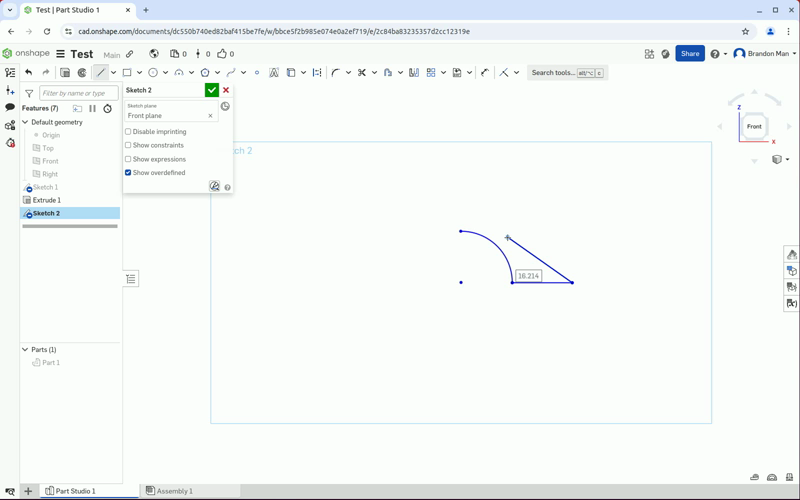
mouse_move(460, 170)
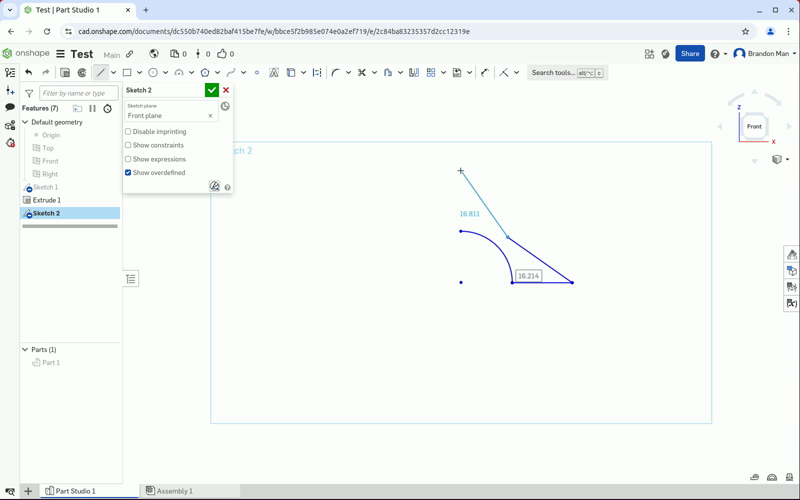
click(460, 170)
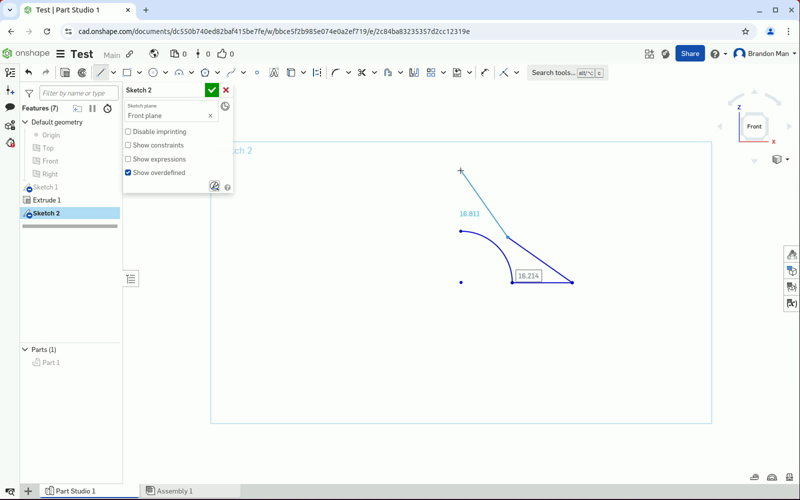
key_up(shift)
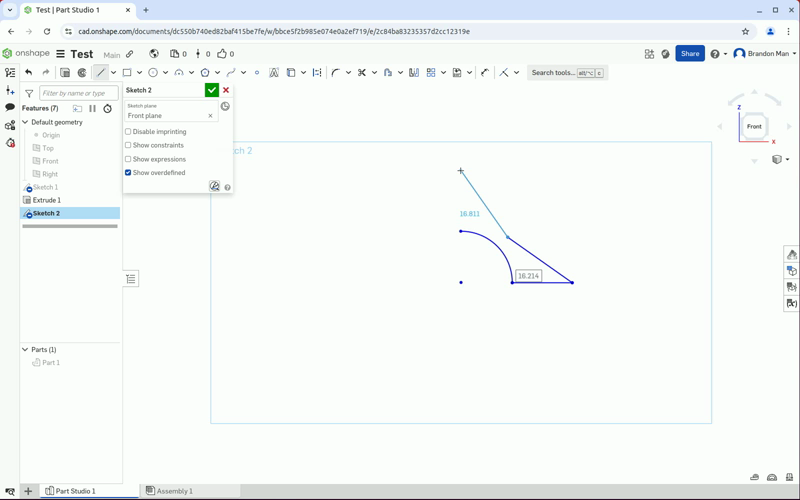
key_down(shift)
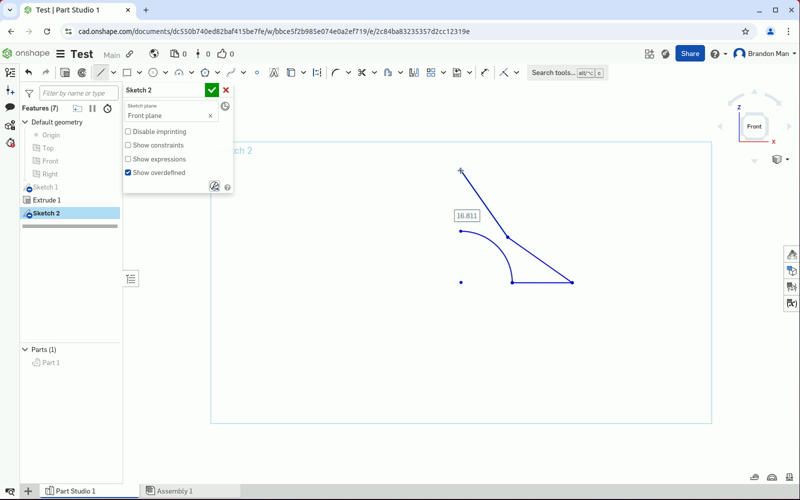
mouse_move(460, 231)
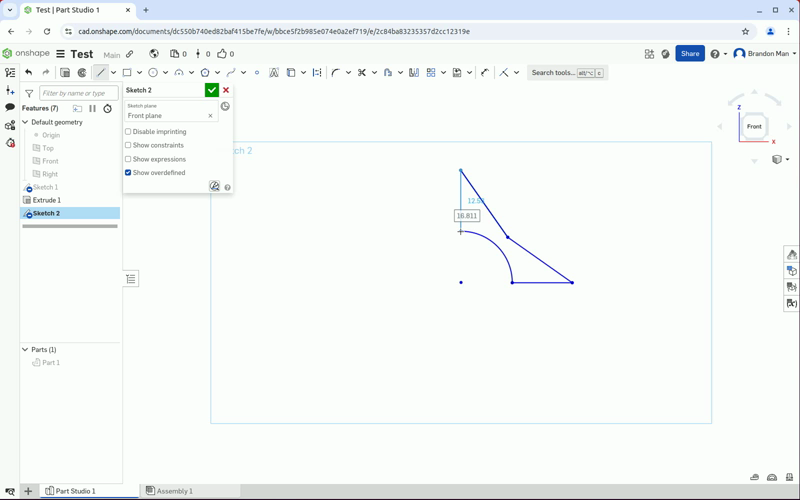
key_up(shift)
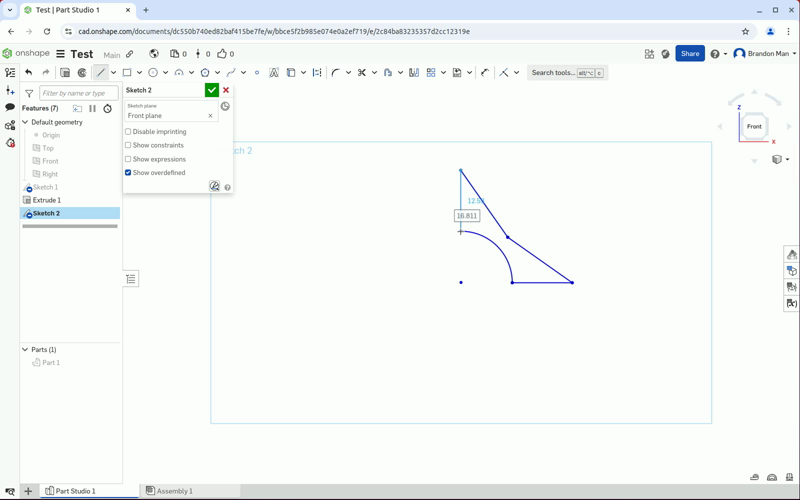
click(460, 231)
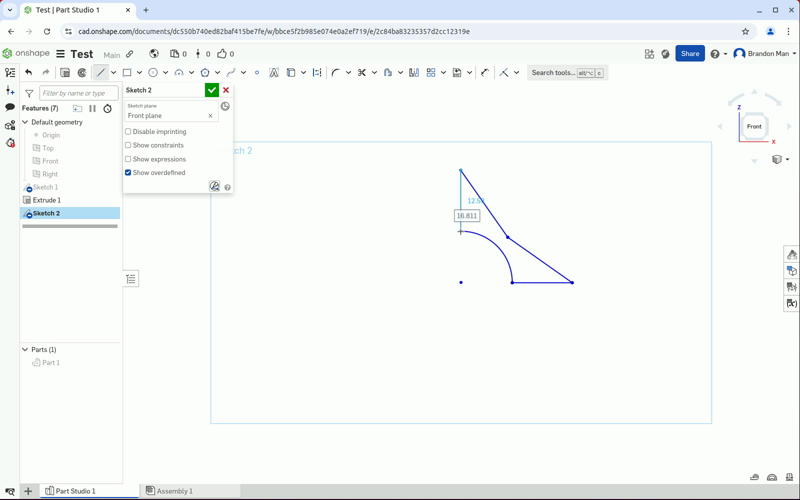
key(esc)
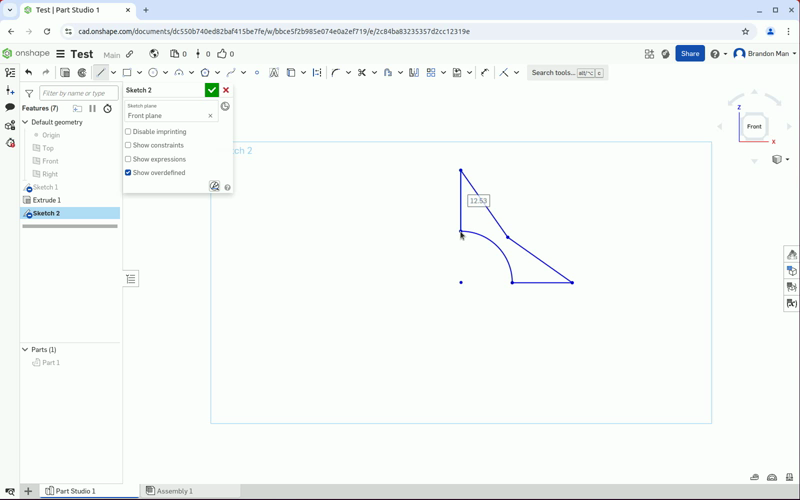
mouse_move(474, 220)
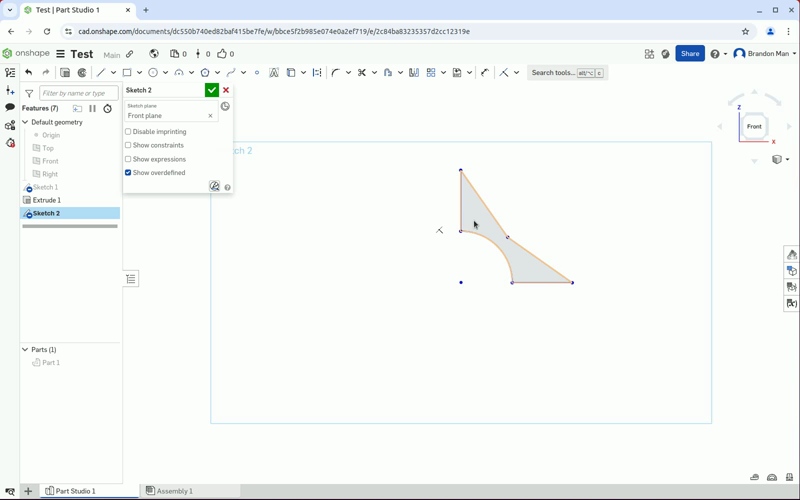
click(474, 220)
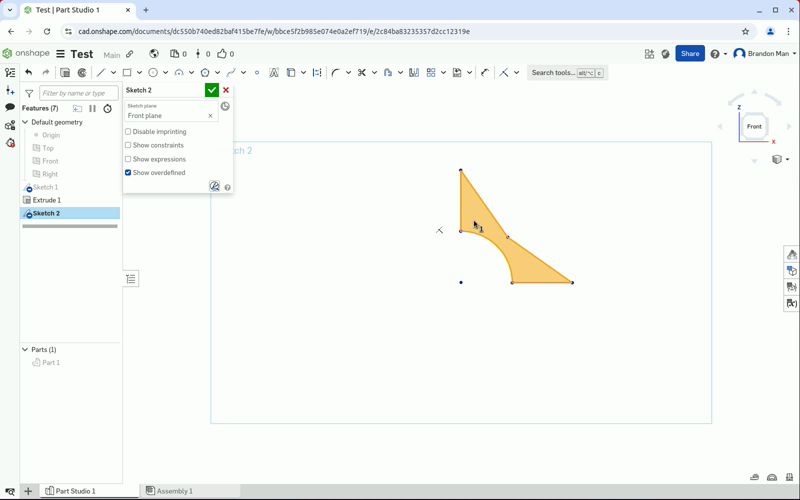
mouse_move(73, 352)
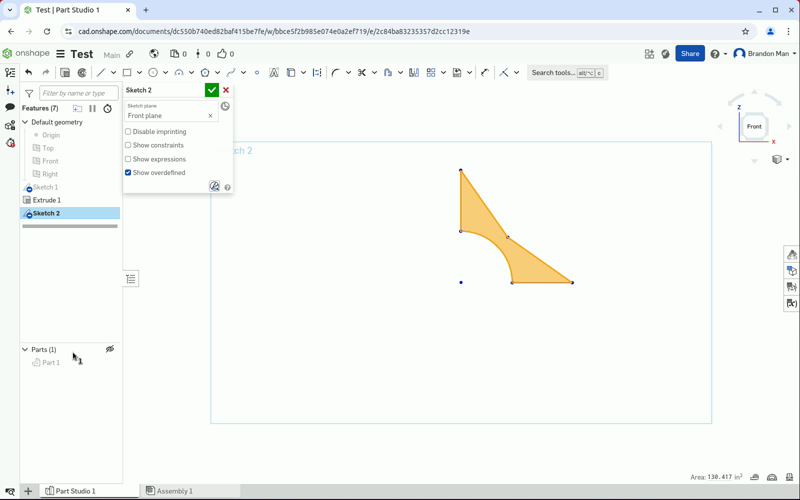
key(shift+y)
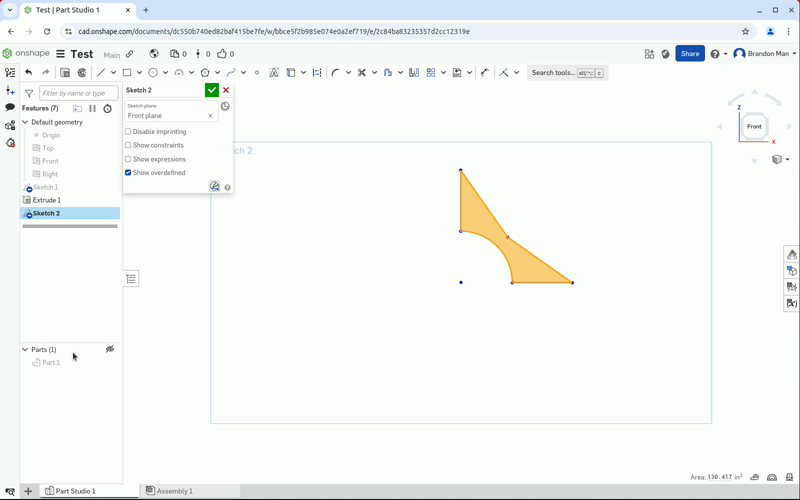
key(shift+e)
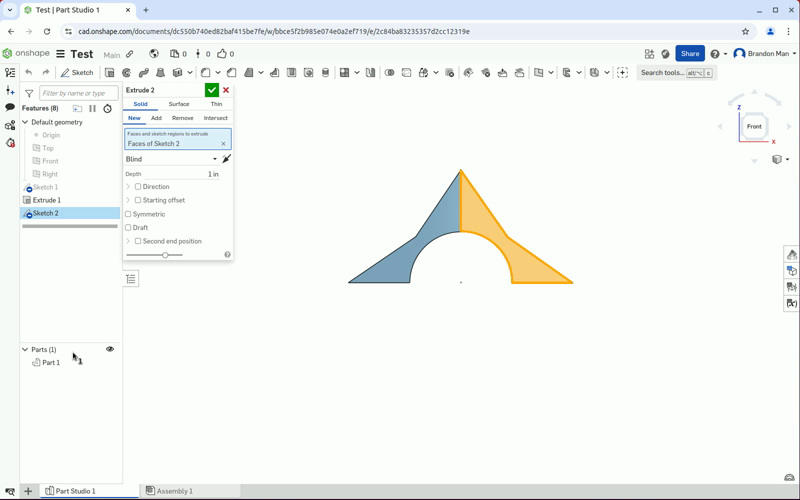
mouse_move(143, 106)
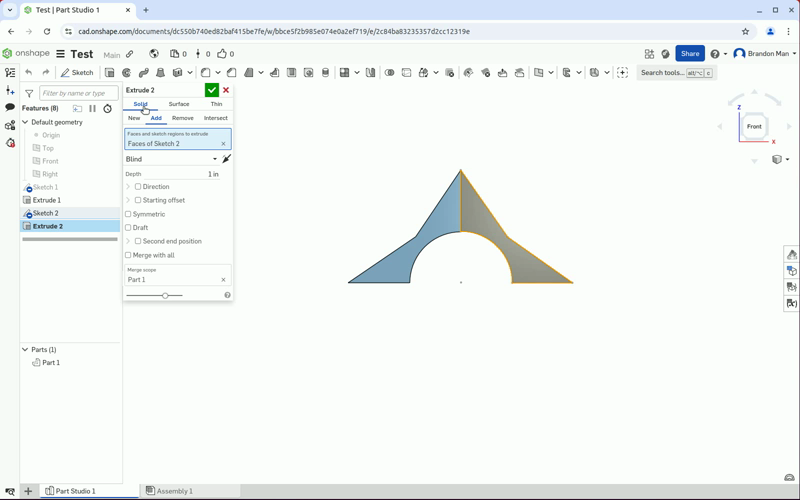
click(143, 106)
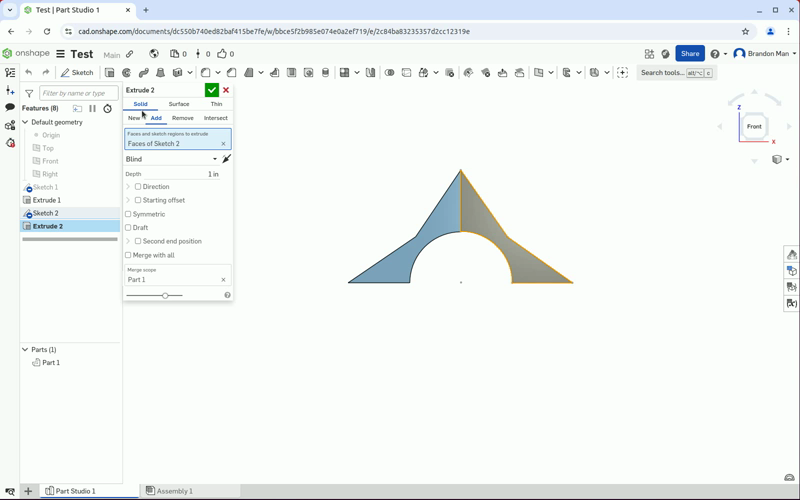
mouse_move(137, 120)
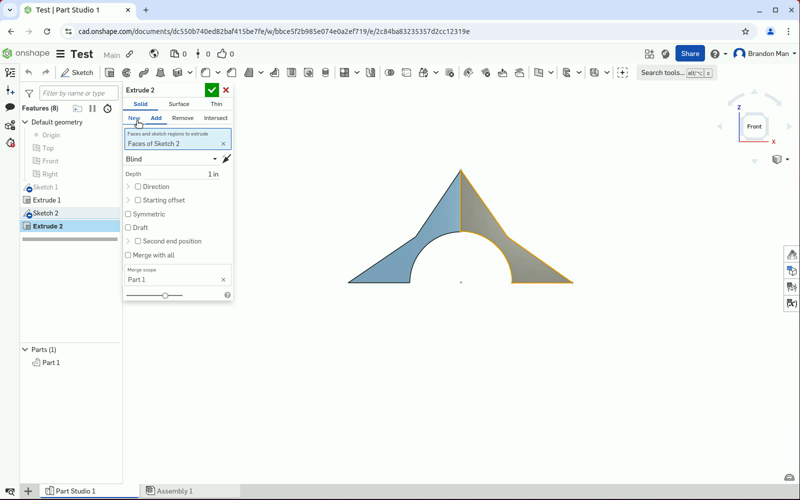
click(137, 120)
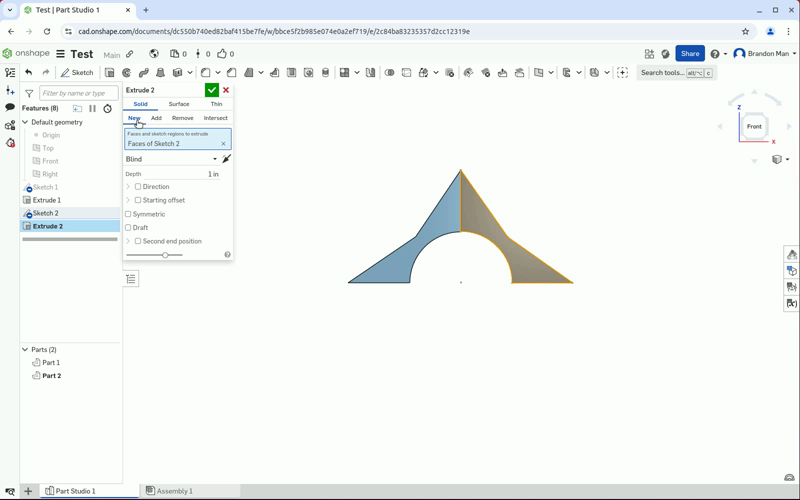
key(tab, 4)
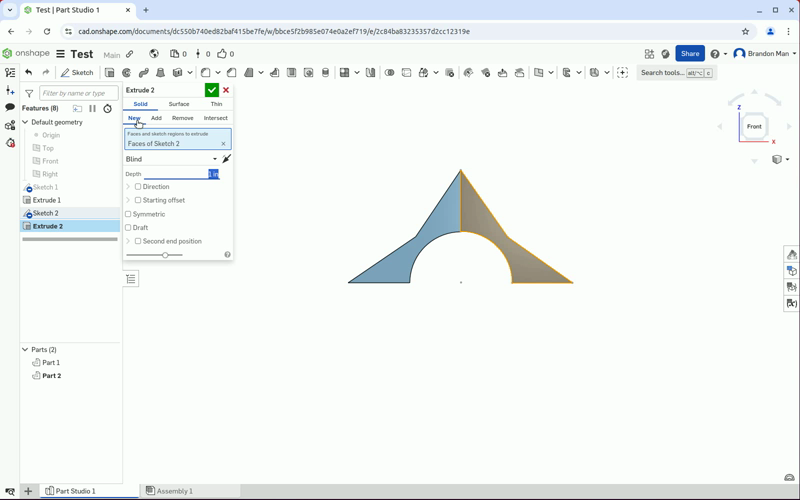
text(6.499)
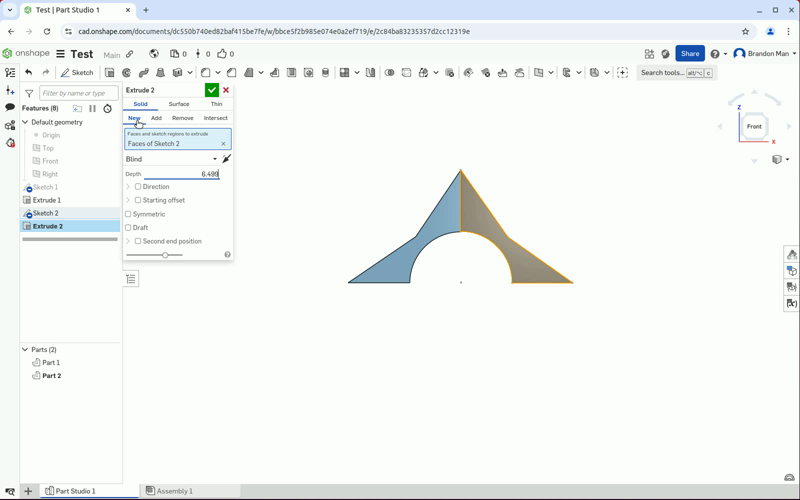
key(enter)
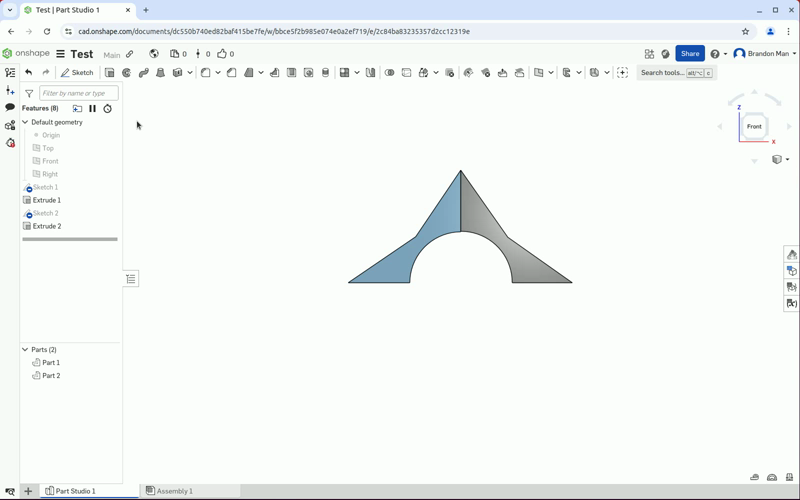
key(shift+h)
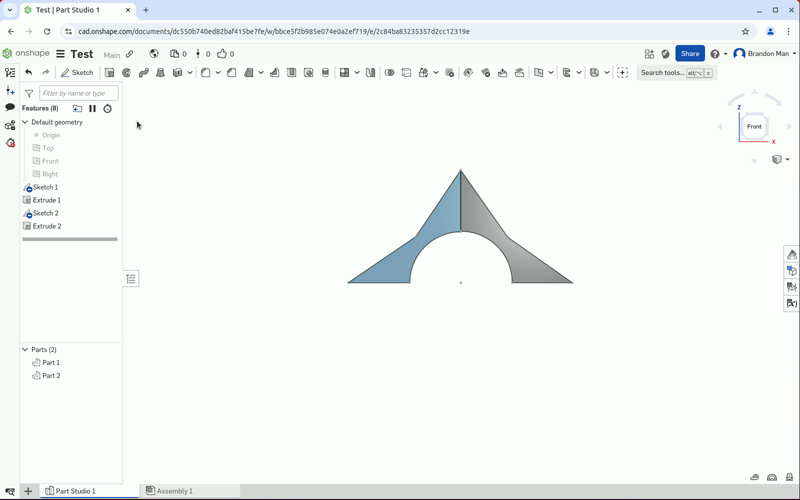
key(shift+h)
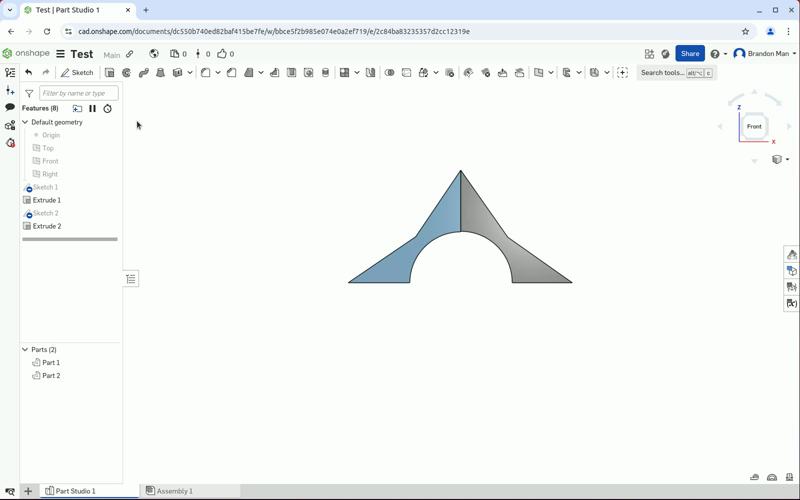
mouse_move(73, 189)
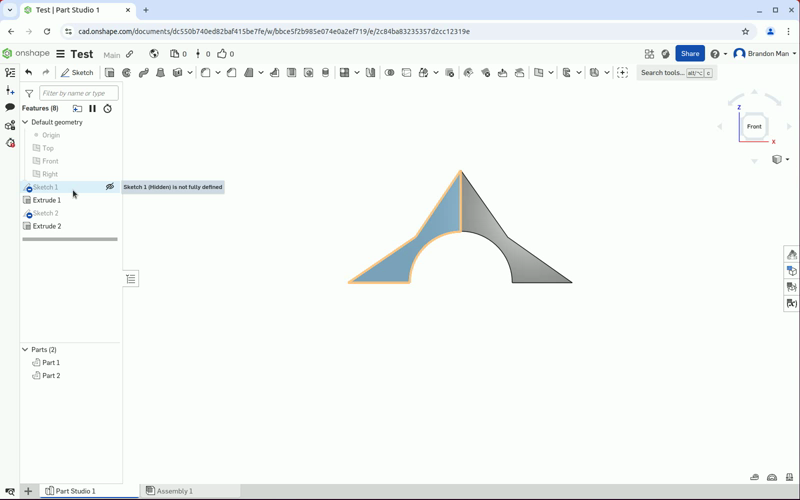
click(73, 189)
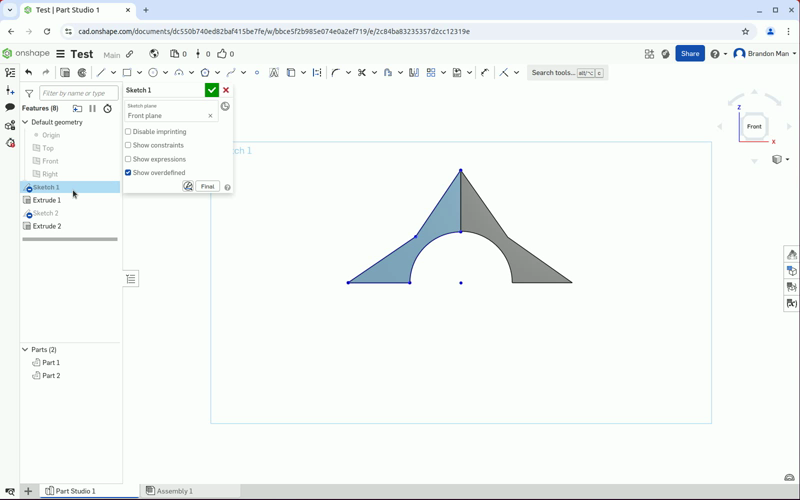
mouse_move(229, 92)
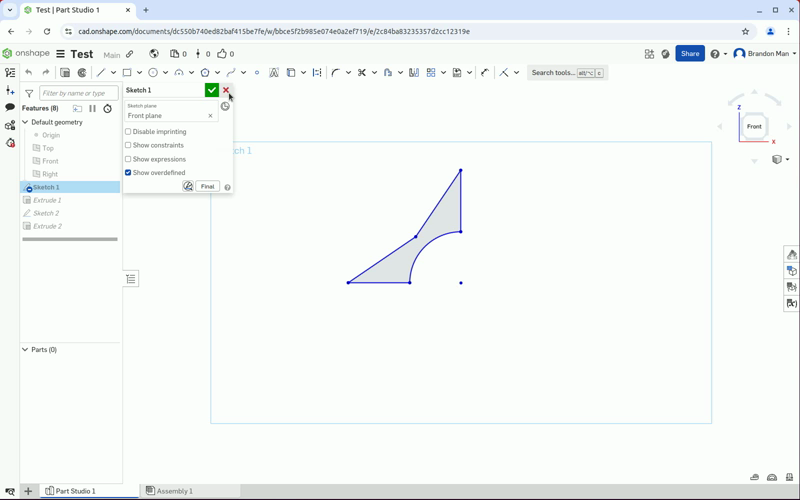
click(229, 92)
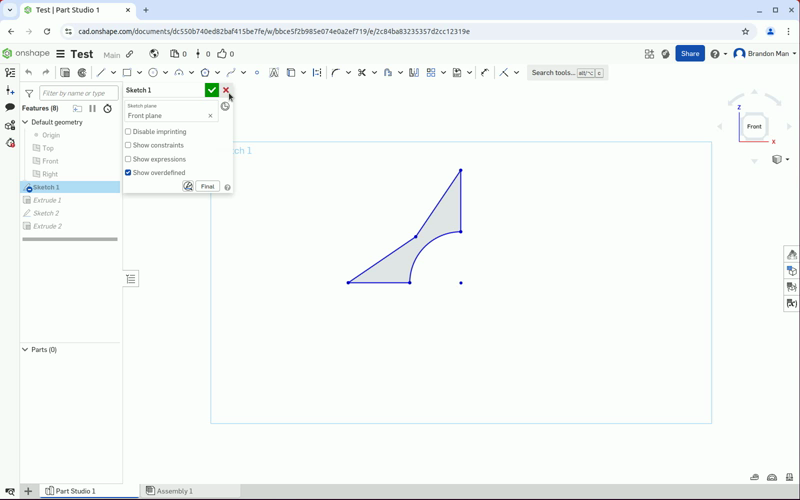
key(shift+s)
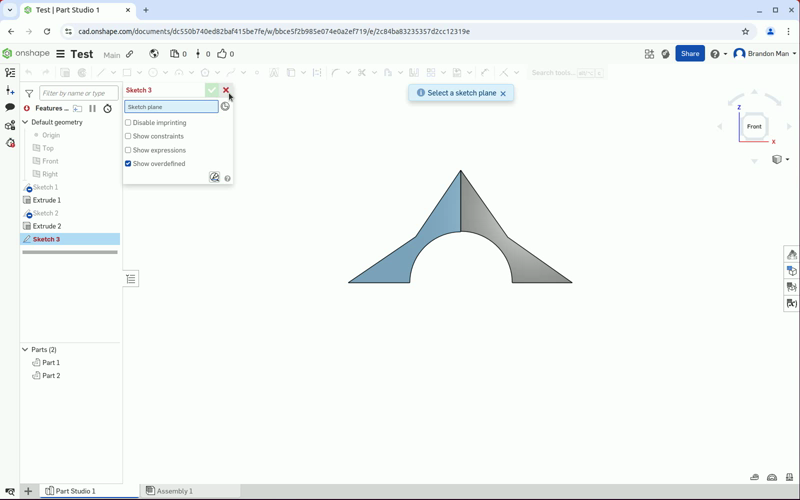
mouse_move(73, 163)
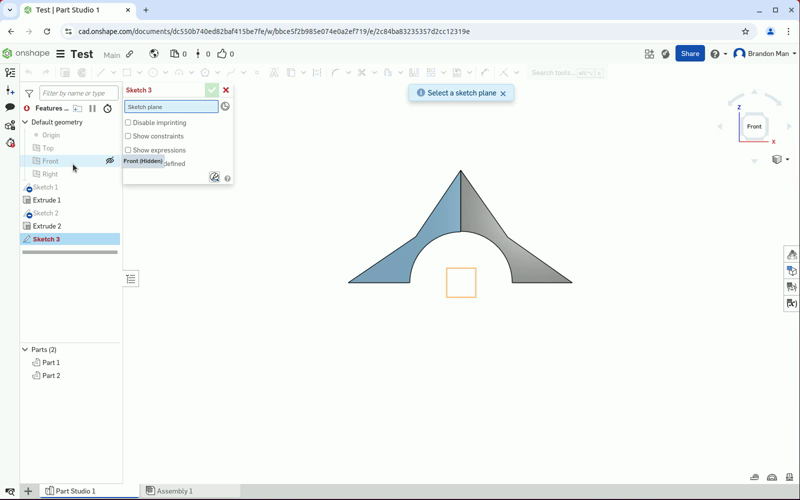
click(73, 163)
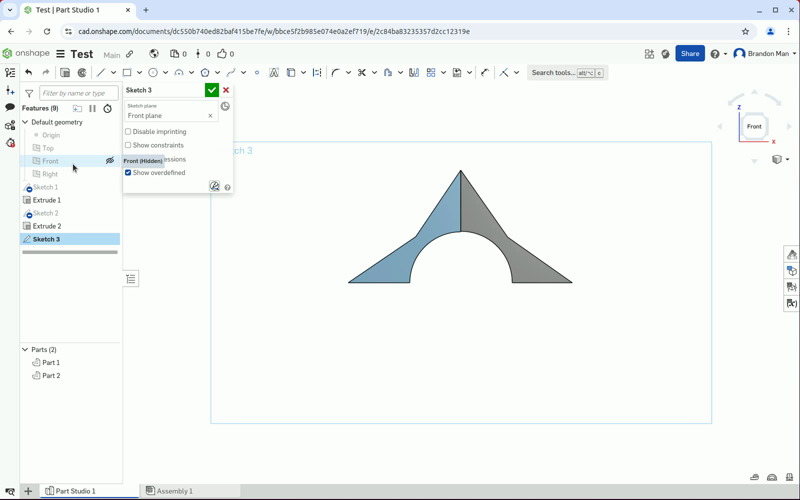
mouse_move(73, 352)
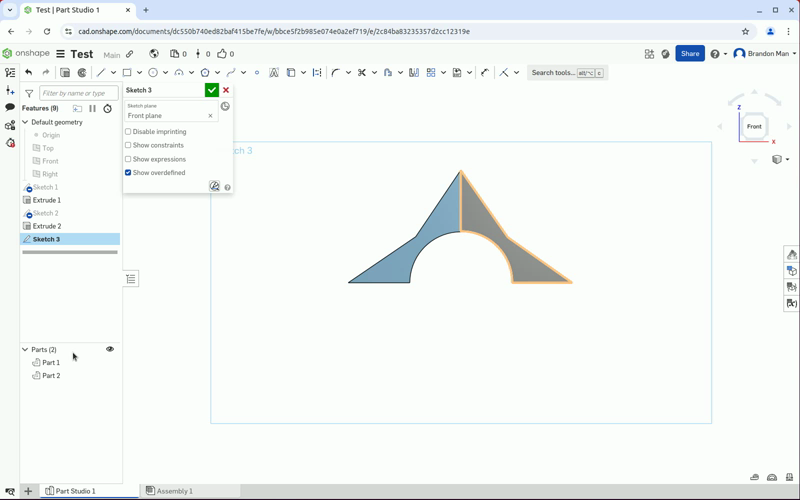
key(y)
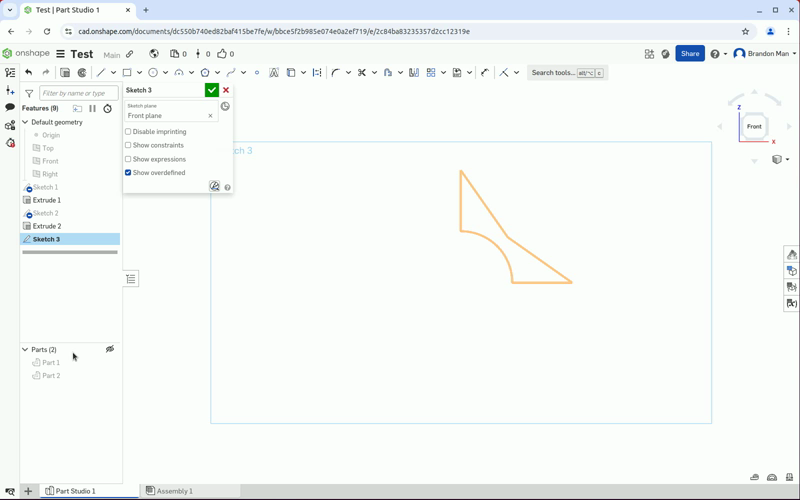
key(l)
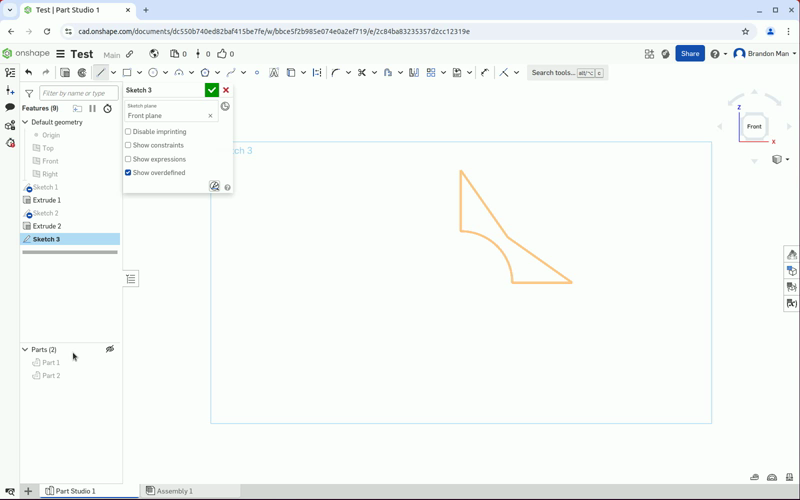
key_down(shift)
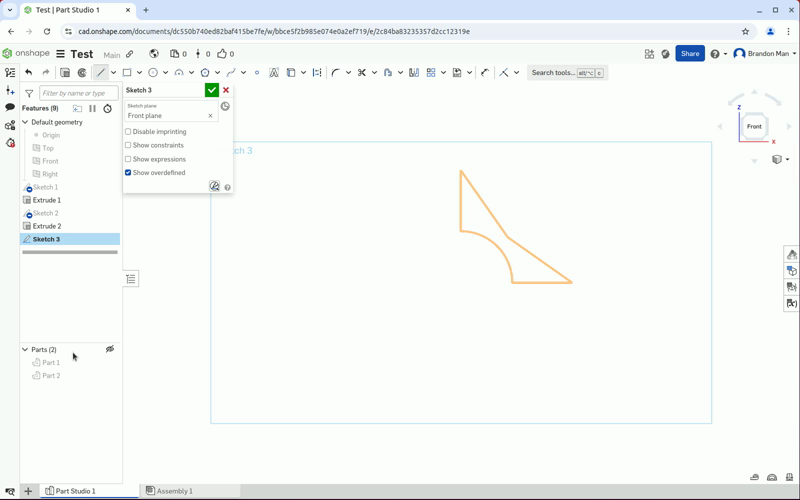
mouse_move(348, 282)
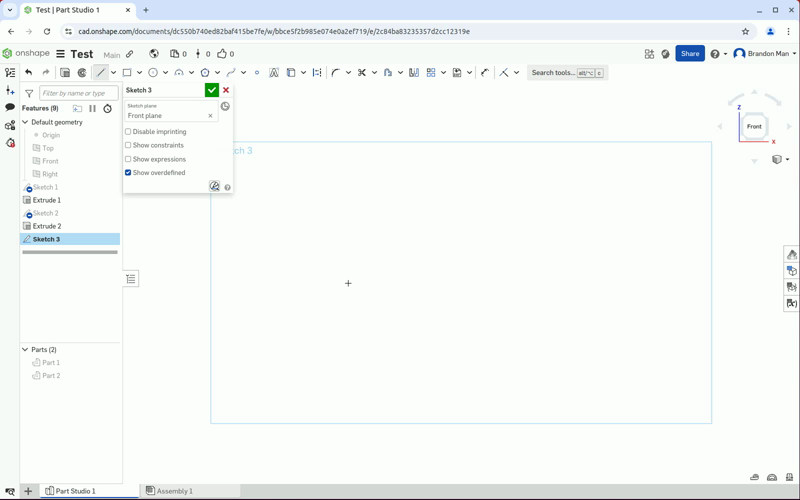
click(348, 282)
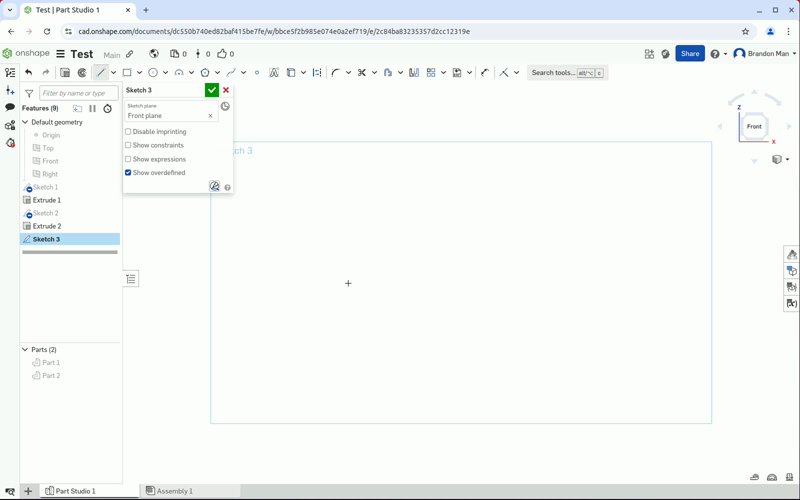
key_up(shift)
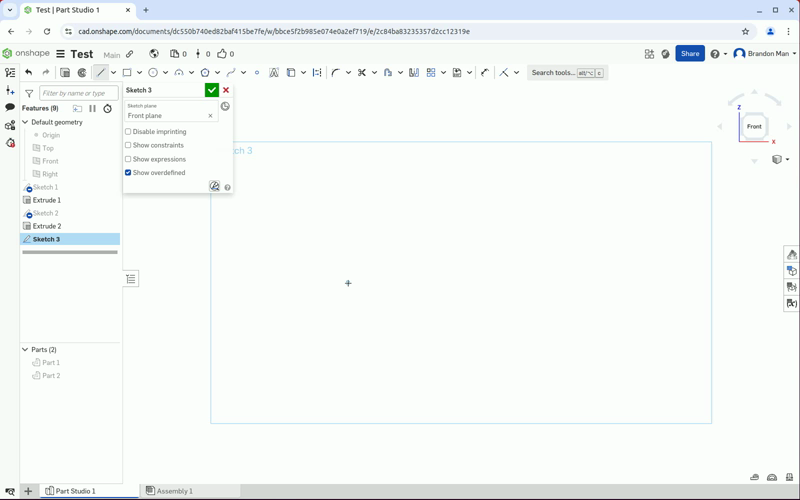
key_down(shift)
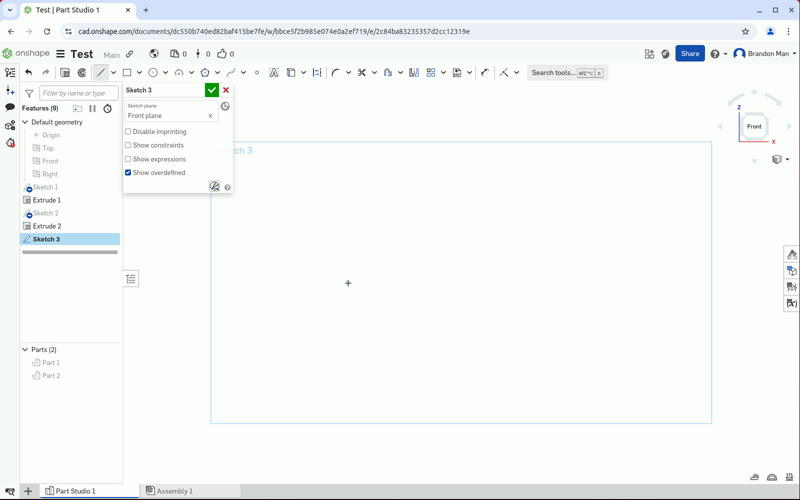
mouse_move(414, 329)
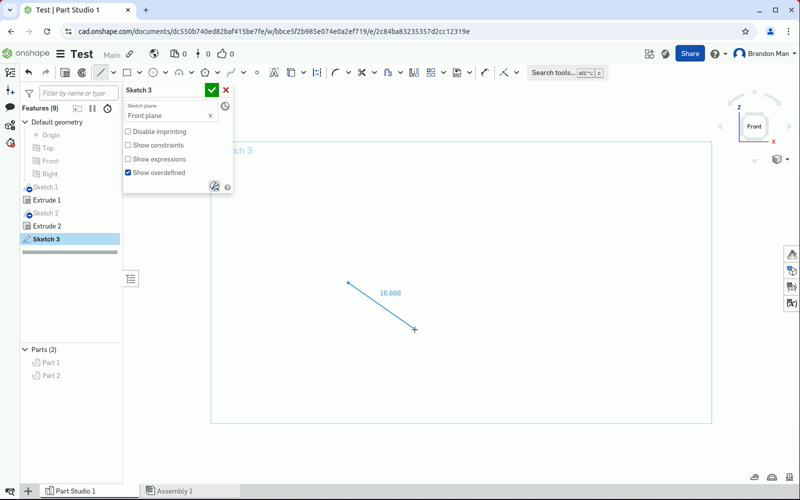
click(414, 329)
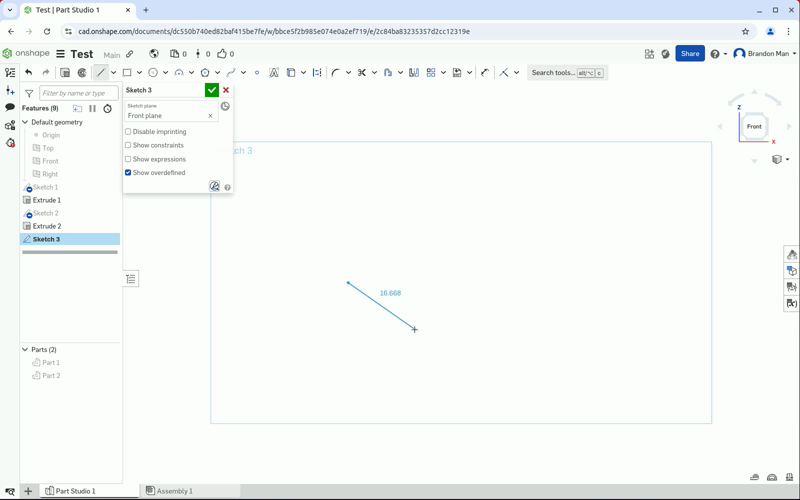
key_up(shift)
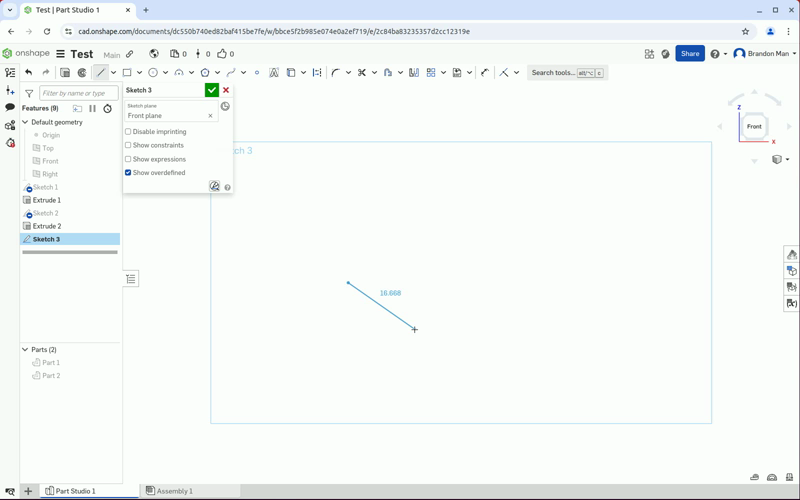
key_down(shift)
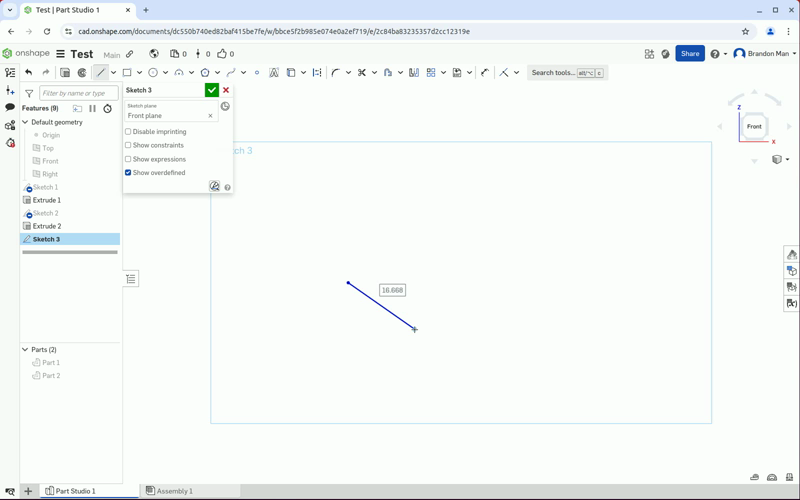
mouse_move(460, 395)
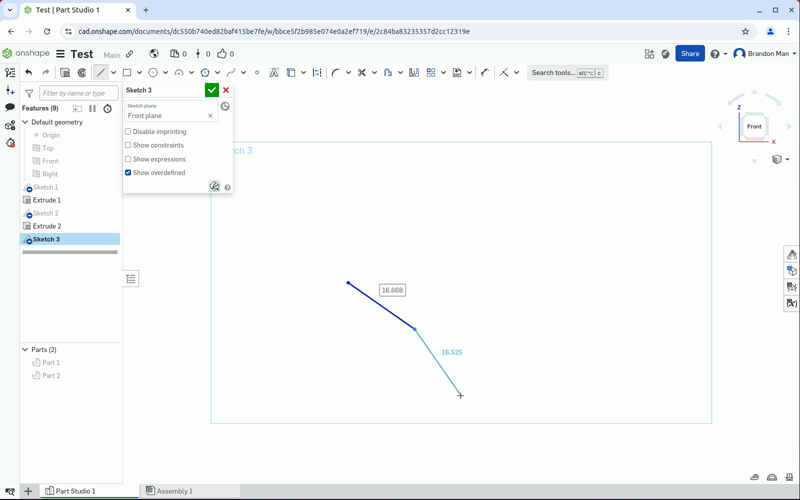
click(460, 395)
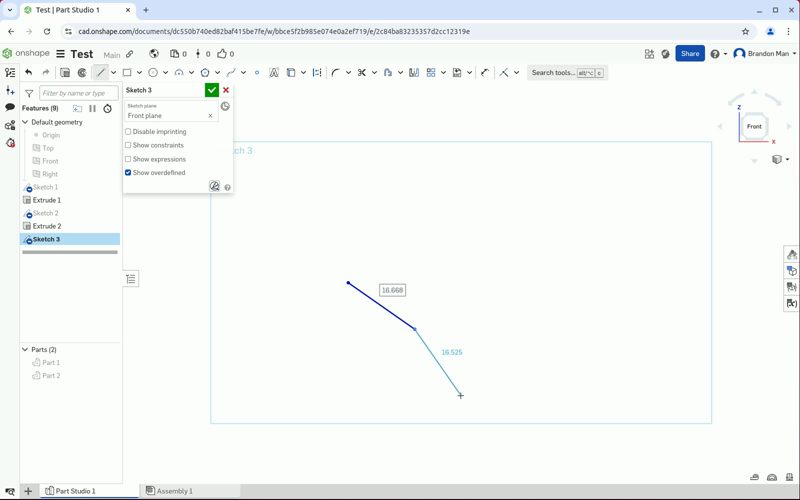
key_up(shift)
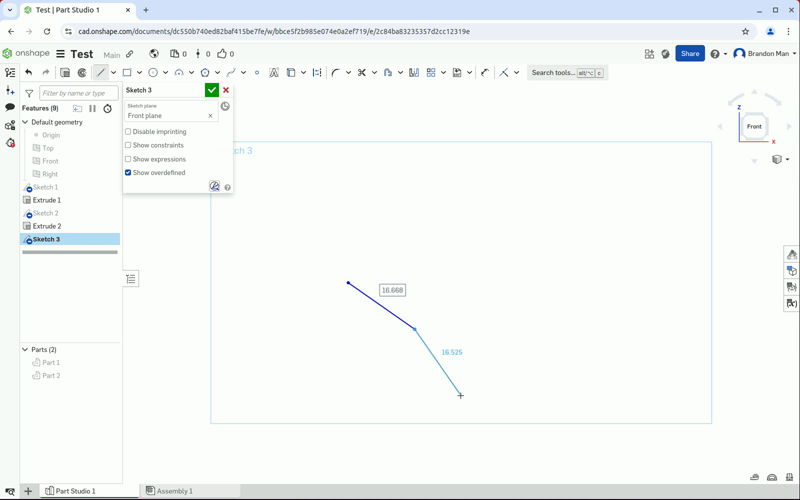
key_down(shift)
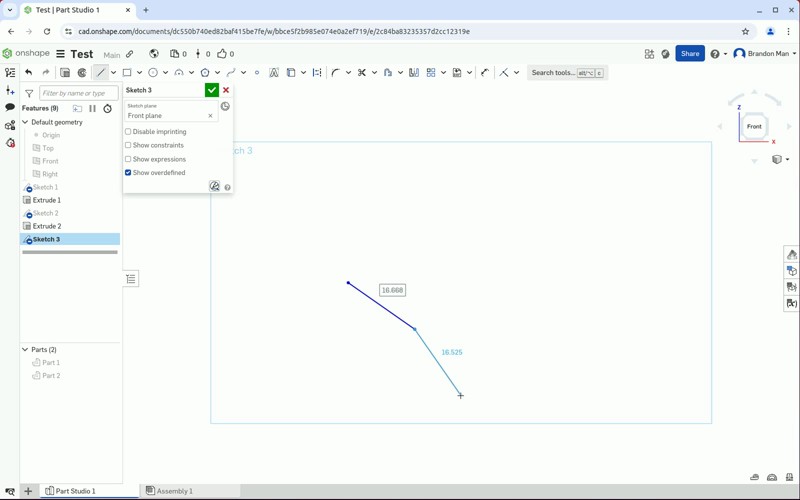
mouse_move(460, 333)
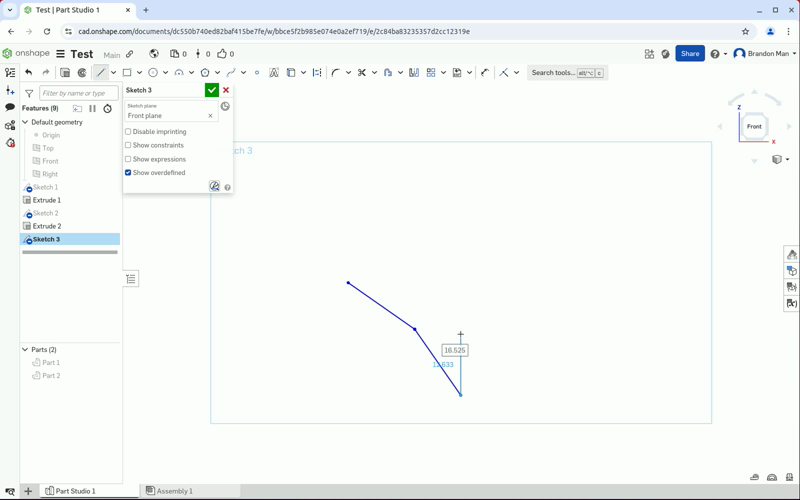
click(460, 333)
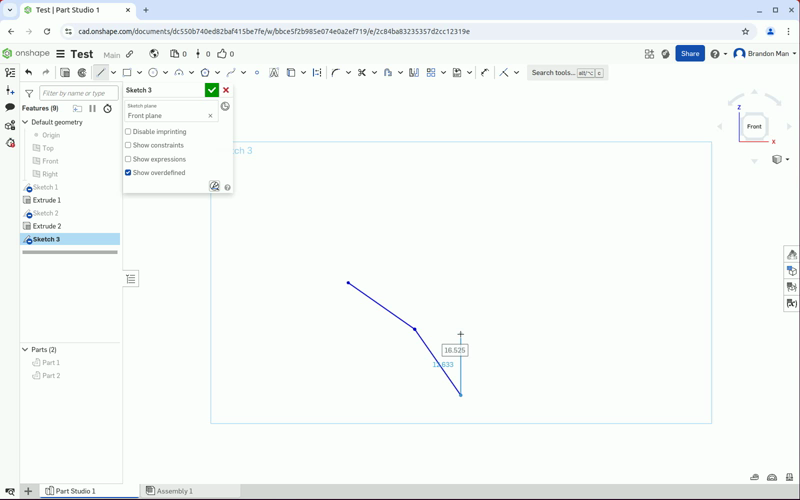
key_up(shift)
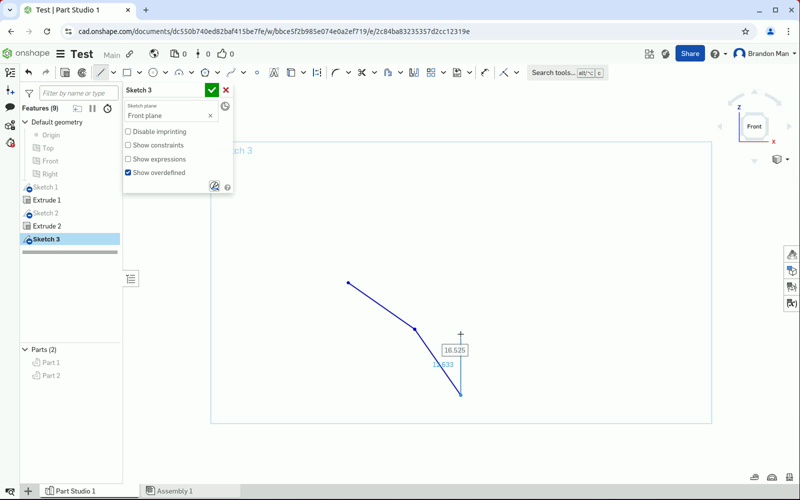
key(esc)
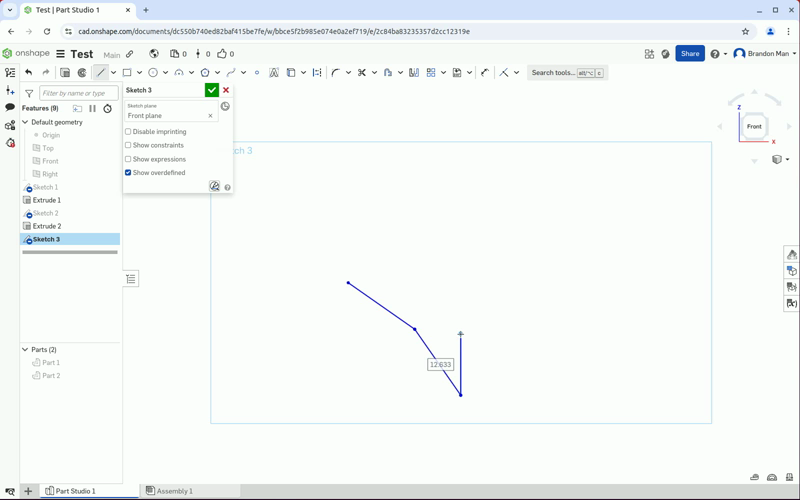
key(a)
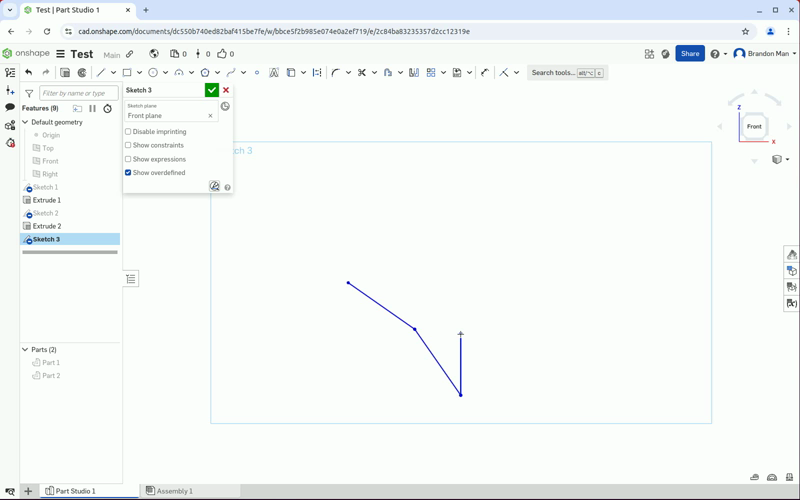
mouse_move(460, 333)
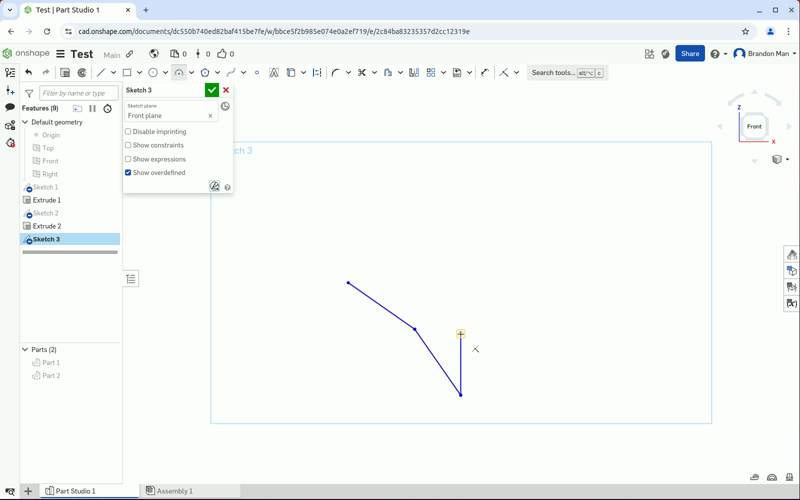
click(460, 333)
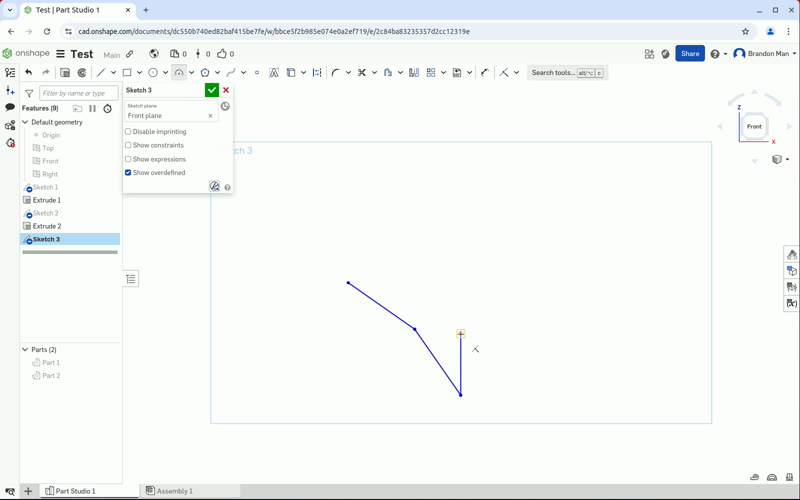
key_down(shift)
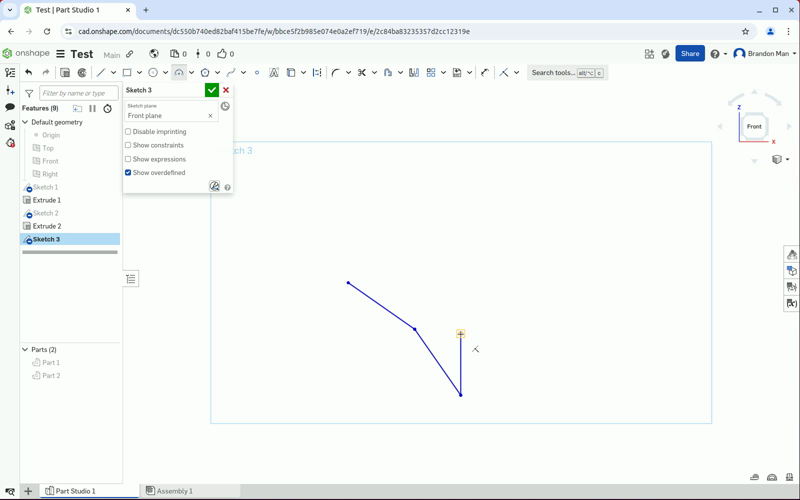
mouse_move(409, 282)
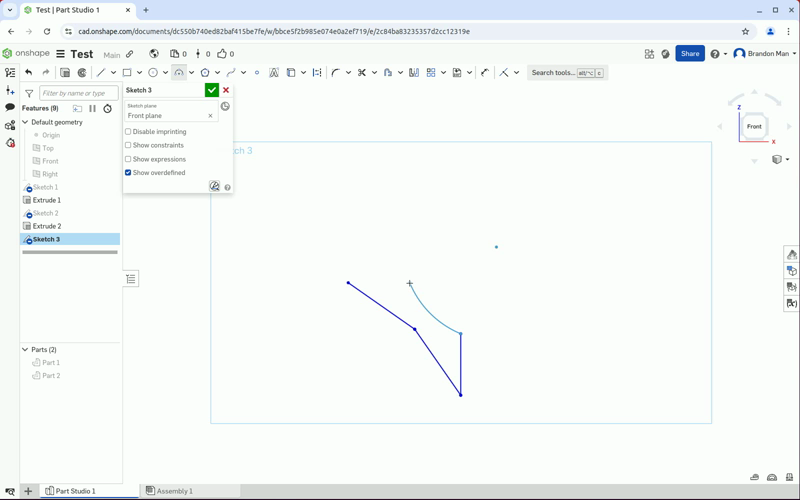
click(409, 282)
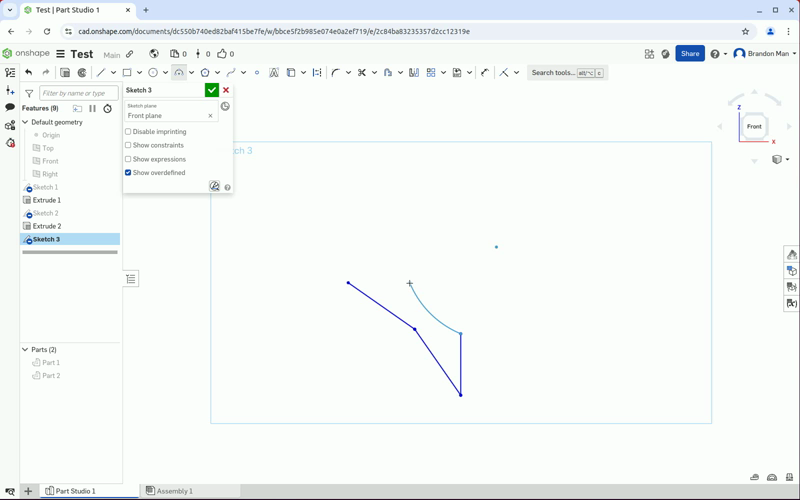
mouse_move(424, 318)
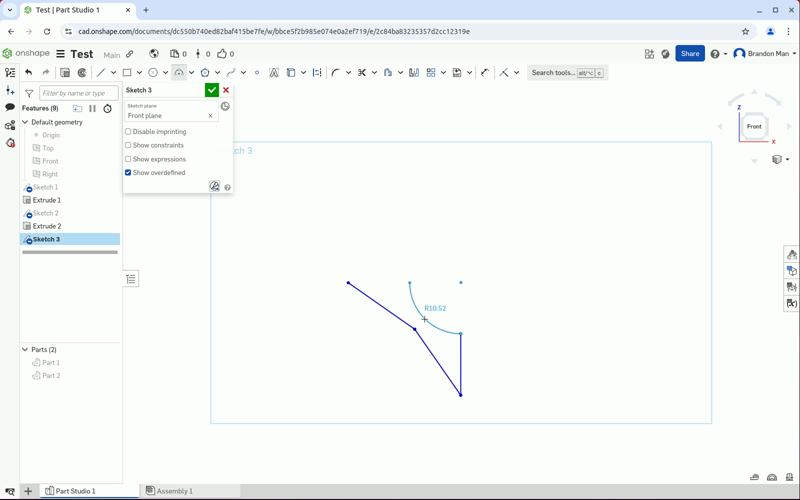
click(424, 318)
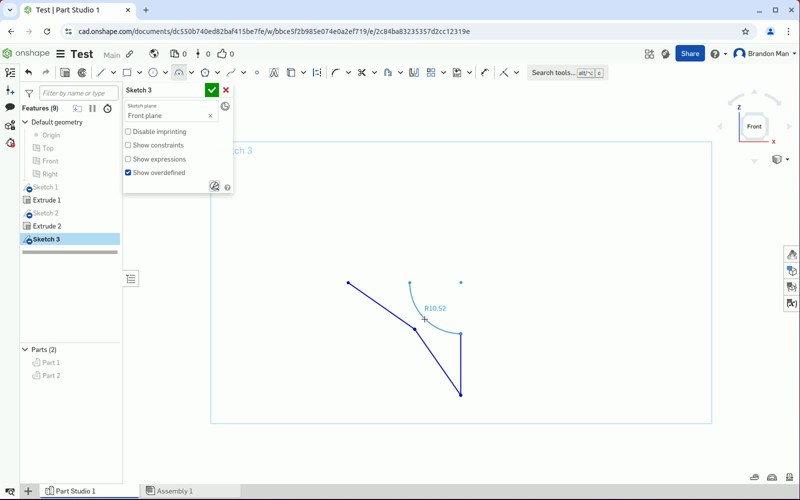
key_up(shift)
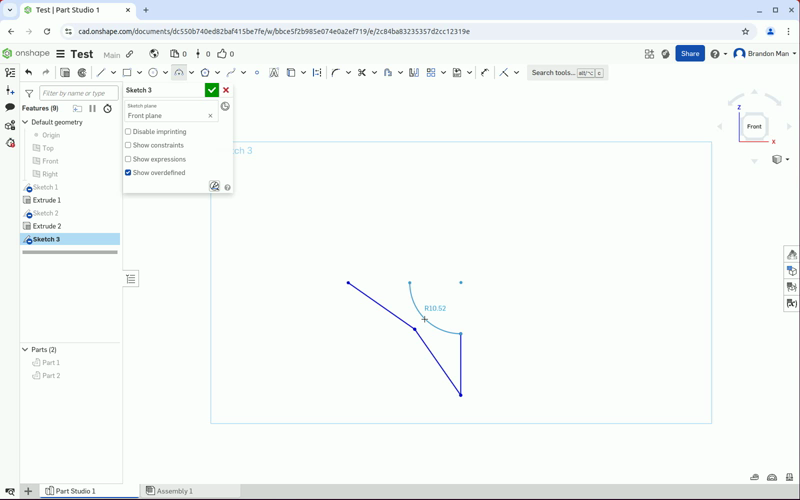
key(esc)
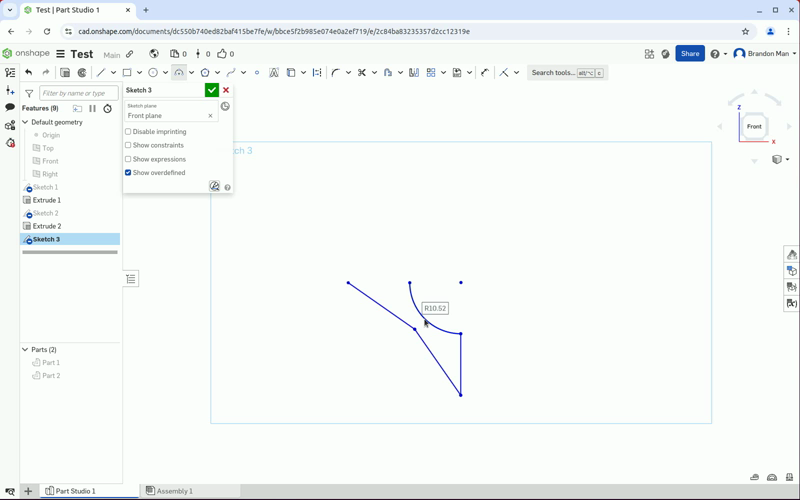
key(l)
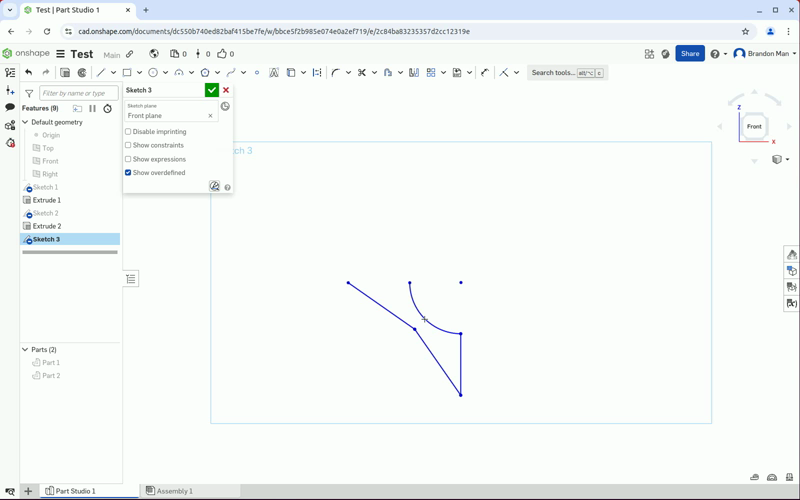
mouse_move(409, 282)
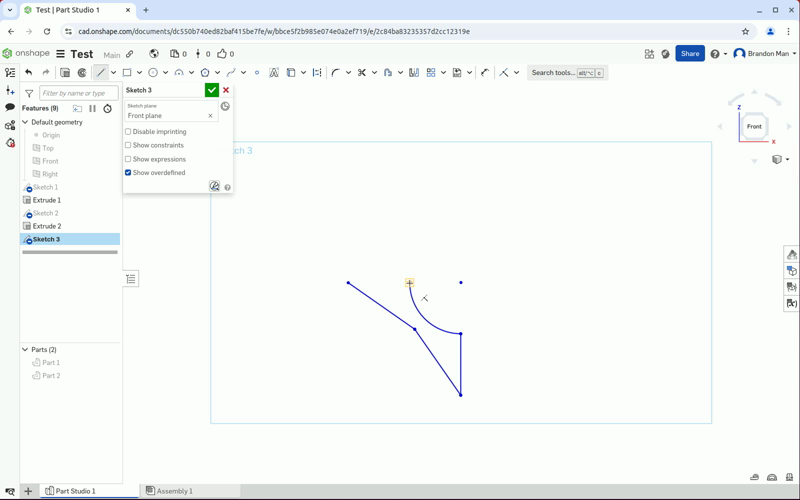
click(409, 282)
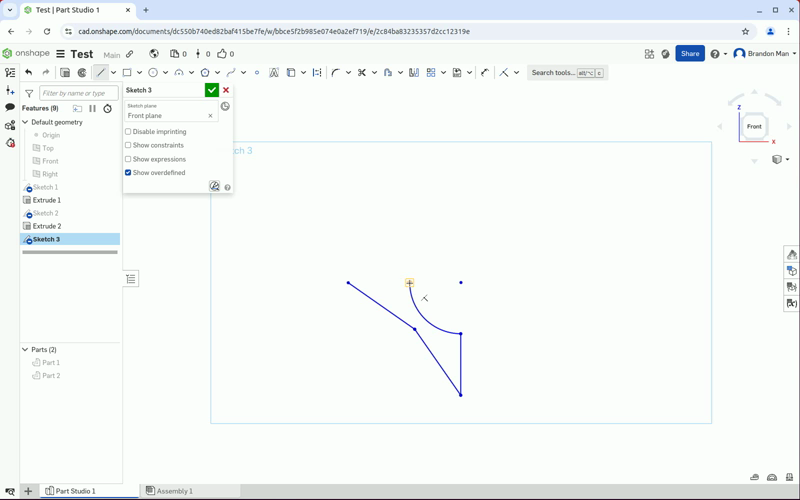
key_down(shift)
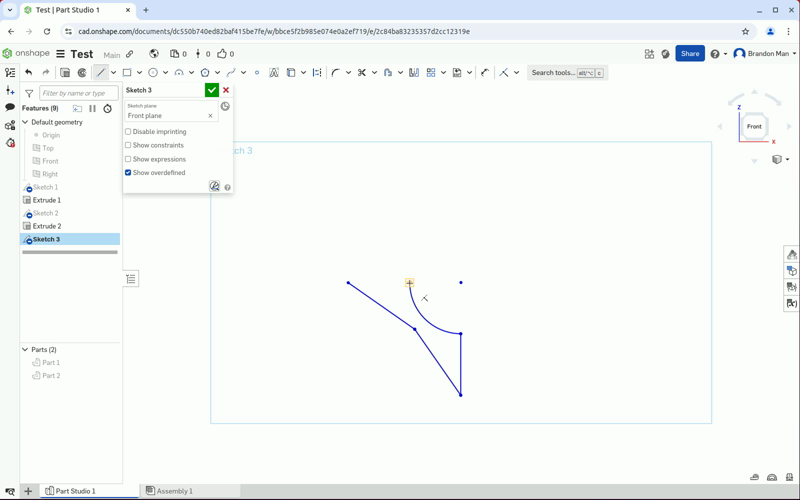
mouse_move(348, 282)
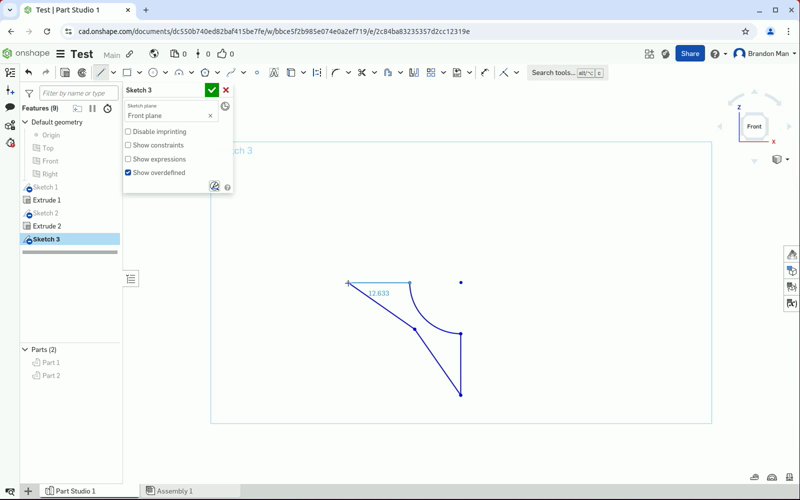
key_up(shift)
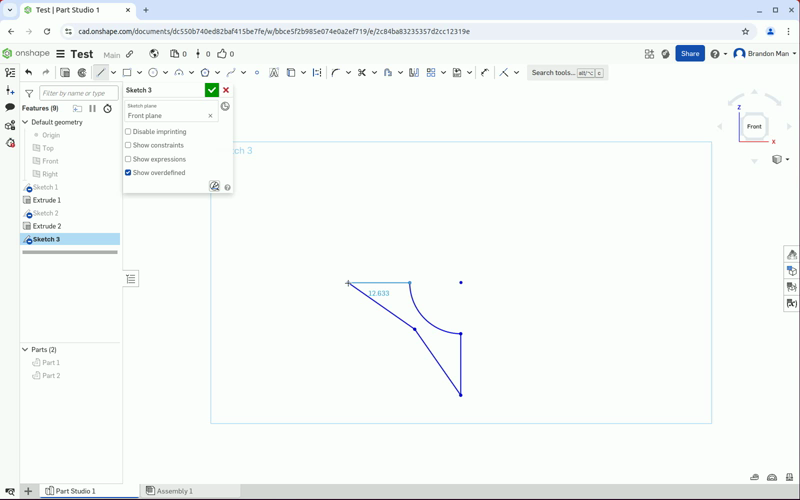
click(348, 282)
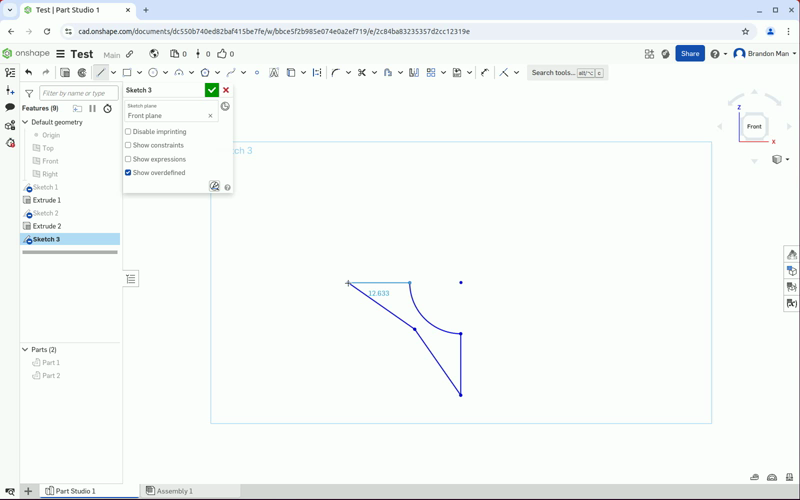
key(esc)
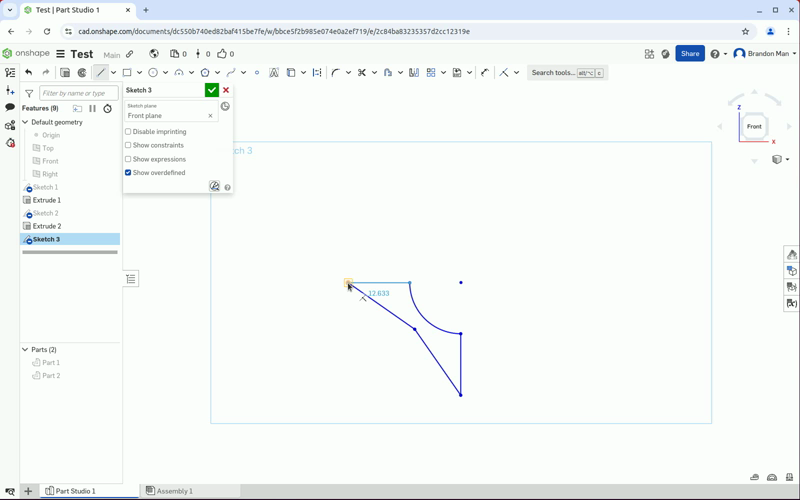
mouse_move(423, 336)
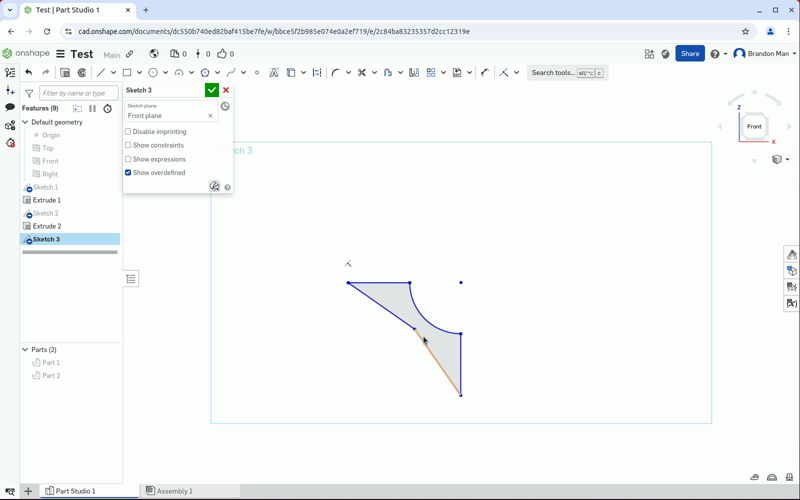
click(423, 336)
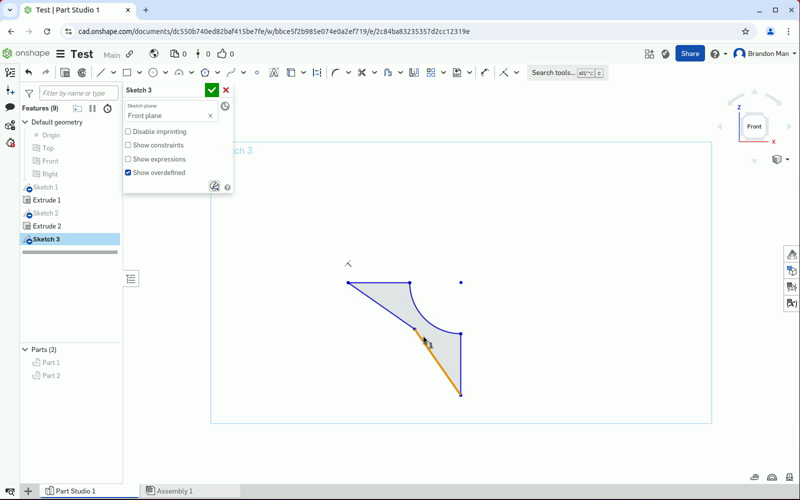
mouse_move(73, 352)
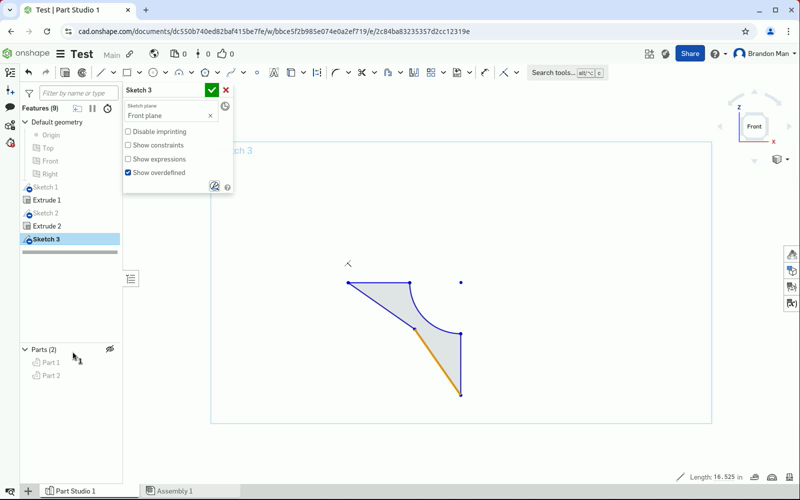
key(shift+y)
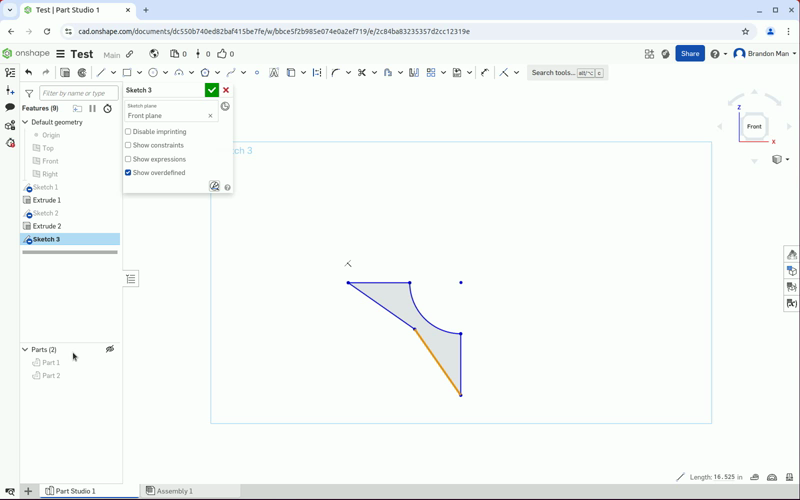
key(shift+e)
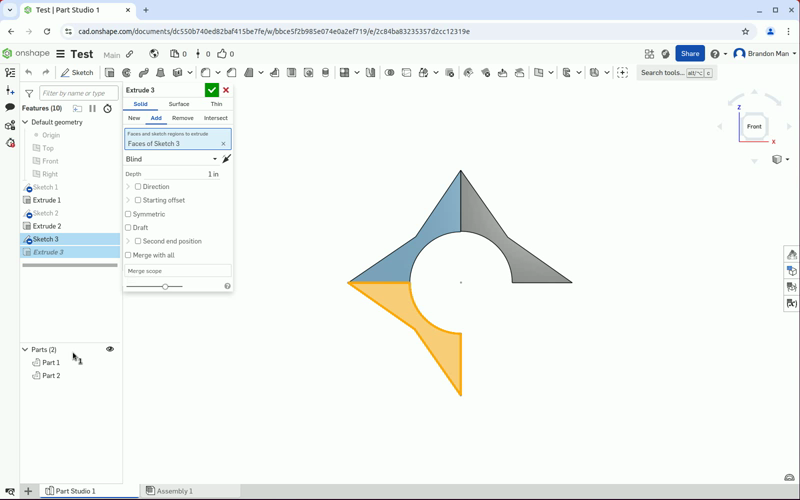
mouse_move(143, 106)
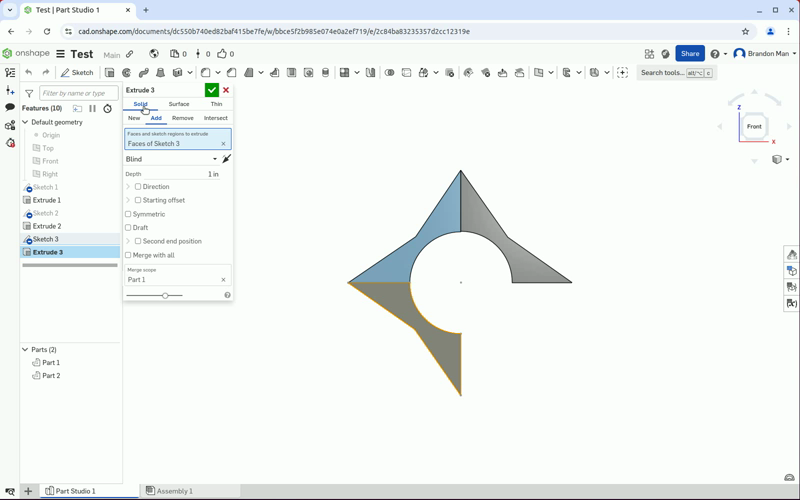
click(143, 106)
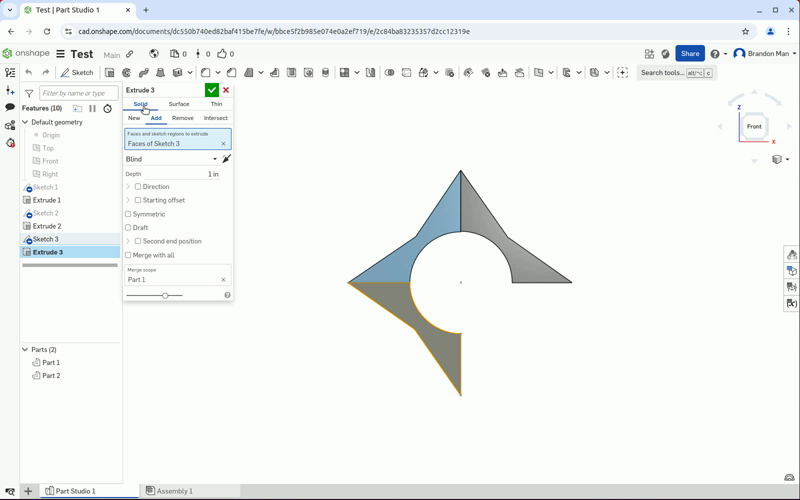
mouse_move(137, 120)
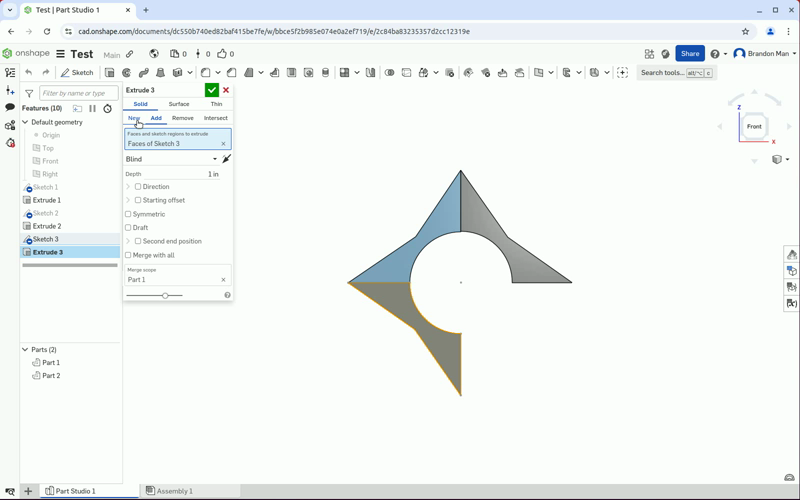
click(137, 120)
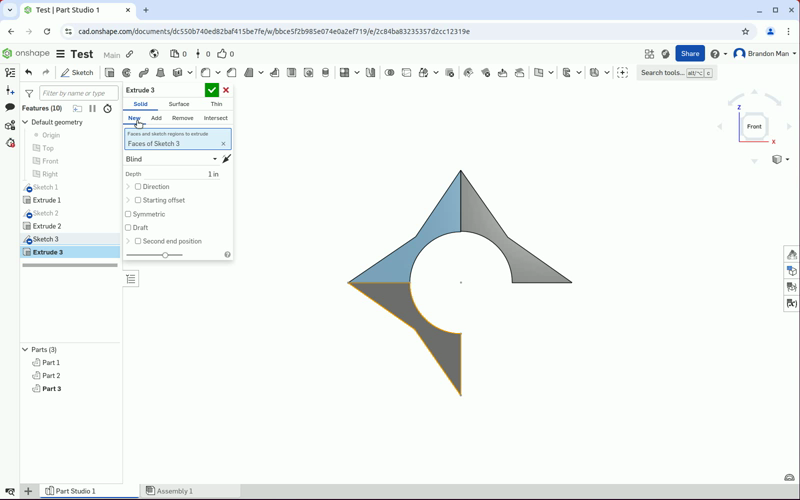
key(tab, 4)
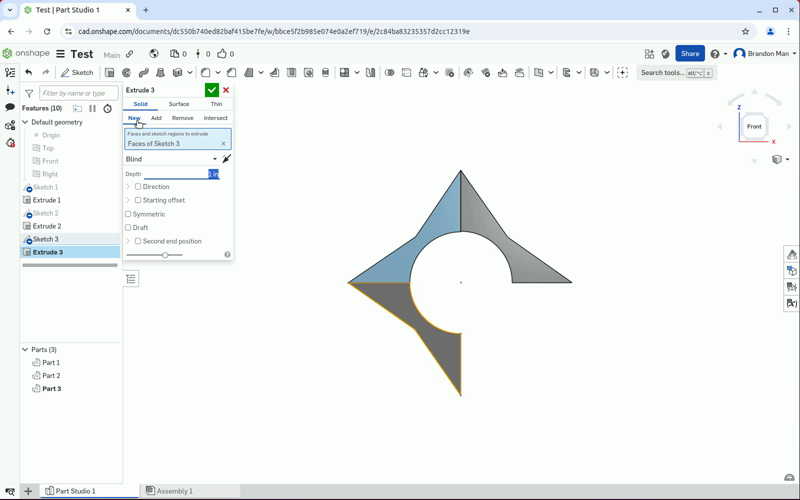
text(6.499)
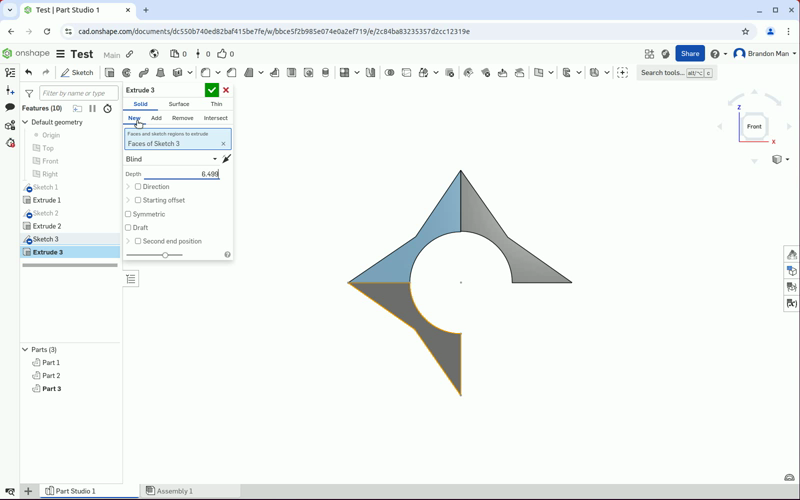
key(enter)
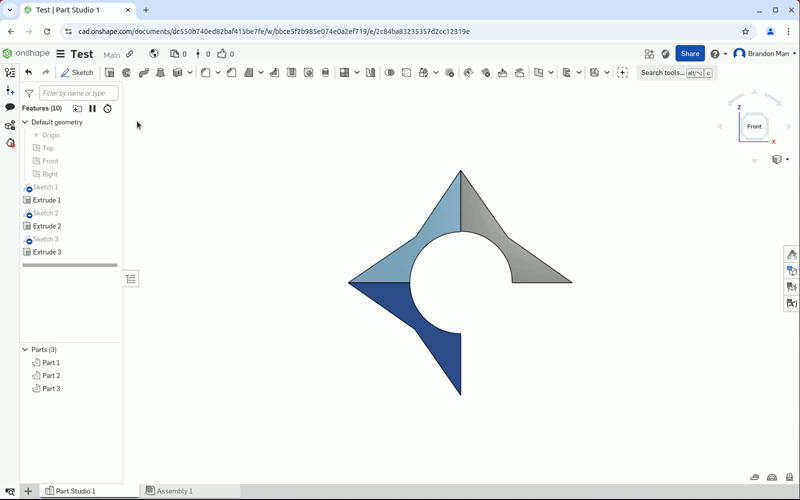
key(shift+h)
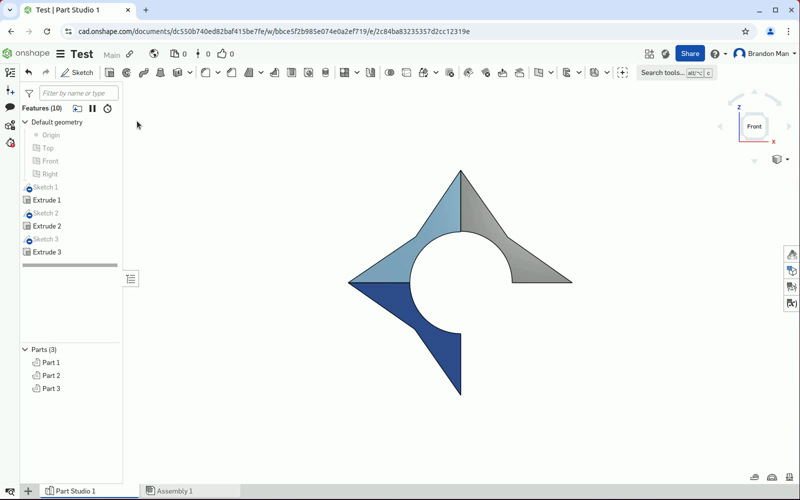
key(shift+h)
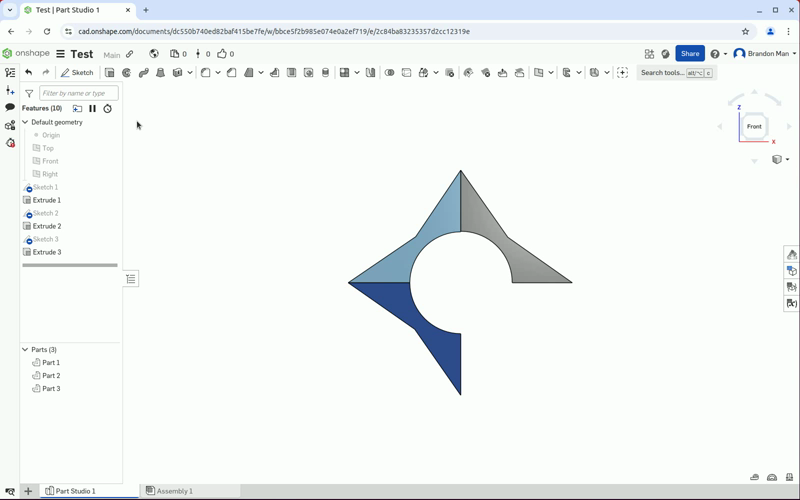
mouse_move(73, 189)
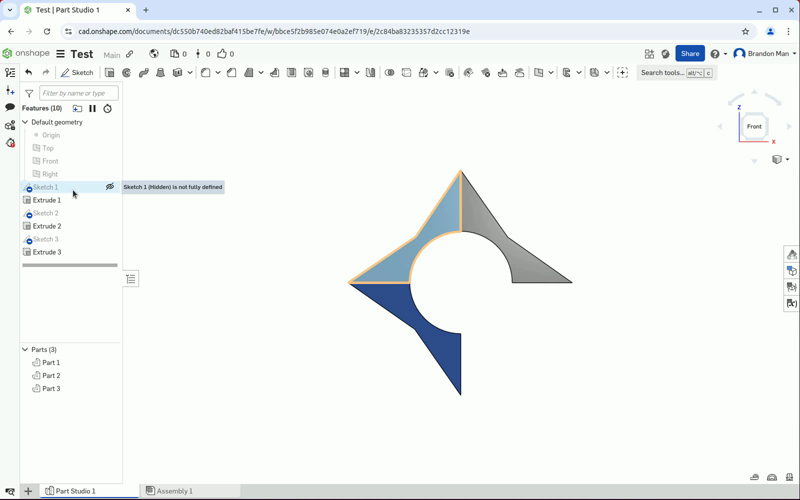
click(73, 189)
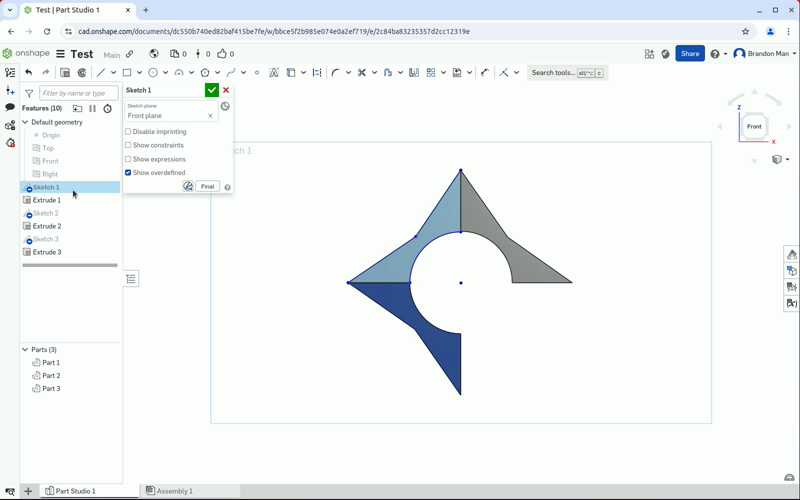
mouse_move(229, 92)
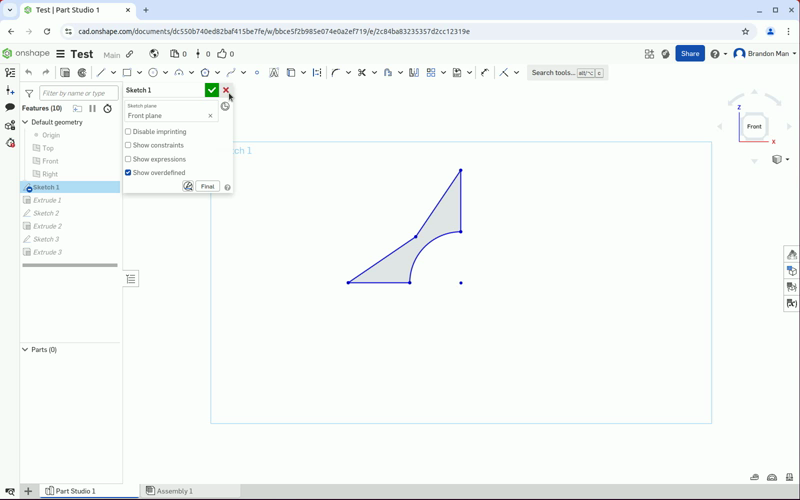
click(229, 92)
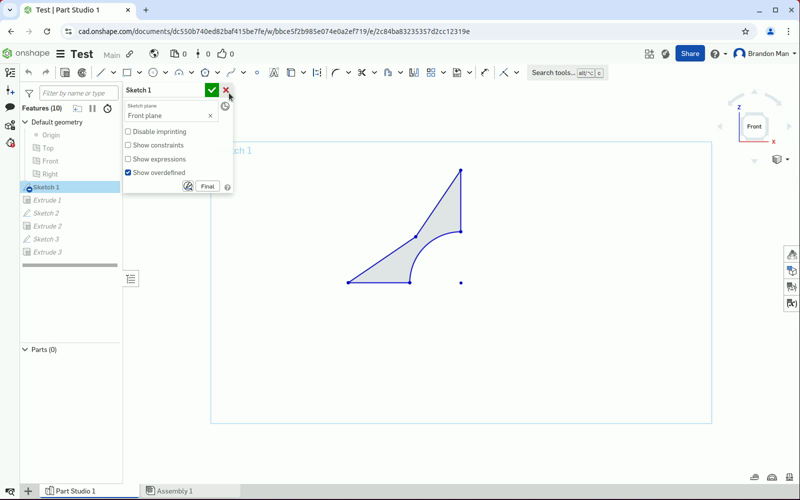
key(shift+s)
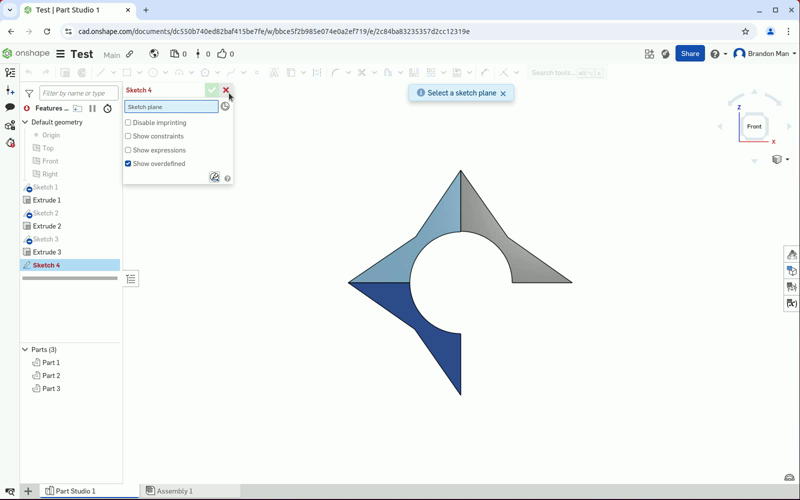
mouse_move(73, 163)
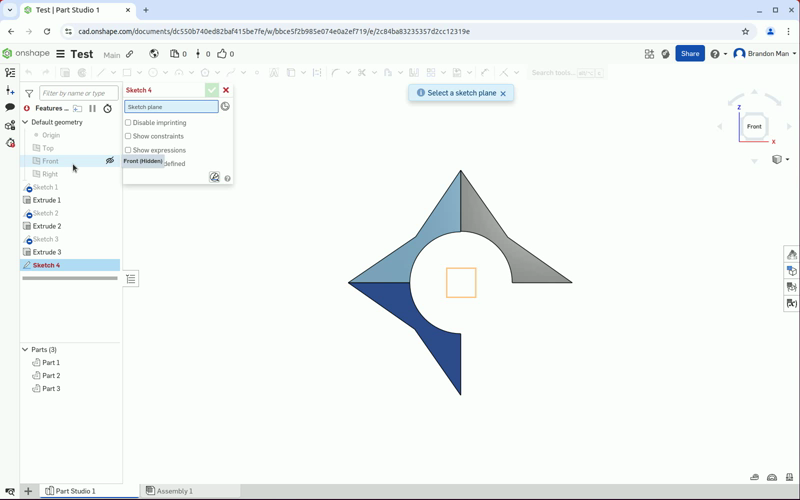
click(73, 163)
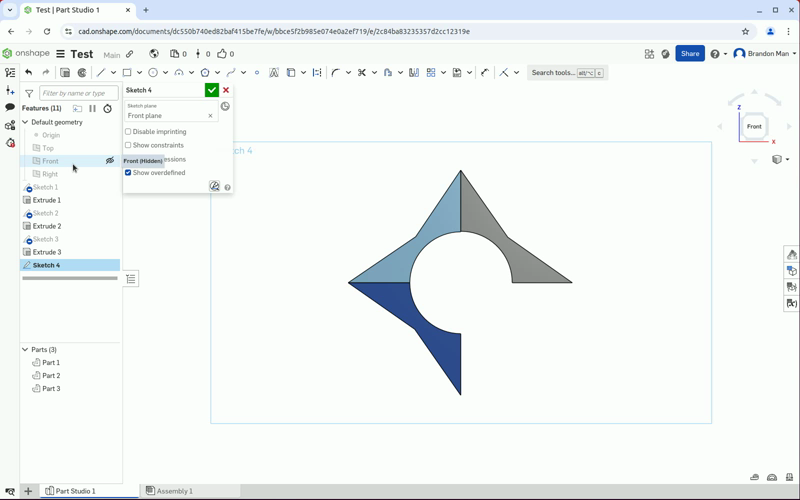
mouse_move(73, 352)
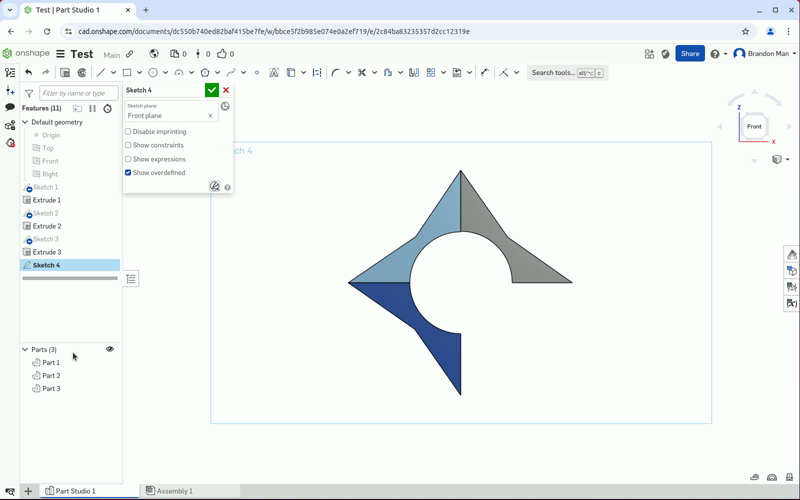
key(y)
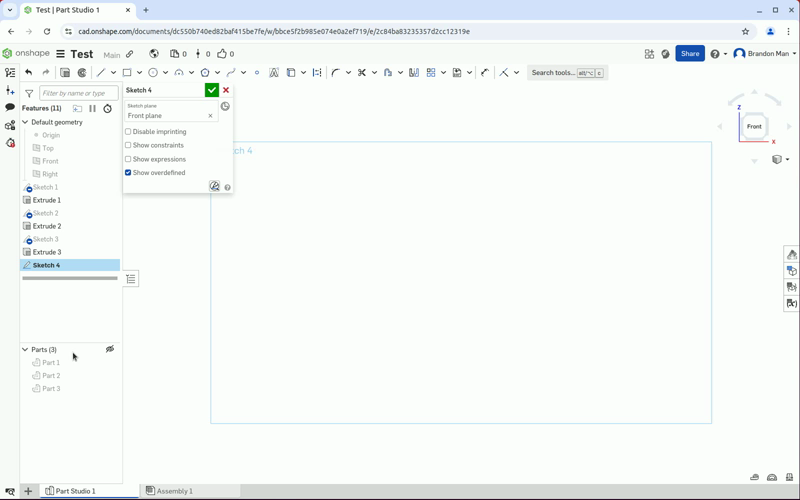
key(l)
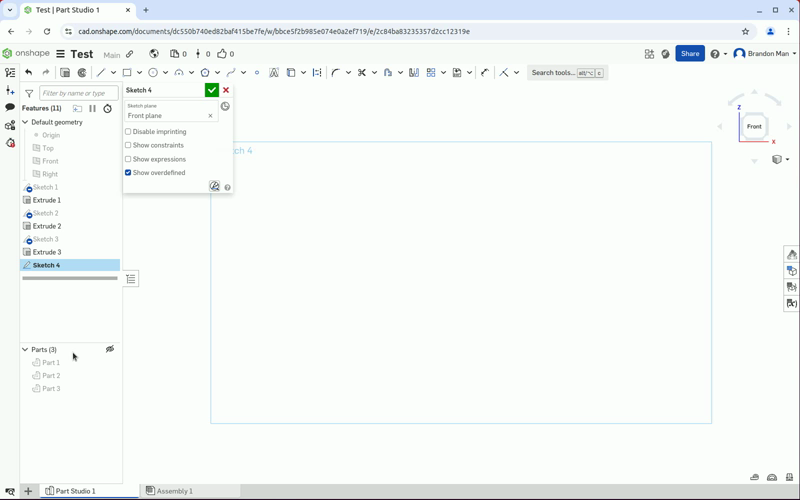
key_down(shift)
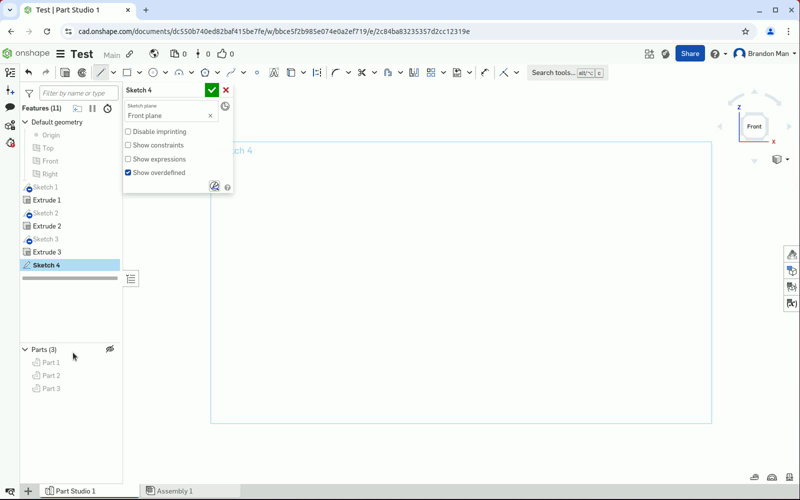
mouse_move(460, 395)
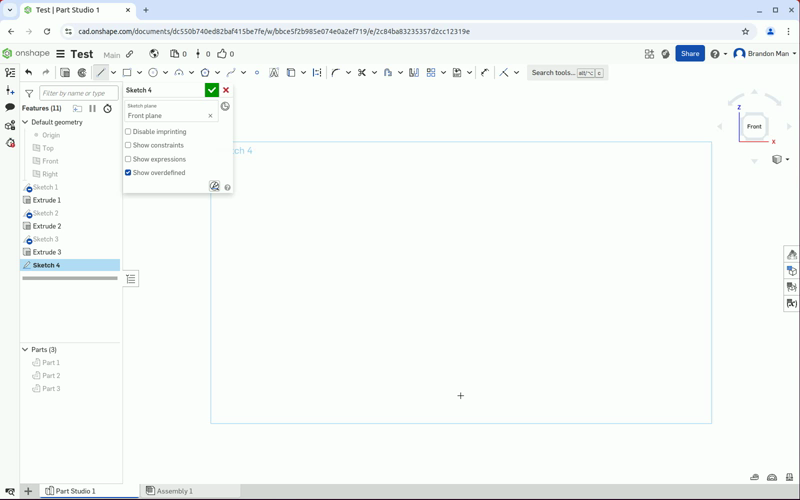
click(460, 395)
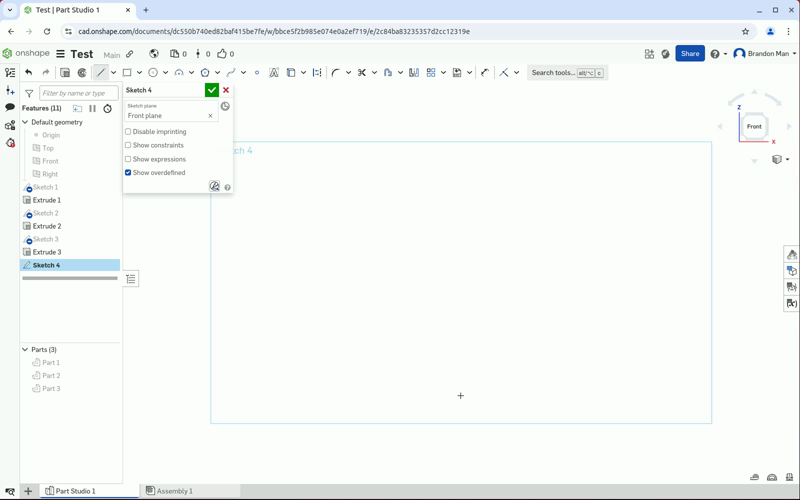
key_up(shift)
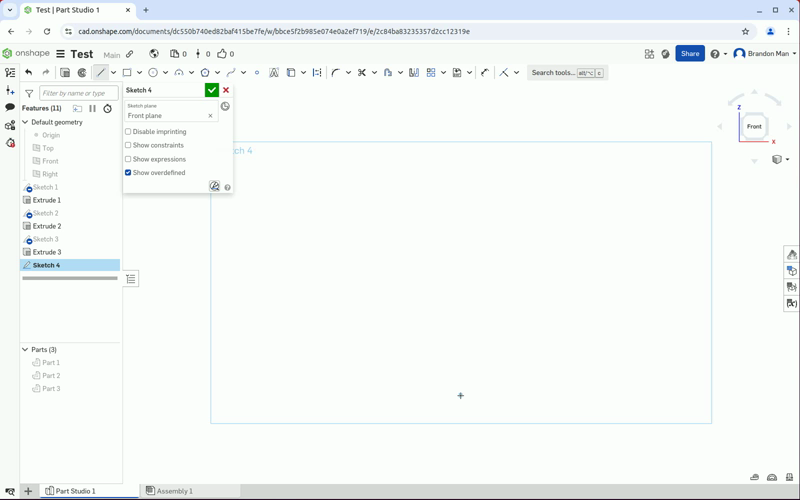
key_down(shift)
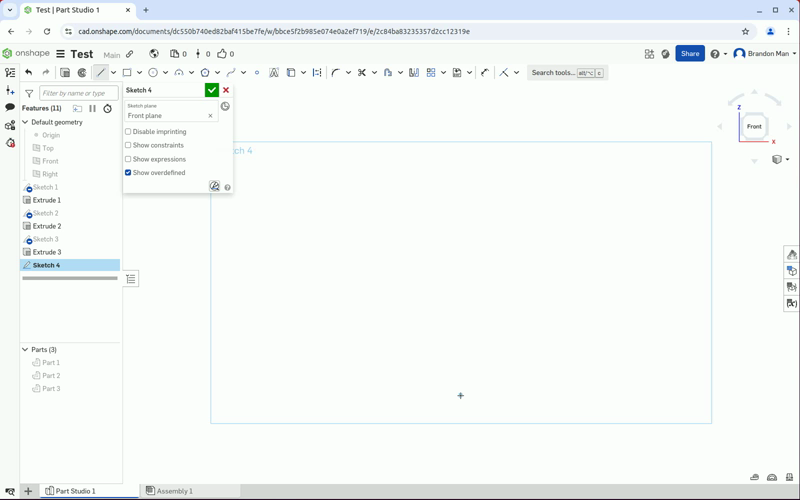
mouse_move(505, 330)
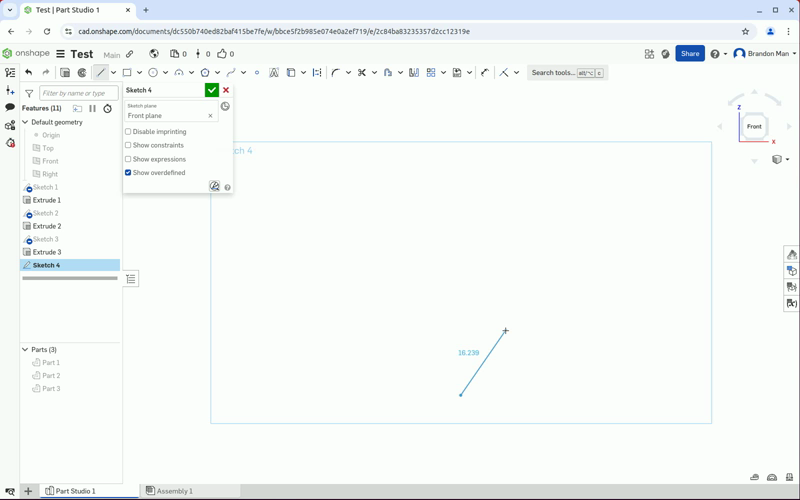
click(505, 330)
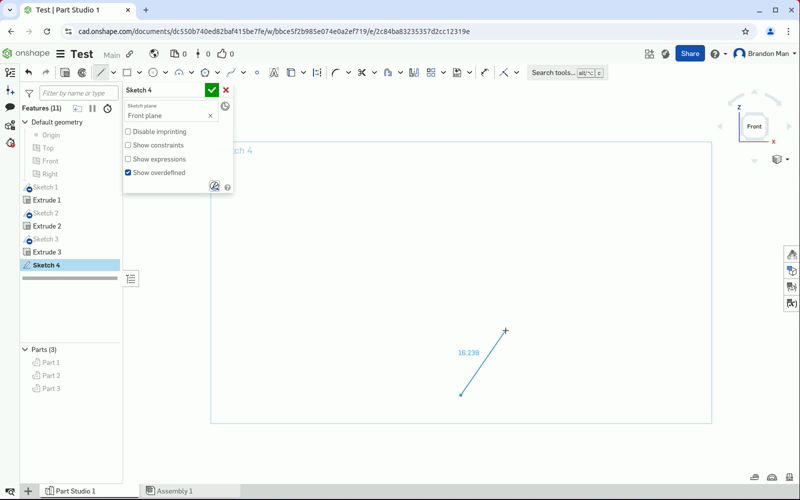
key_up(shift)
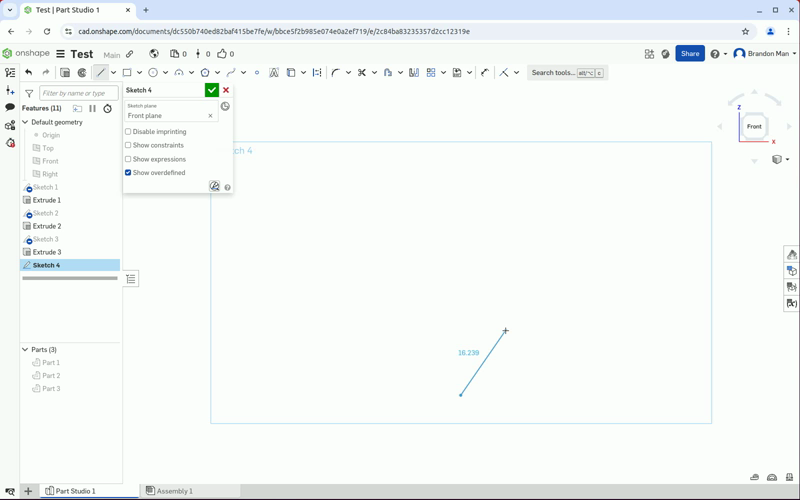
key_down(shift)
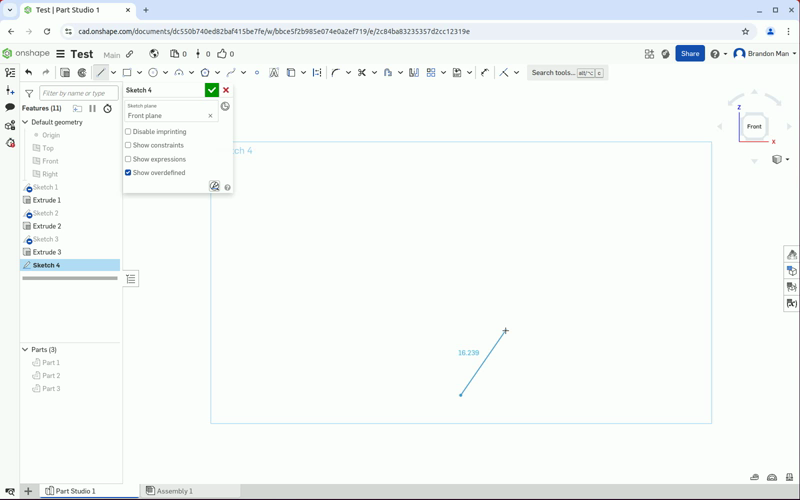
mouse_move(572, 282)
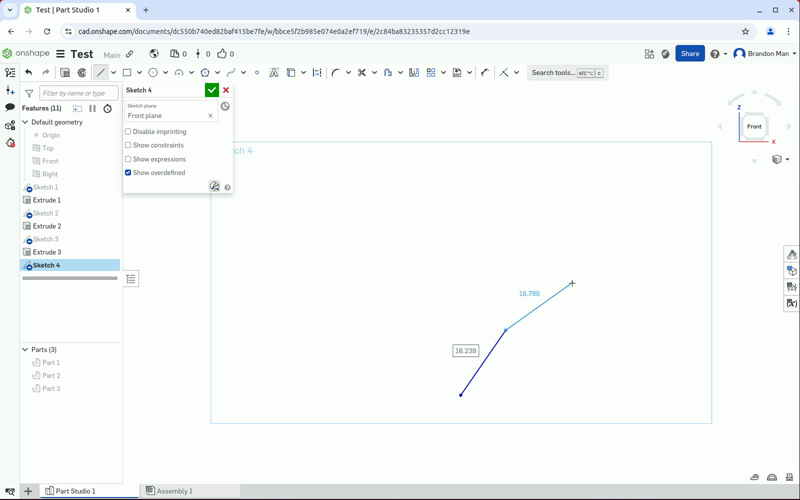
click(572, 282)
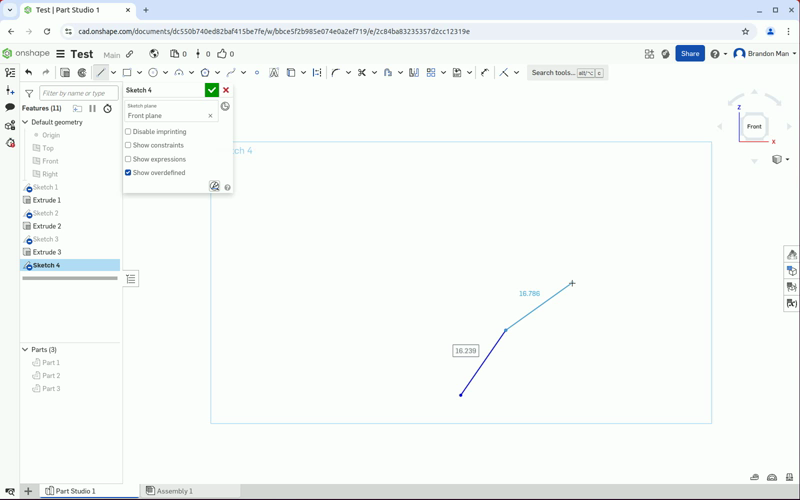
key_up(shift)
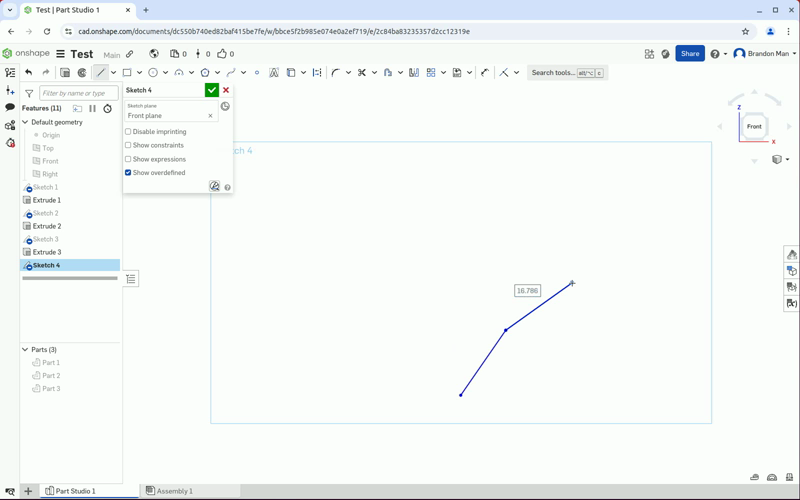
key_down(shift)
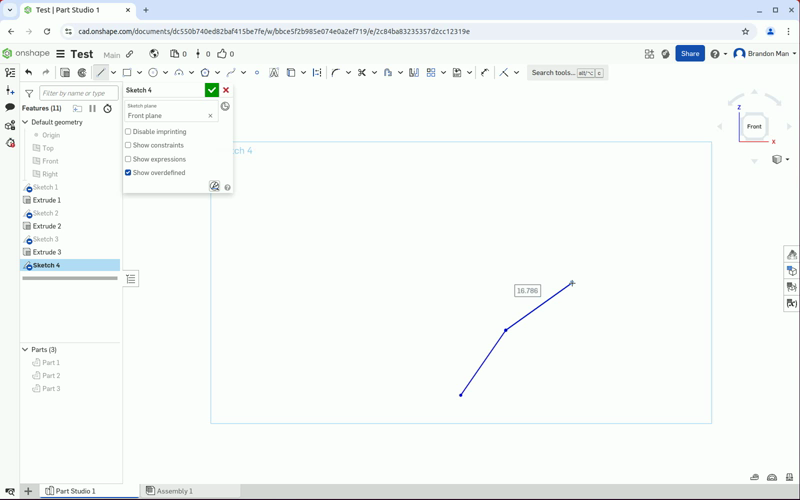
mouse_move(511, 282)
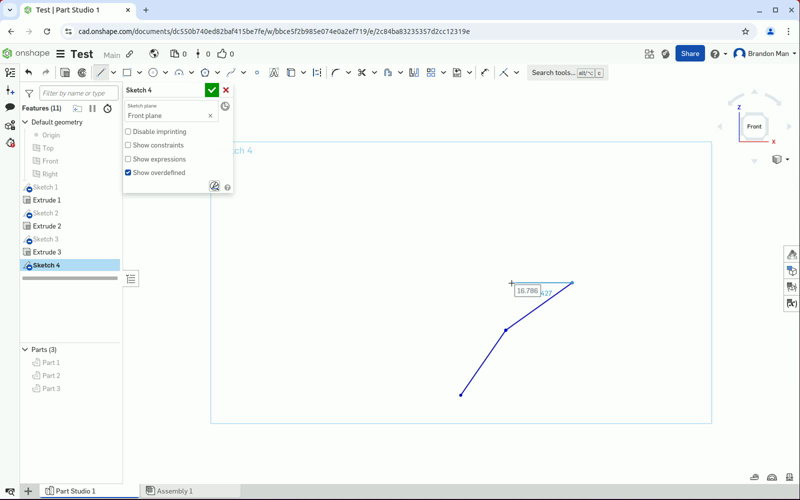
click(511, 282)
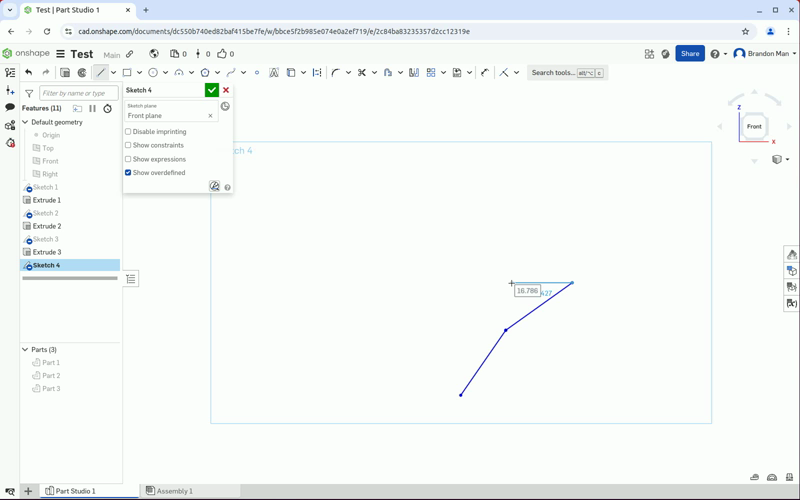
key_up(shift)
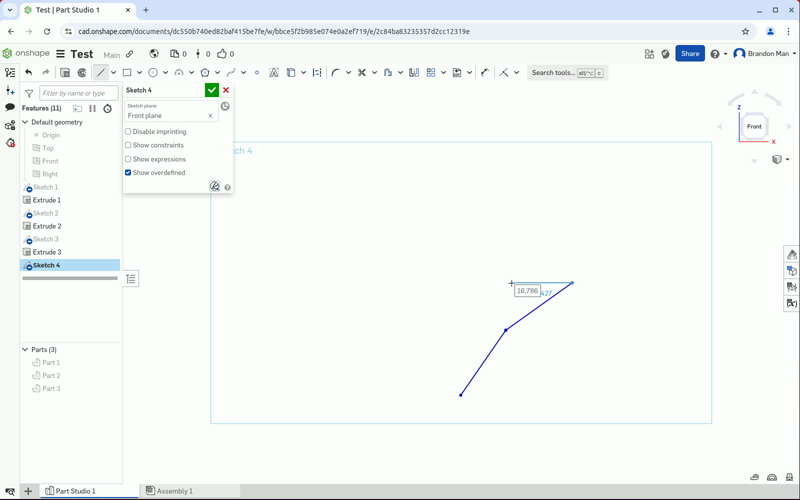
key(esc)
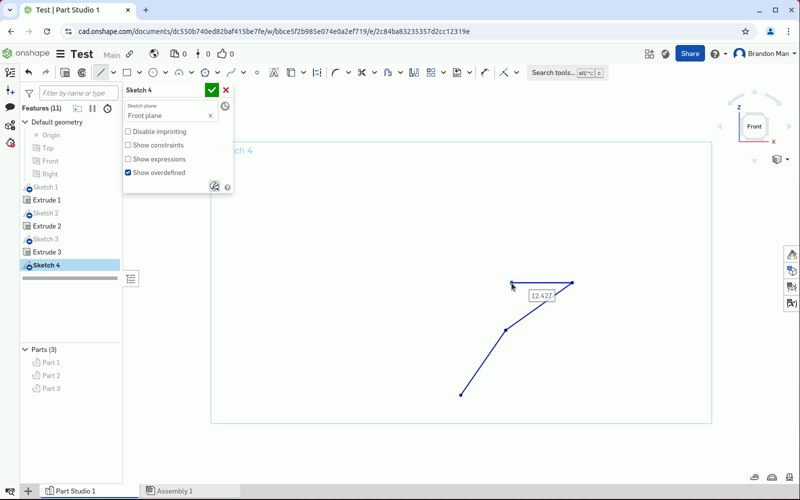
key(a)
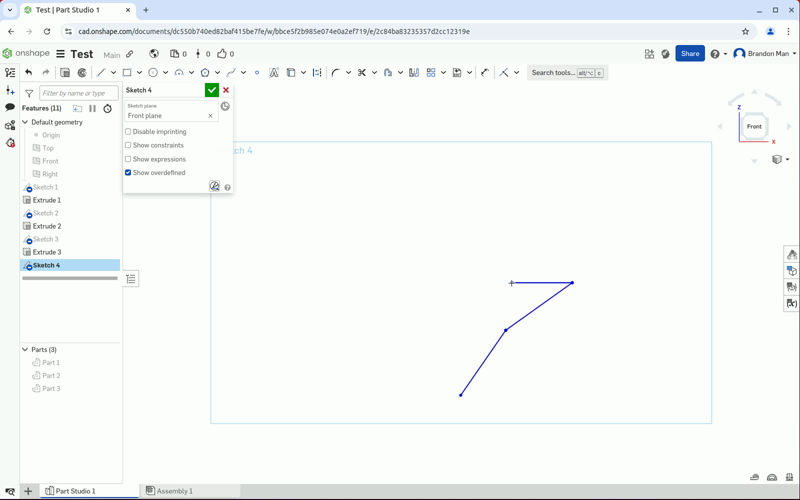
mouse_move(511, 282)
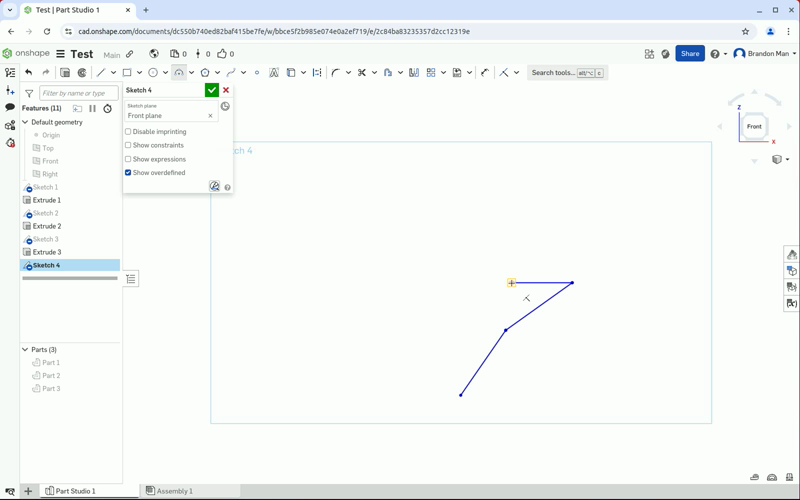
click(511, 282)
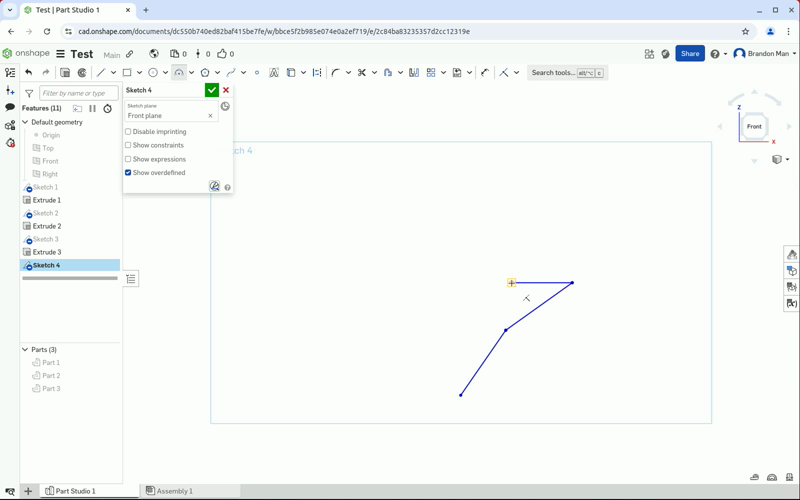
key_down(shift)
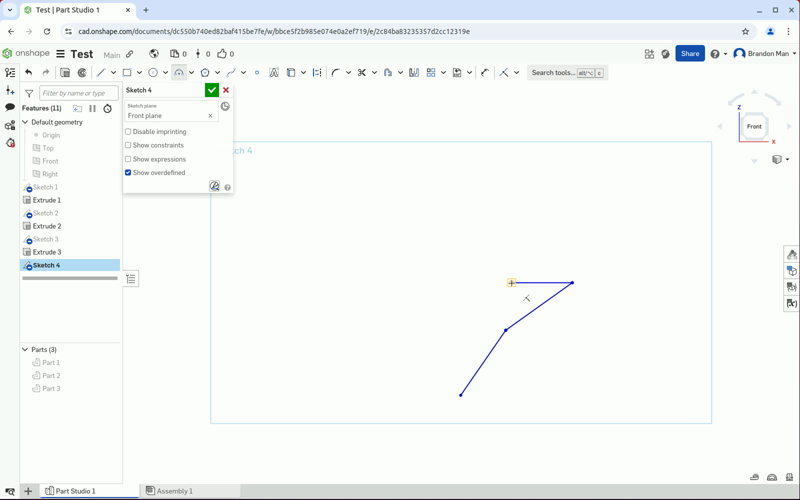
mouse_move(460, 333)
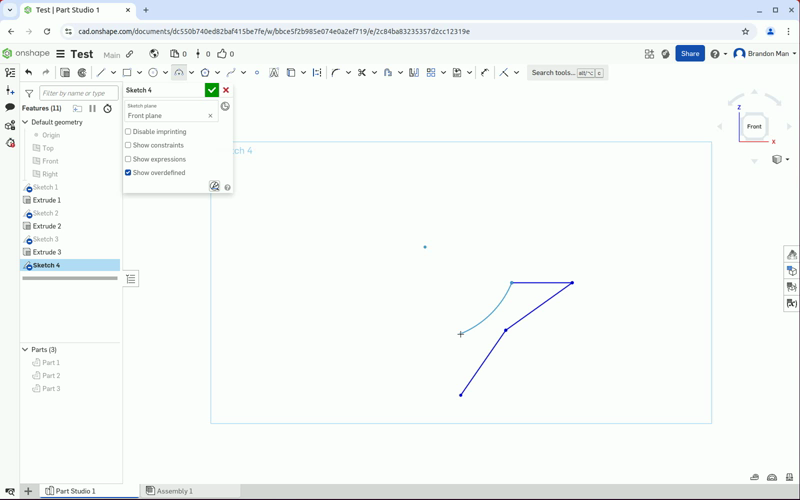
click(460, 333)
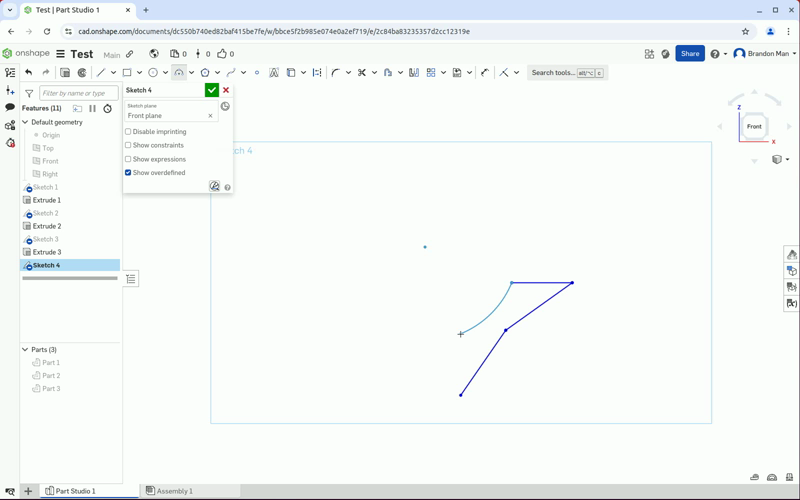
mouse_move(496, 318)
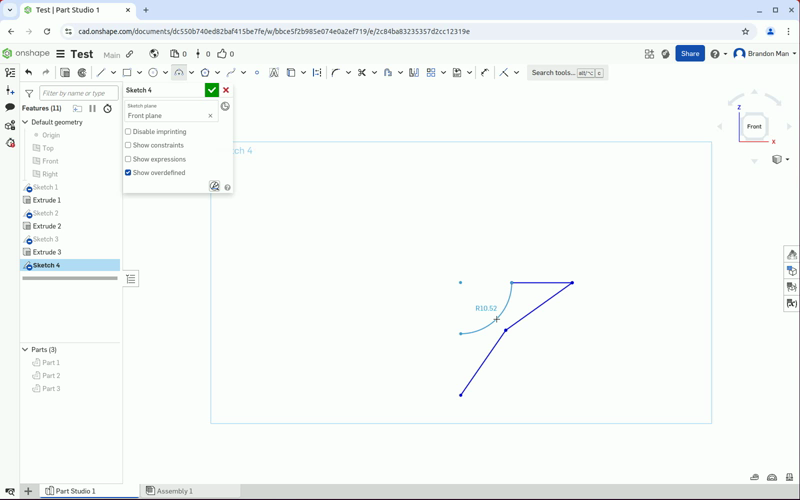
click(496, 318)
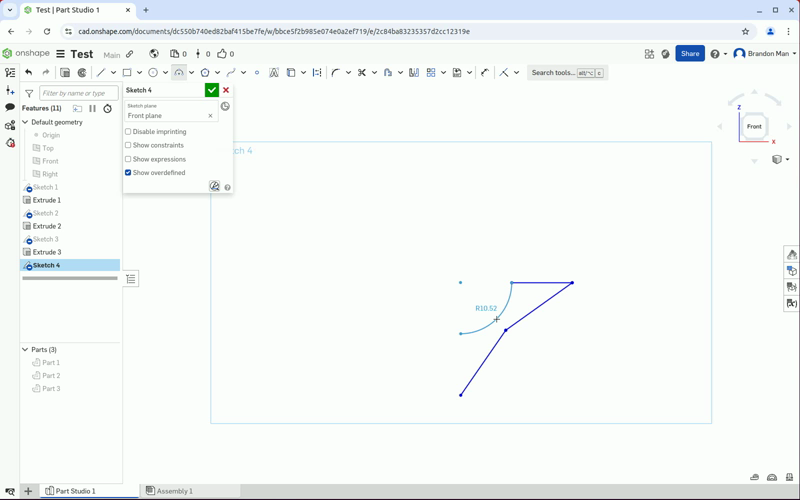
key_up(shift)
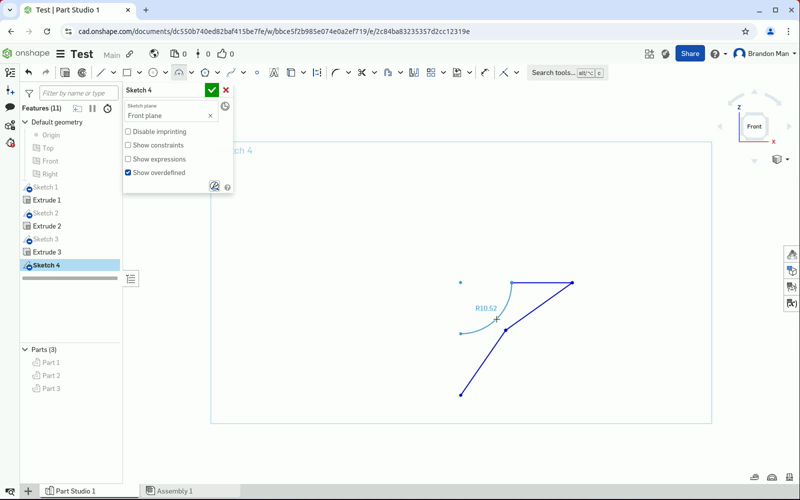
key(esc)
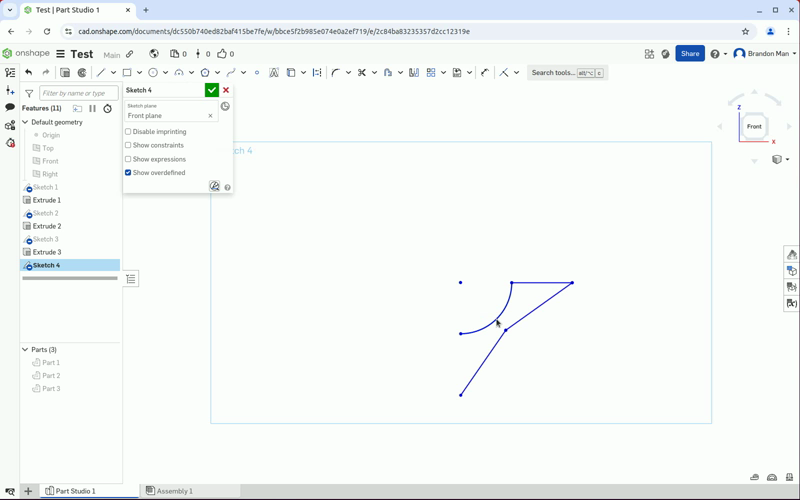
key(l)
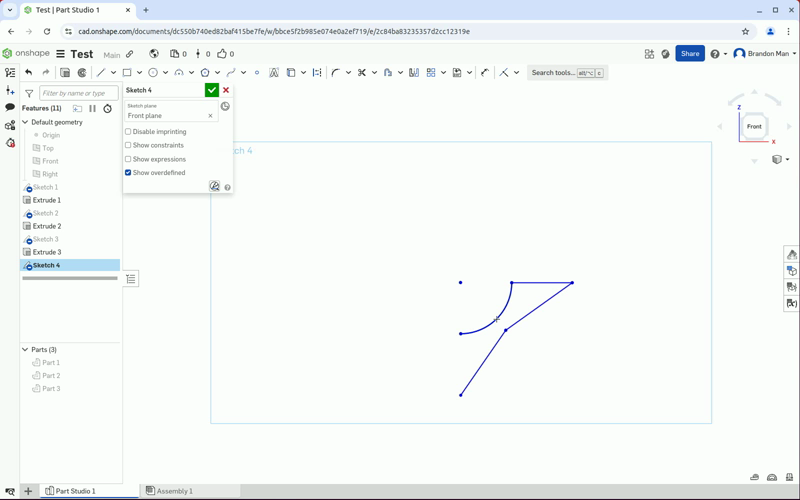
mouse_move(460, 333)
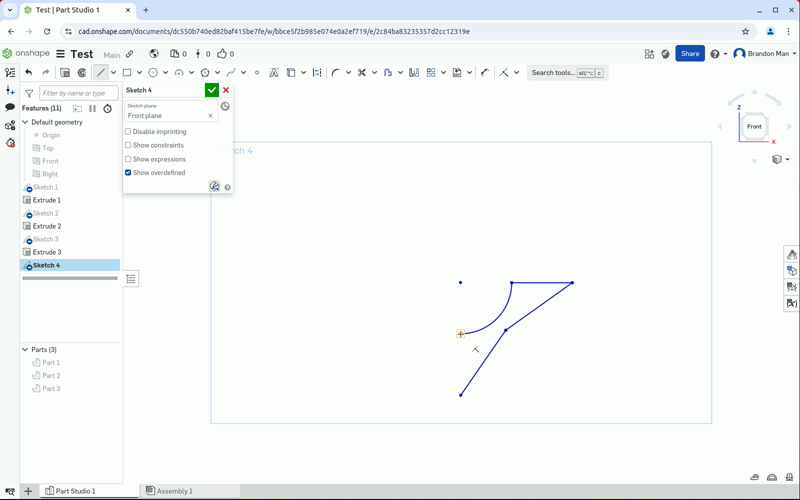
click(460, 333)
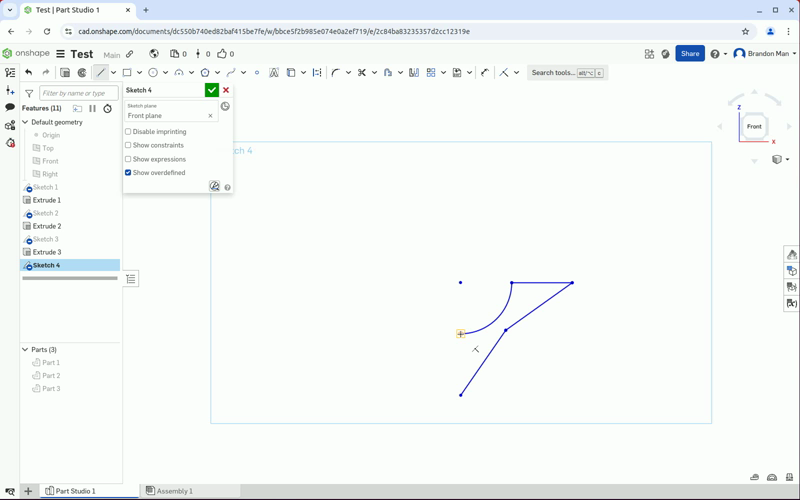
key_down(shift)
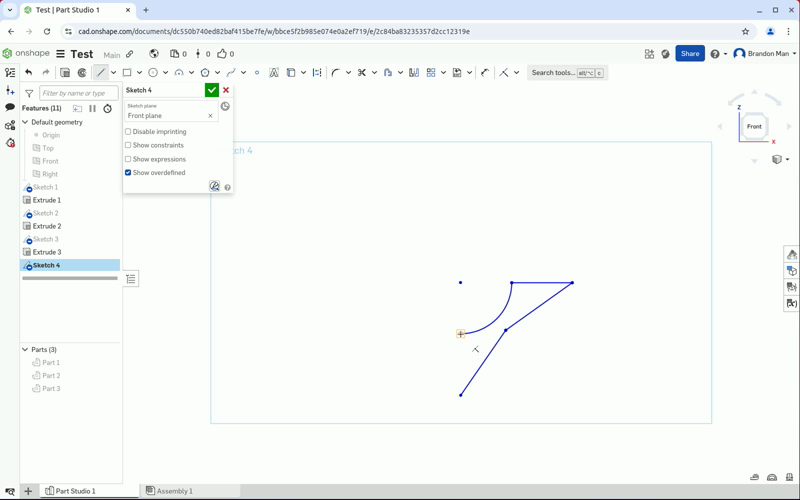
mouse_move(460, 395)
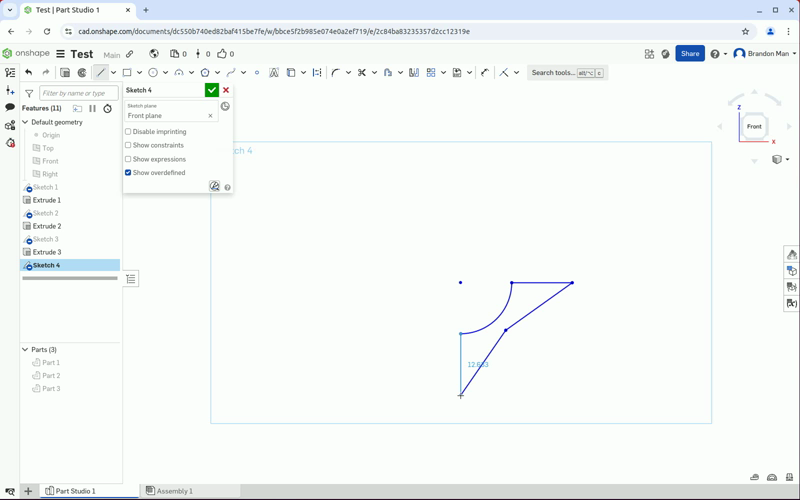
key_up(shift)
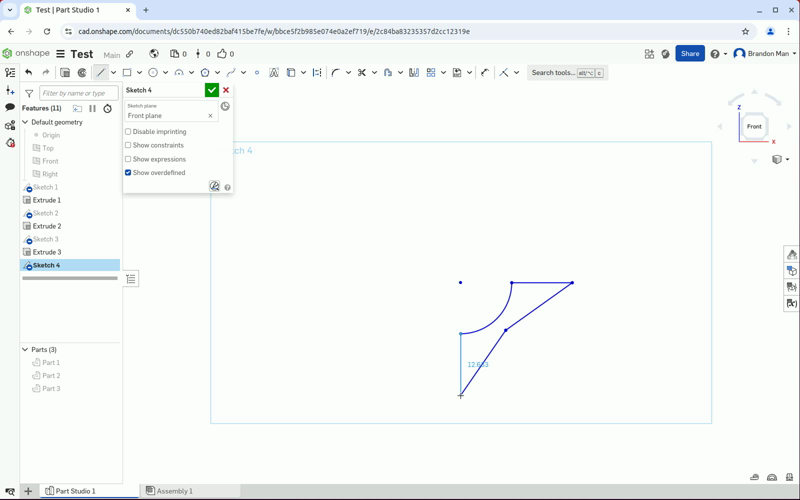
click(460, 395)
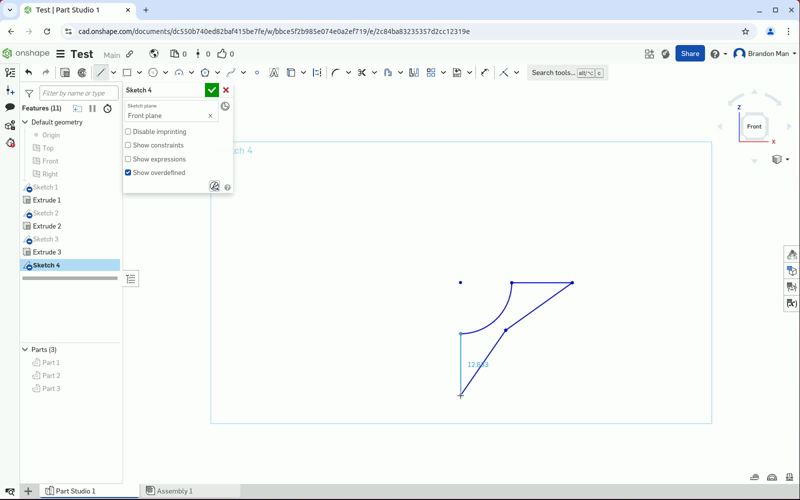
key(esc)
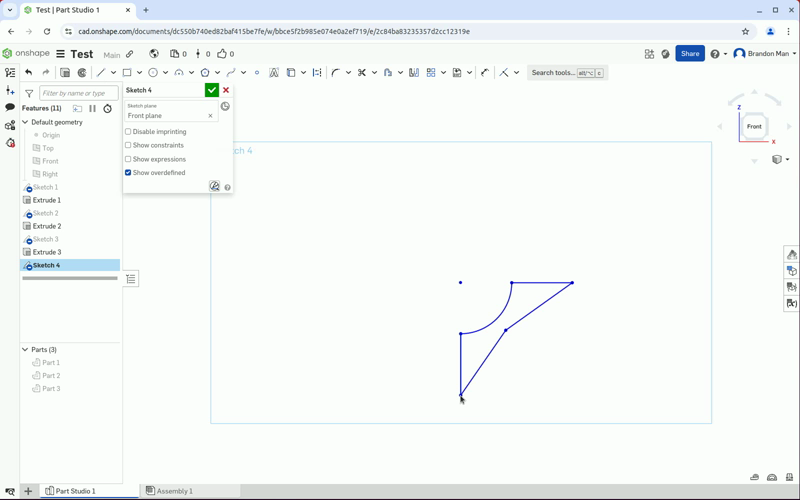
mouse_move(465, 337)
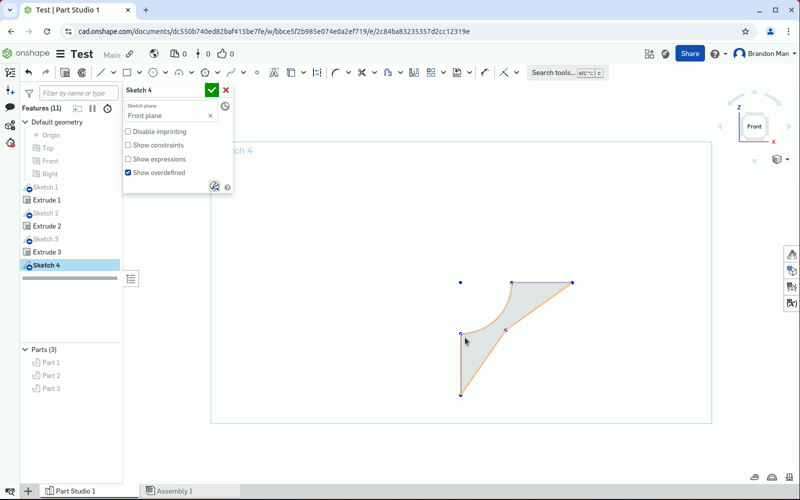
click(465, 337)
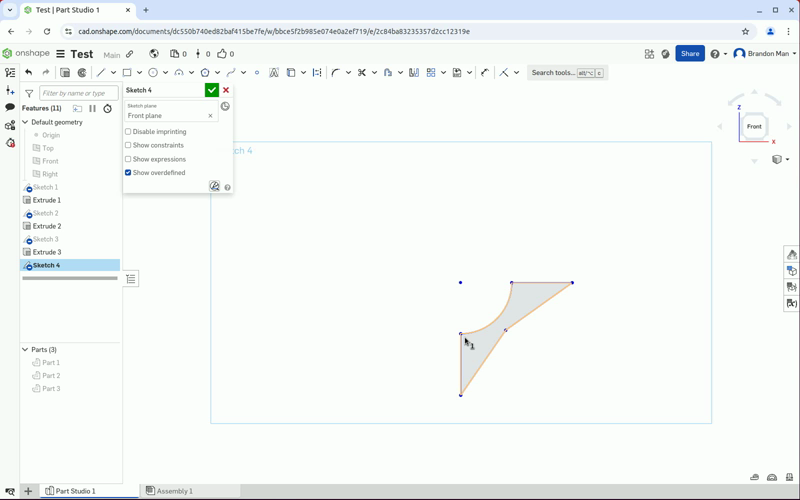
mouse_move(73, 352)
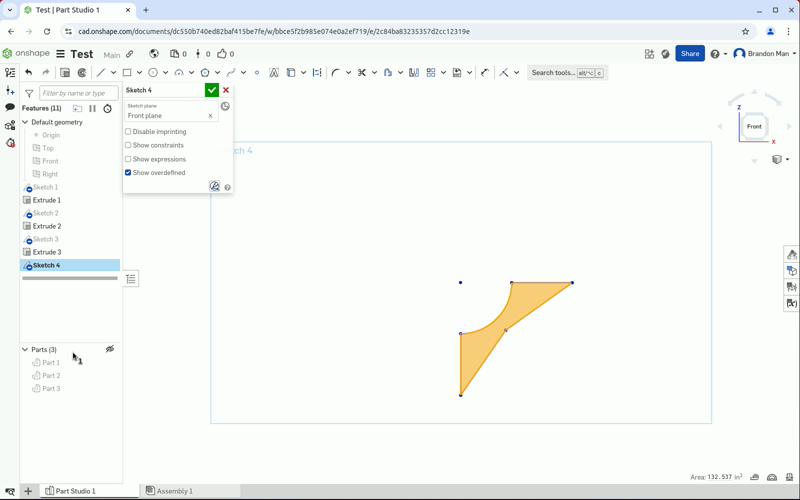
key(shift+y)
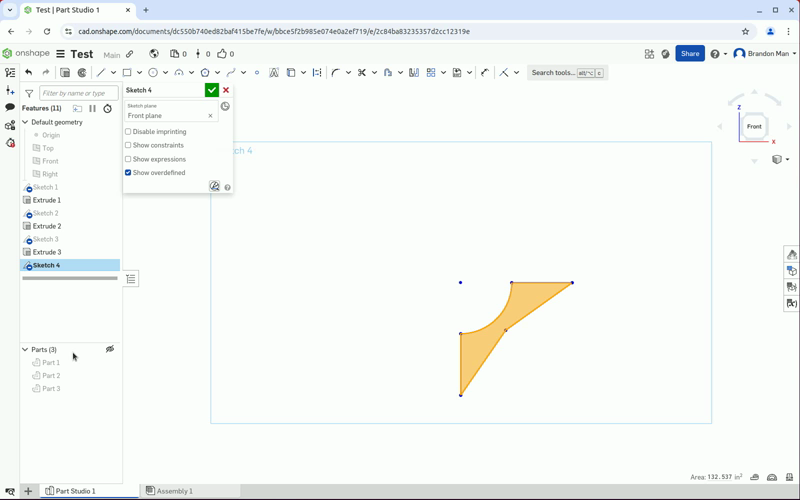
key(shift+e)
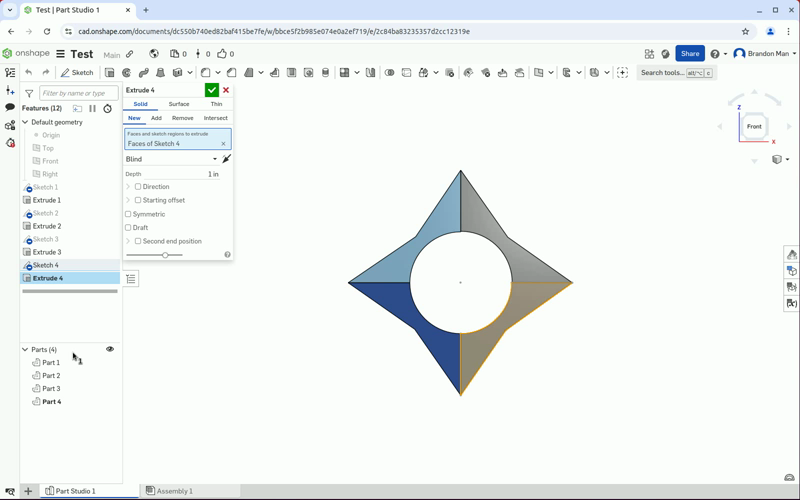
mouse_move(143, 106)
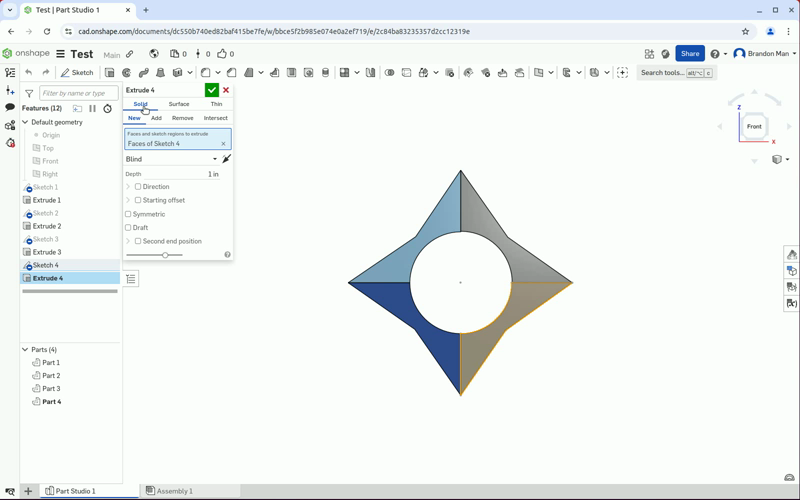
click(143, 106)
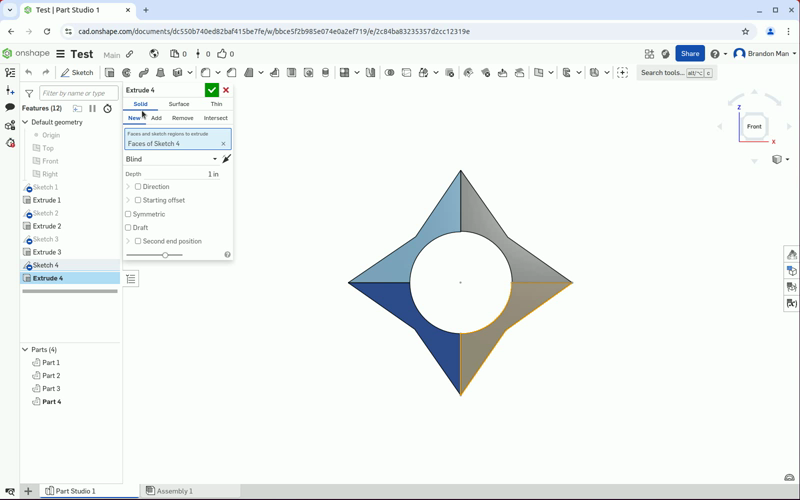
mouse_move(137, 120)
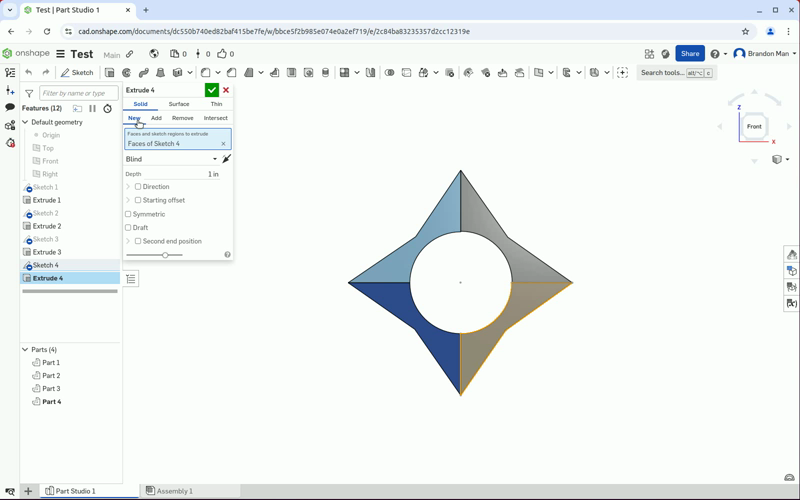
click(137, 120)
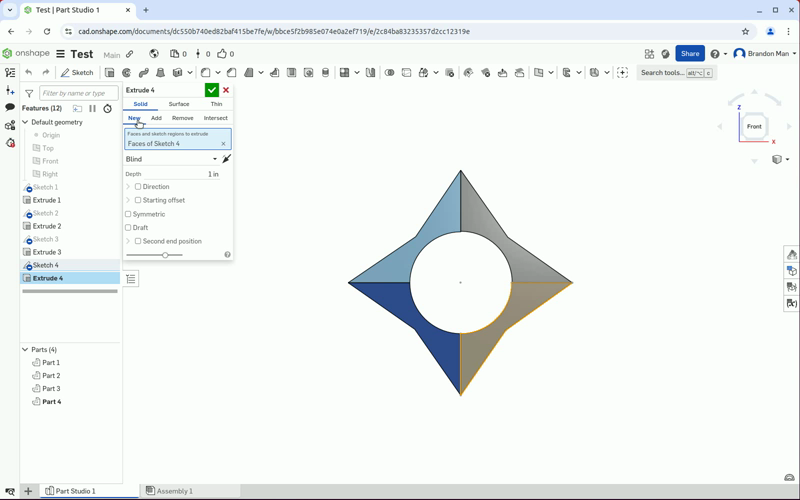
key(tab, 4)
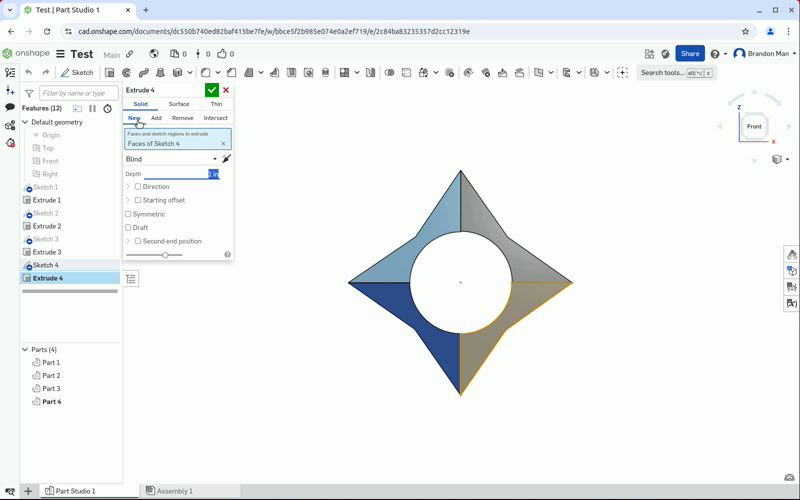
text(6.499)
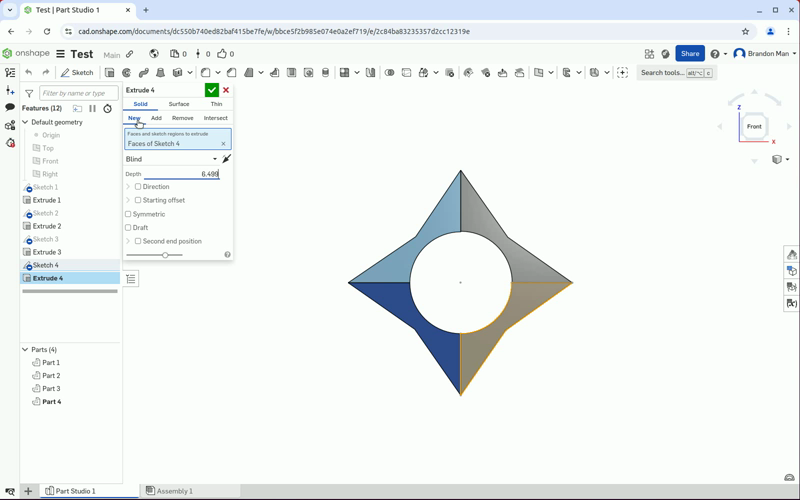
key(enter)
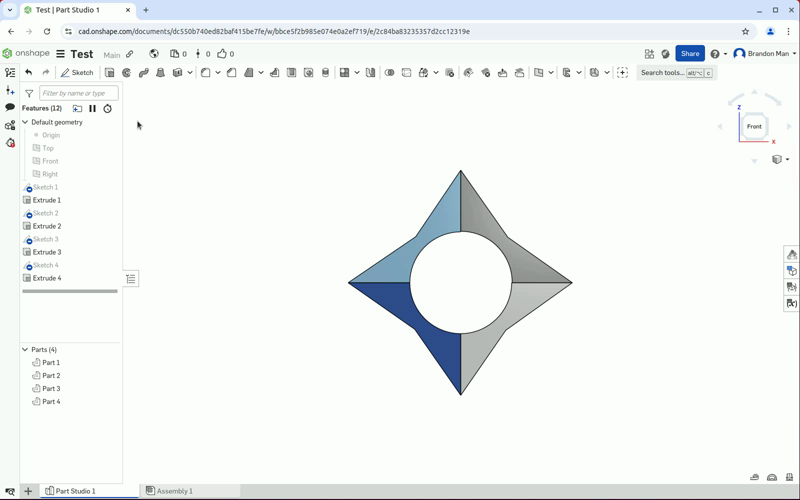
key(shift+h)
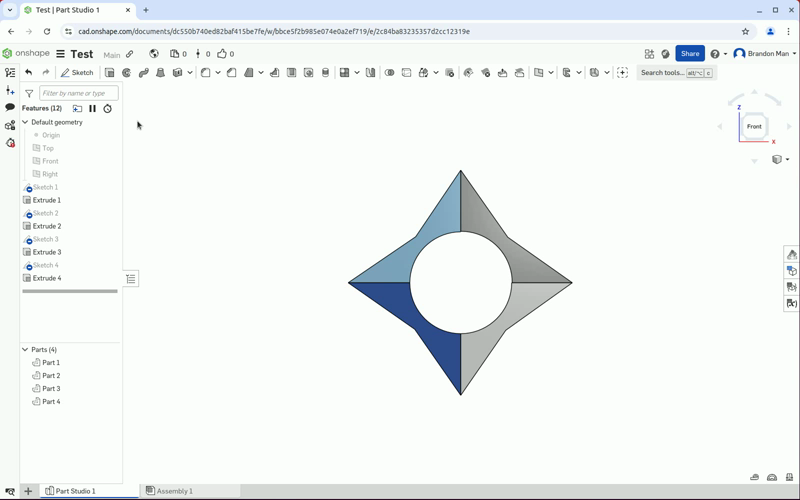
key(shift+h)
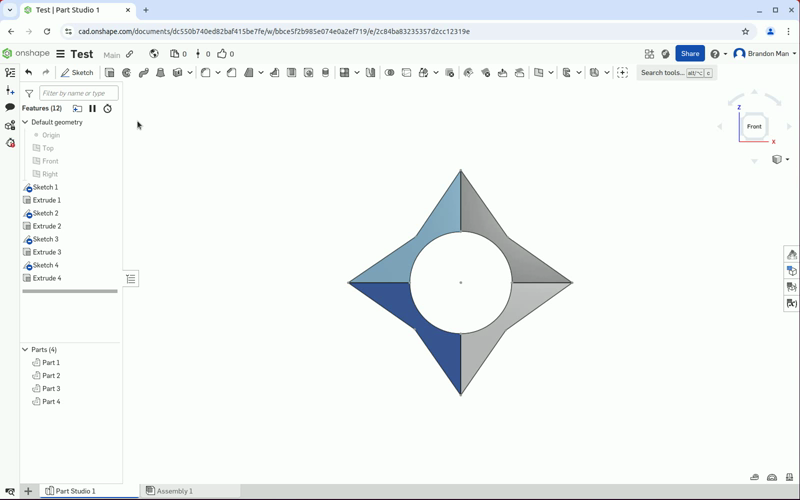
key(shift+7)
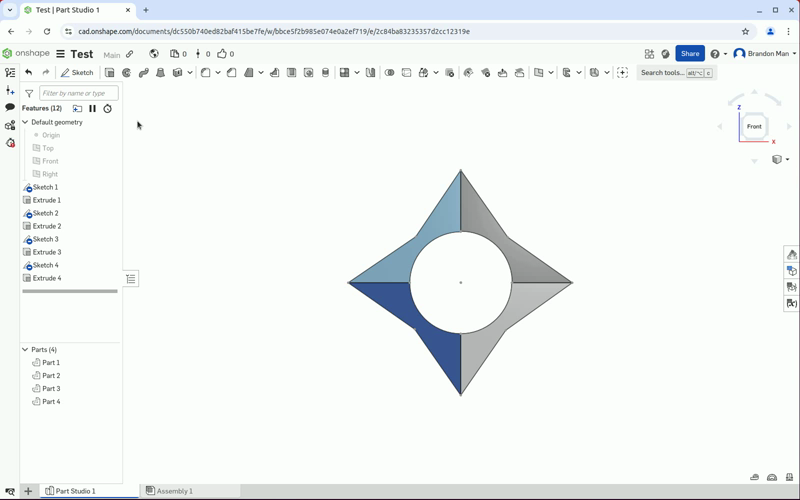
key(left, 2)
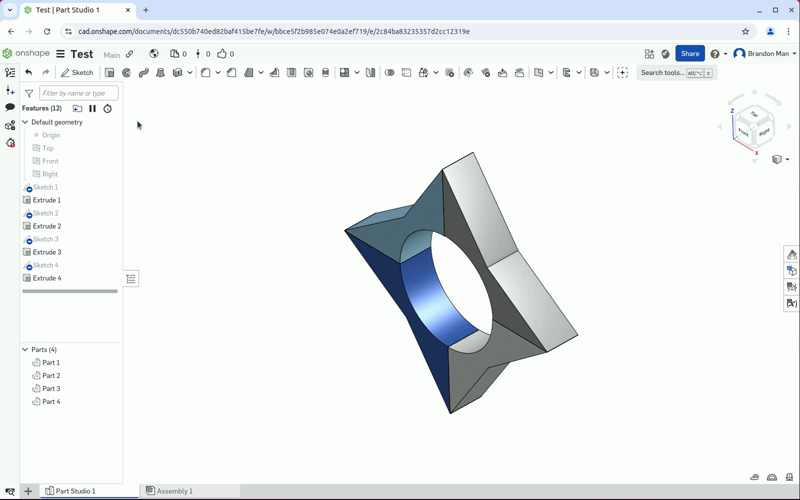
key(down, 2)
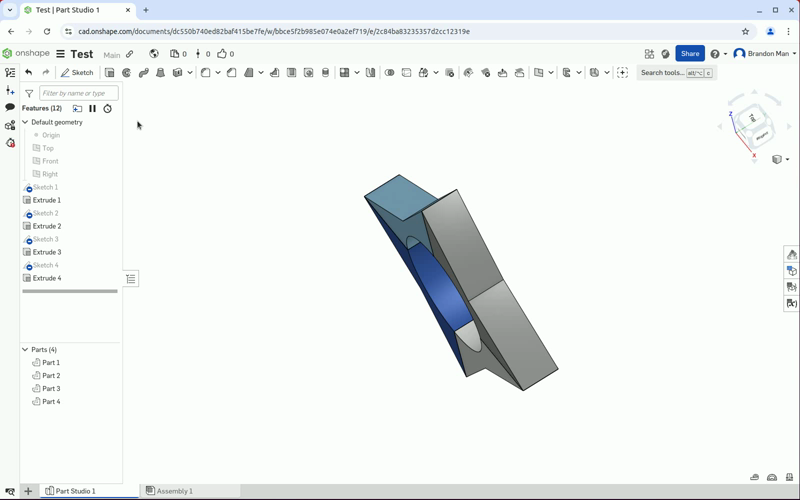
key(up, 2)
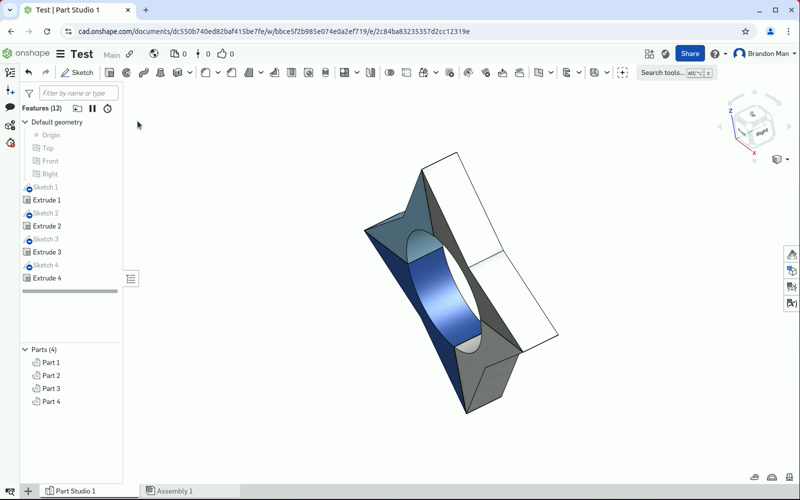
key(right, 2)
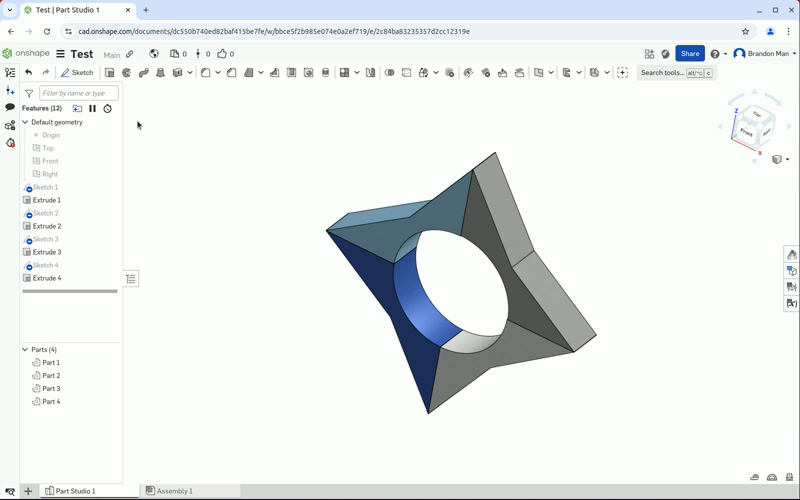
mouse_move(73, 189)
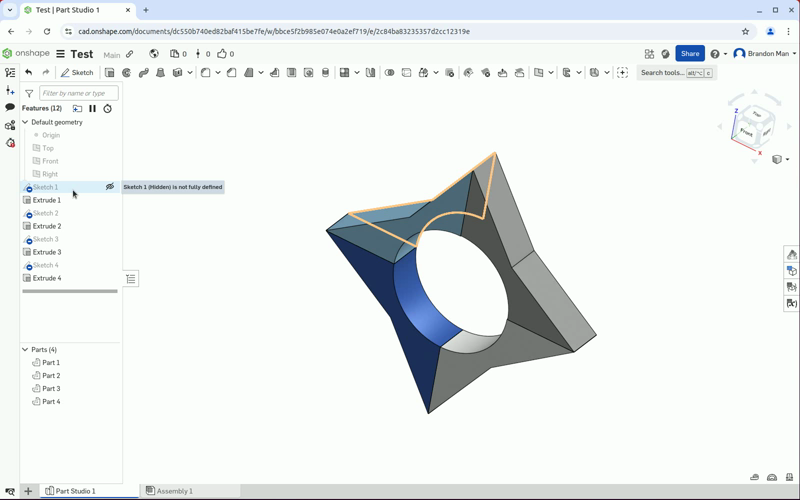
click(73, 189)